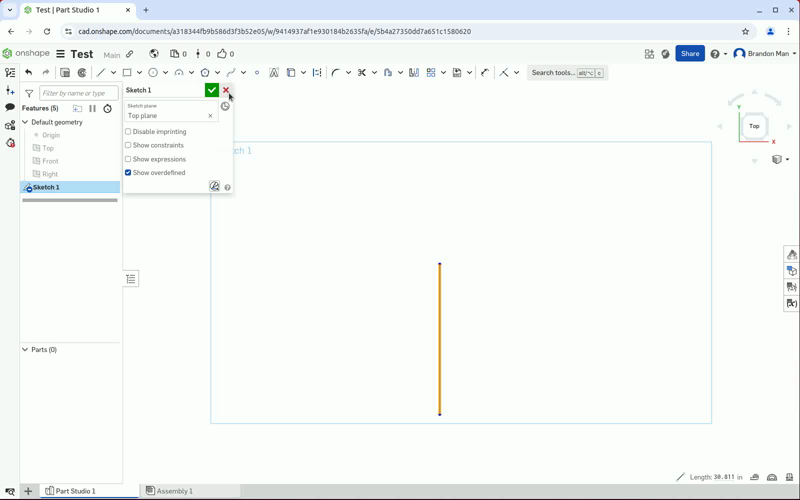
key(shift+h)
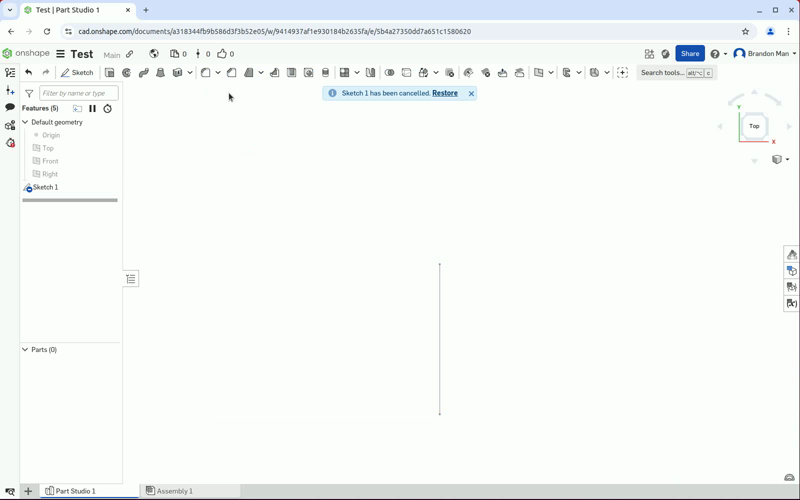
key(shift+s)
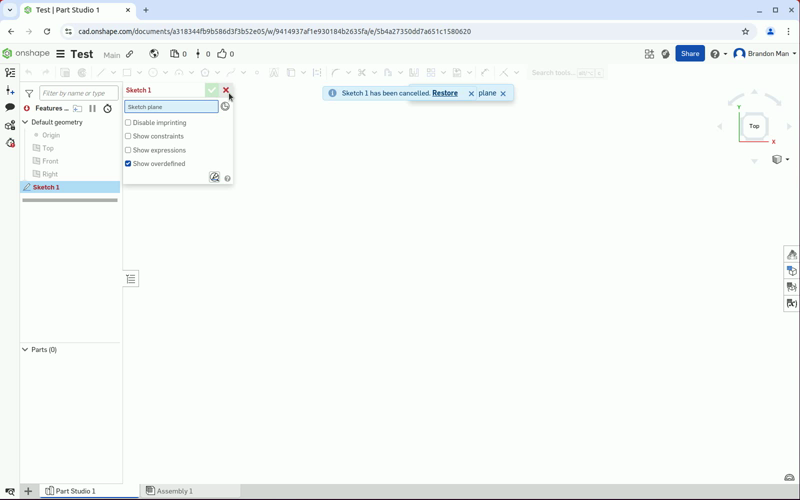
mouse_move(73, 150)
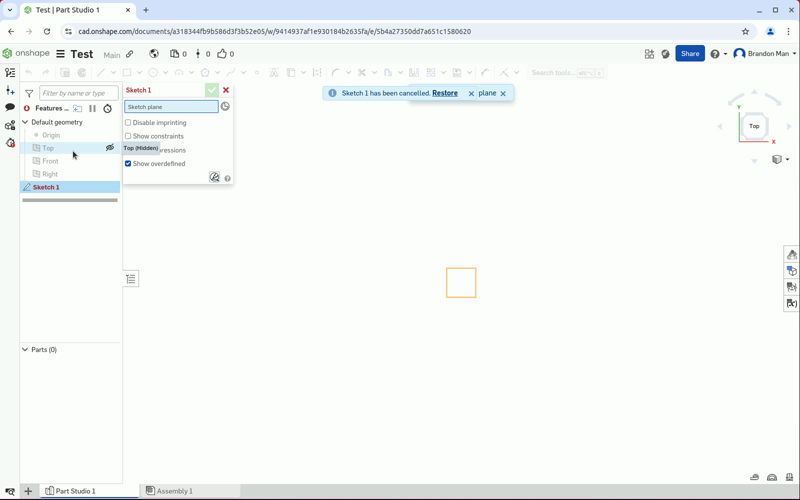
click(73, 150)
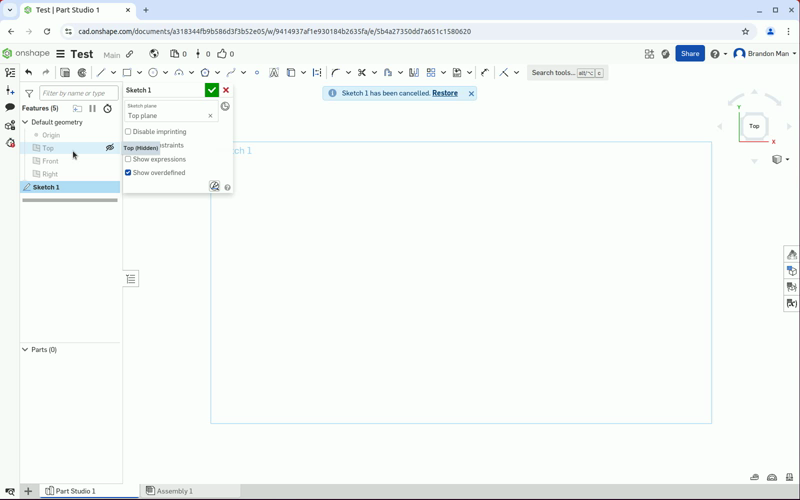
mouse_move(73, 352)
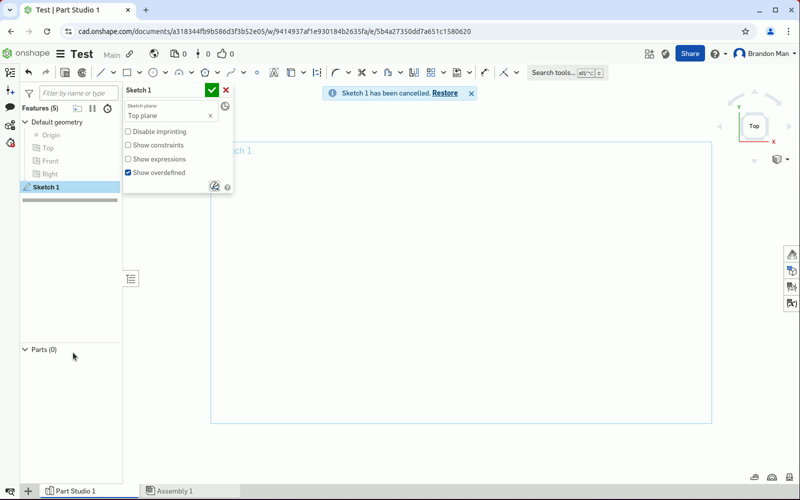
key(y)
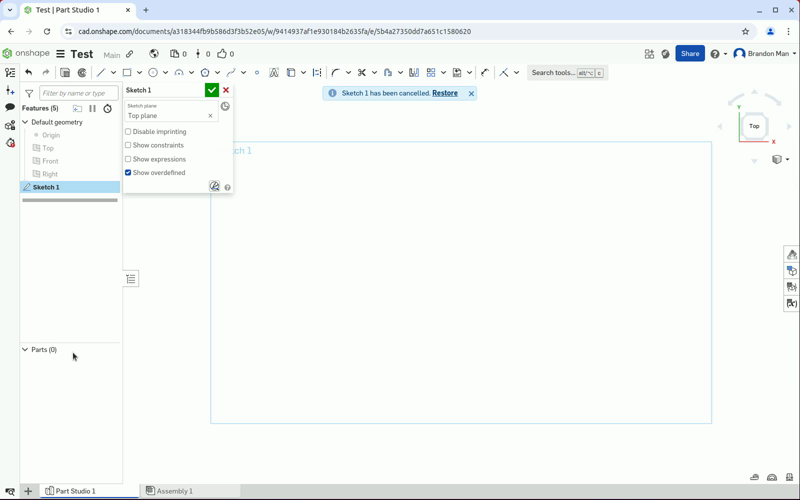
key(c)
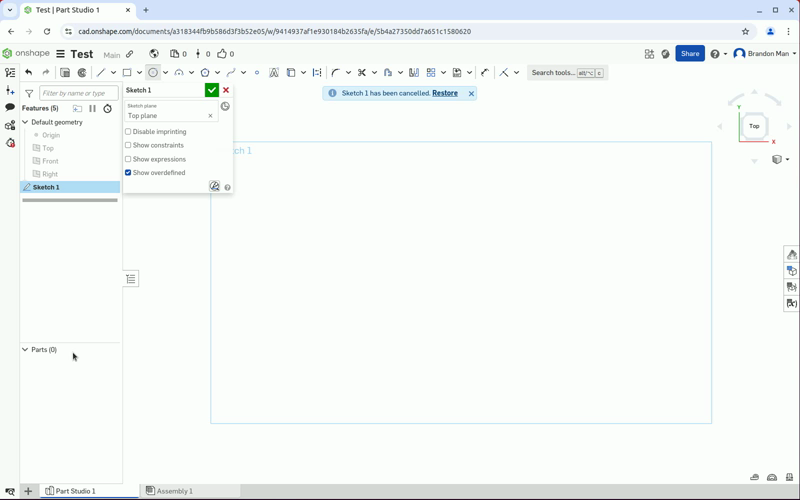
key_down(shift)
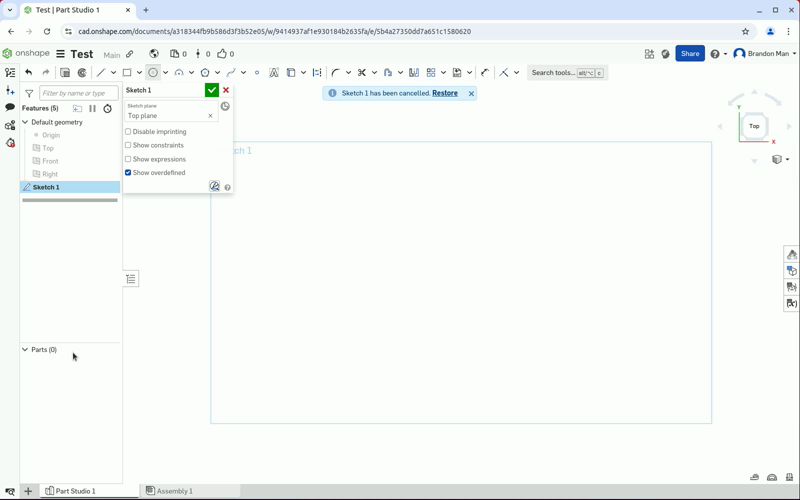
mouse_move(461, 282)
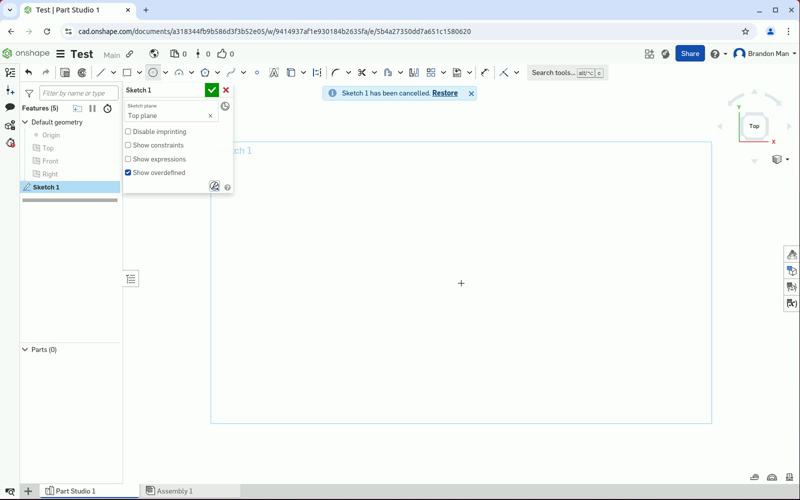
click(461, 282)
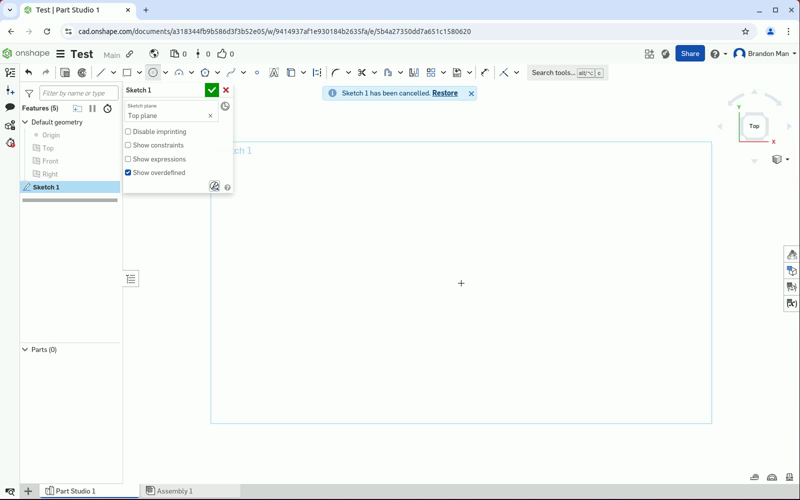
key_up(shift)
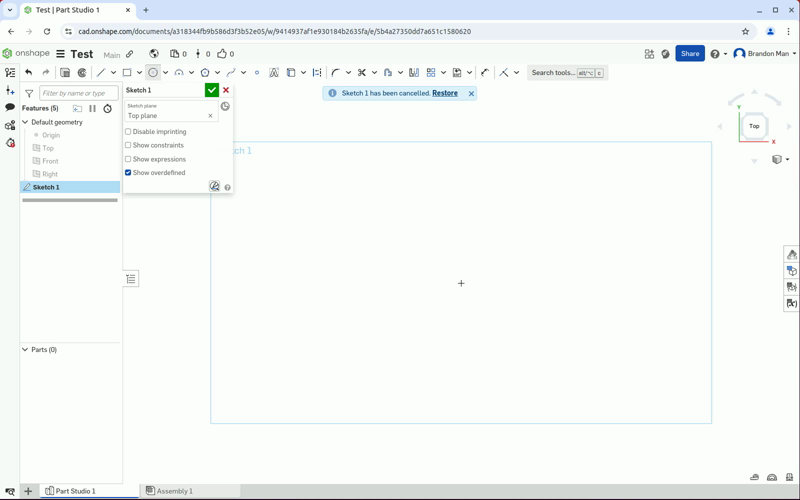
mouse_move(484, 282)
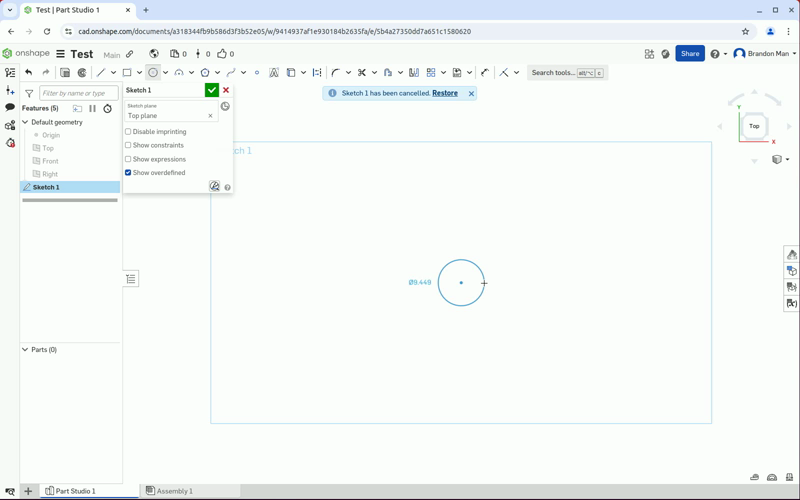
click(484, 282)
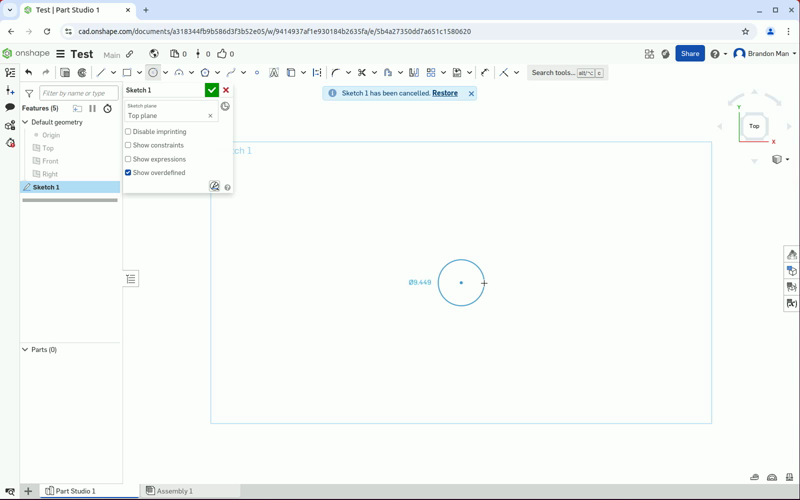
key(esc)
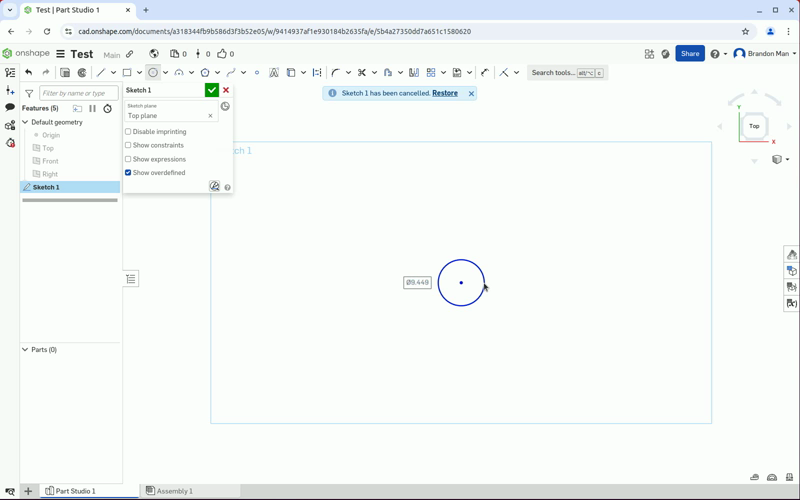
mouse_move(460, 300)
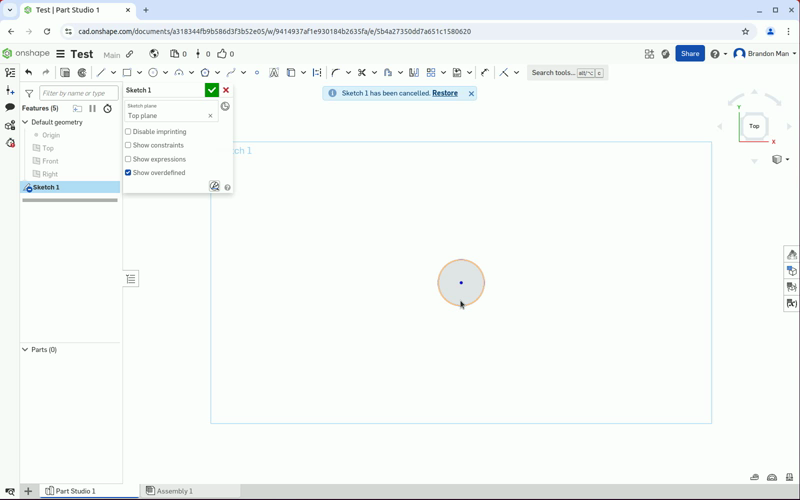
scroll(6)
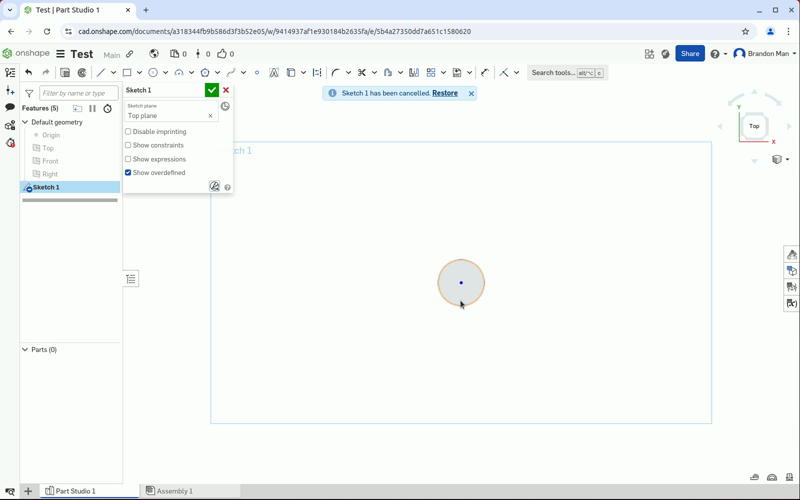
scroll(6)
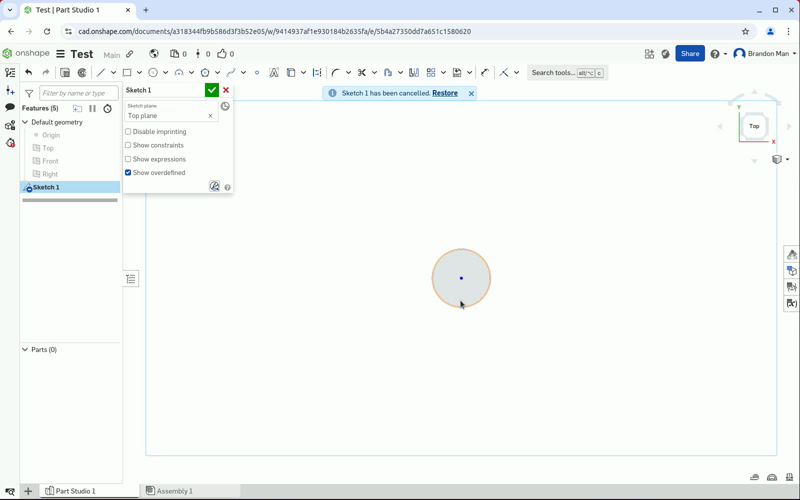
scroll(6)
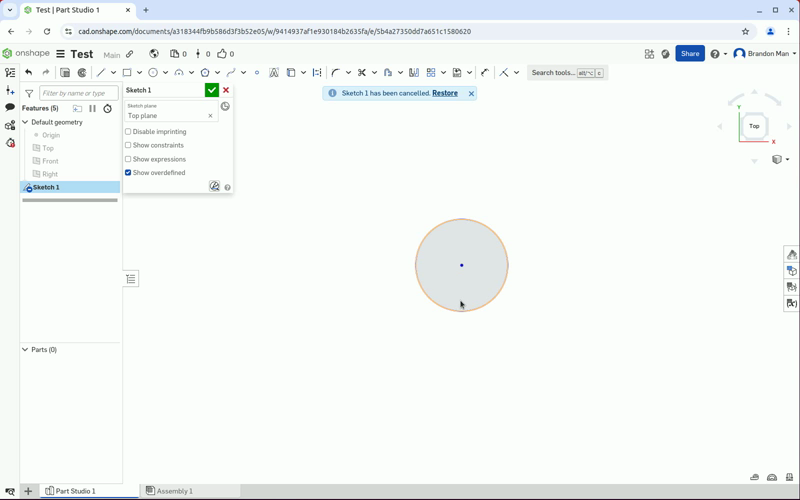
scroll(6)
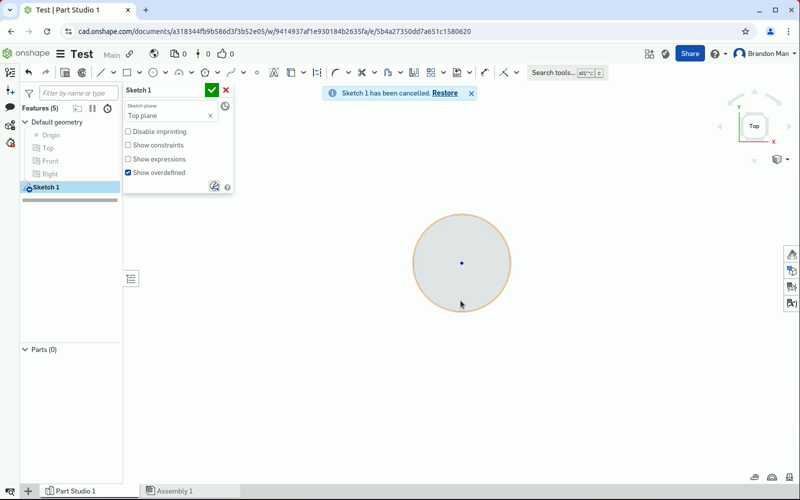
scroll(6)
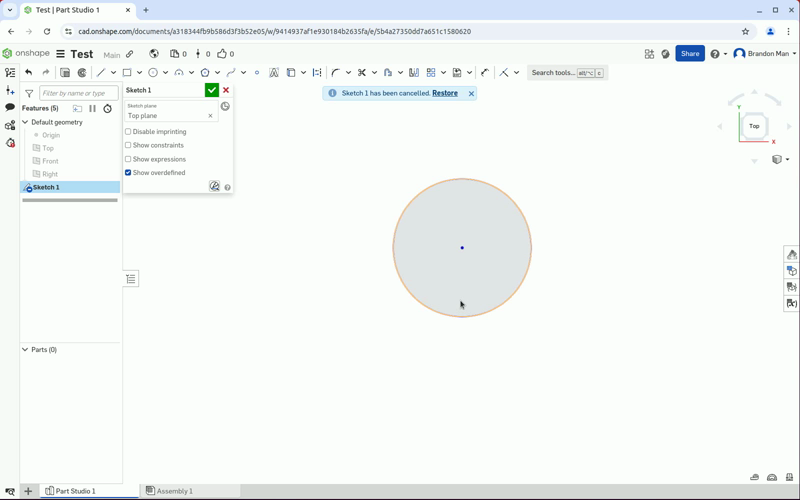
scroll(6)
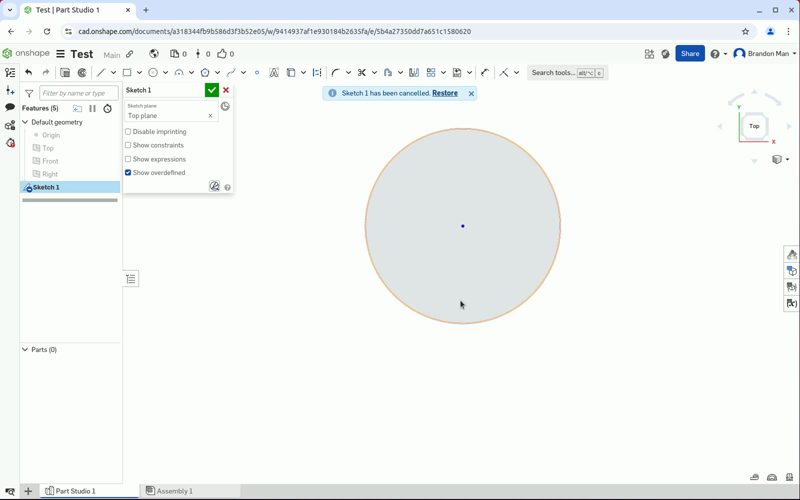
scroll(6)
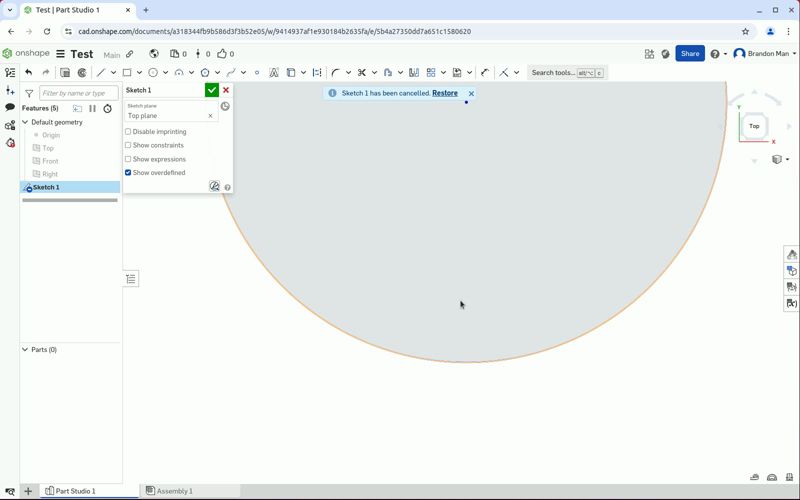
click(460, 300)
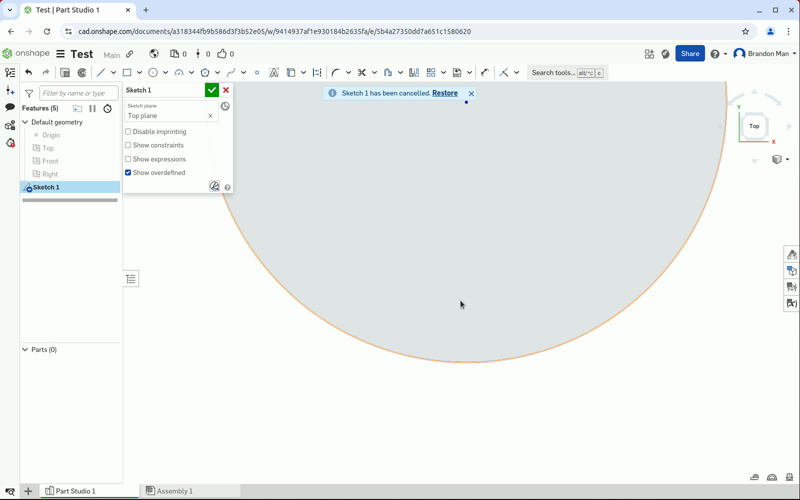
scroll(-6)
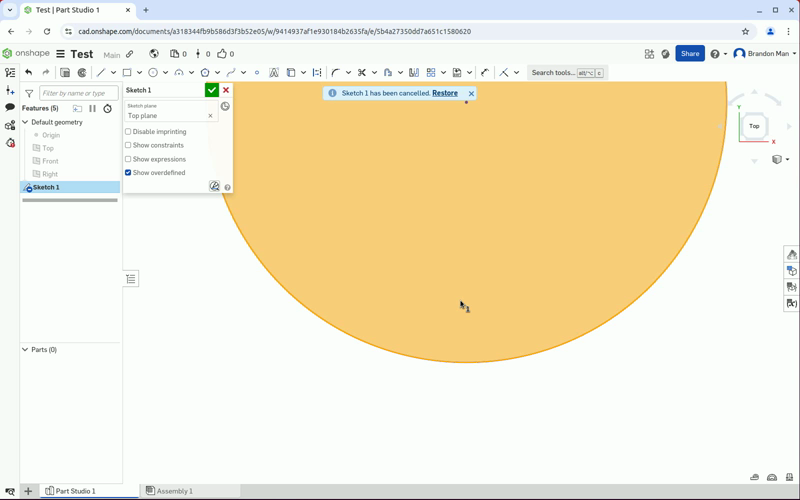
scroll(-6)
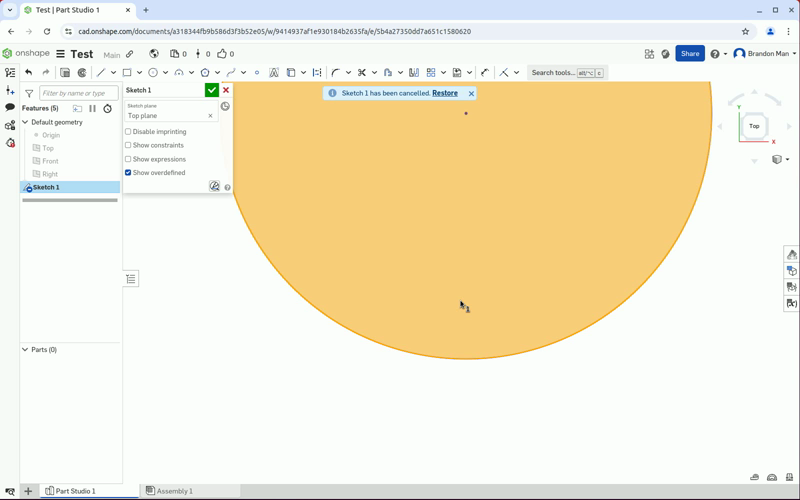
scroll(-6)
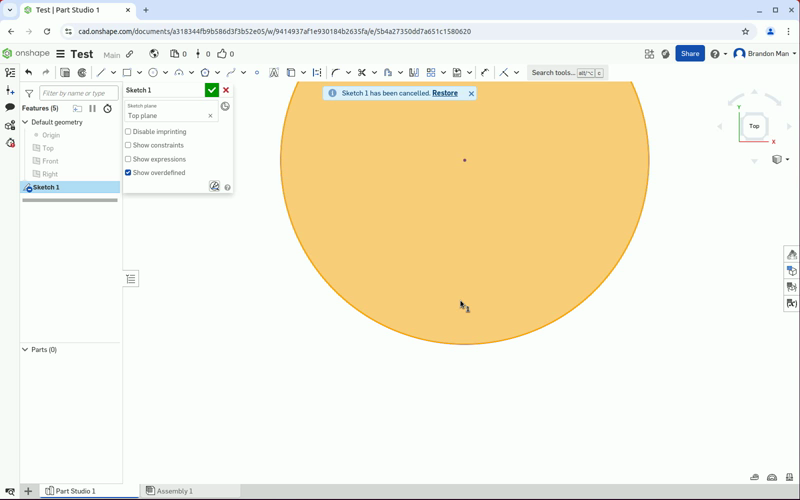
scroll(-6)
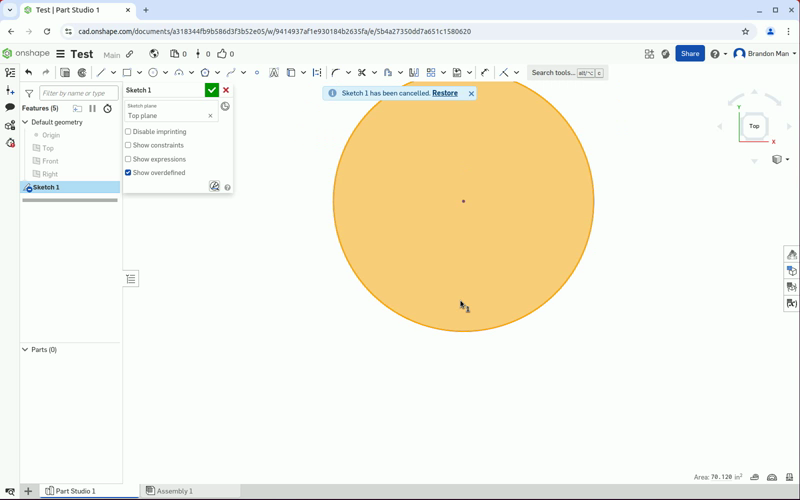
scroll(-6)
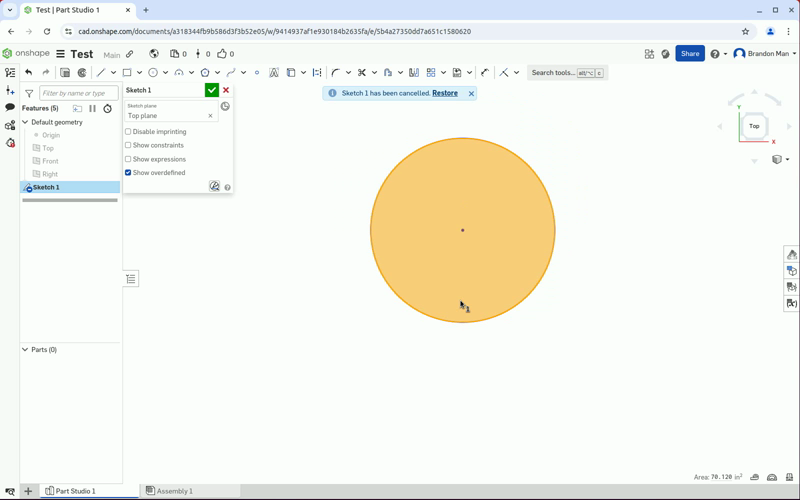
scroll(-6)
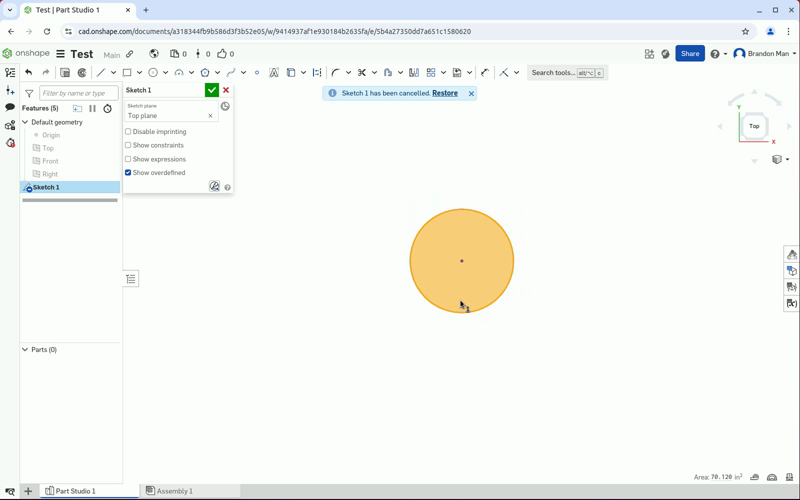
scroll(-6)
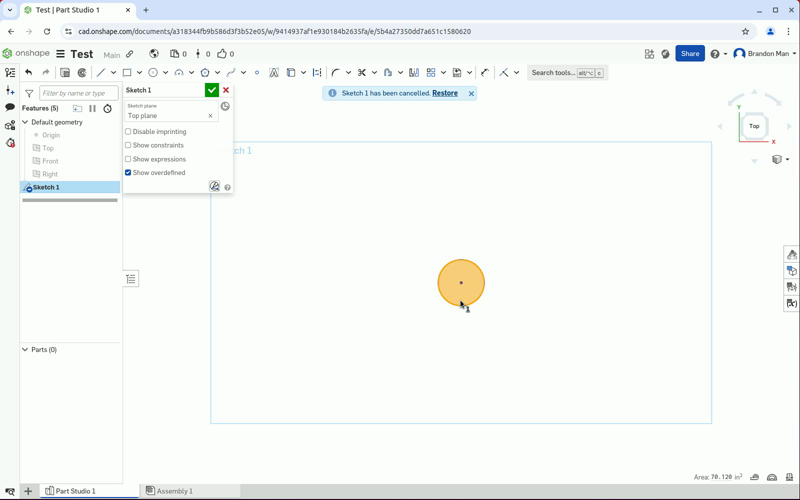
mouse_move(73, 352)
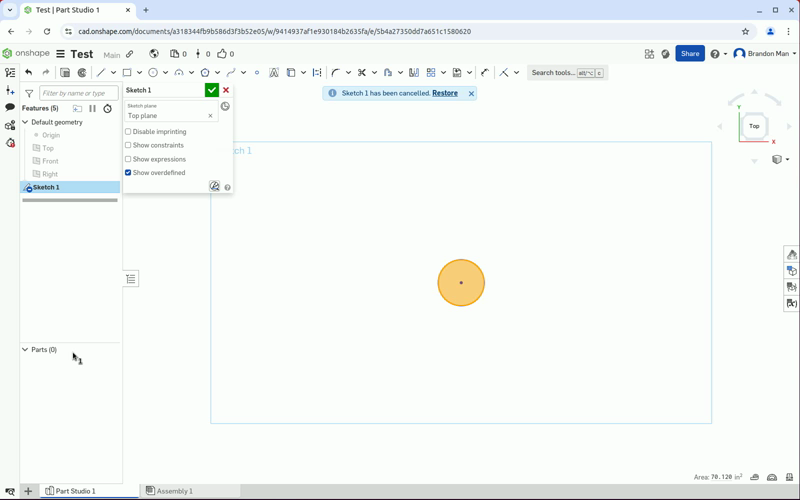
key(shift+y)
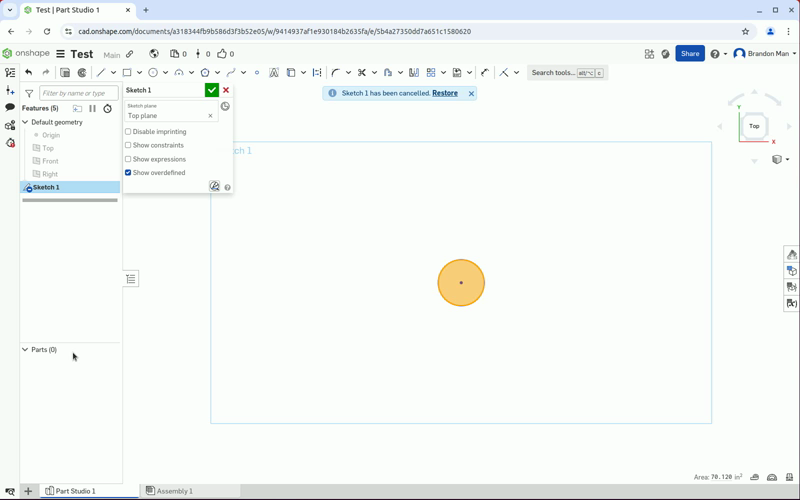
key(shift+e)
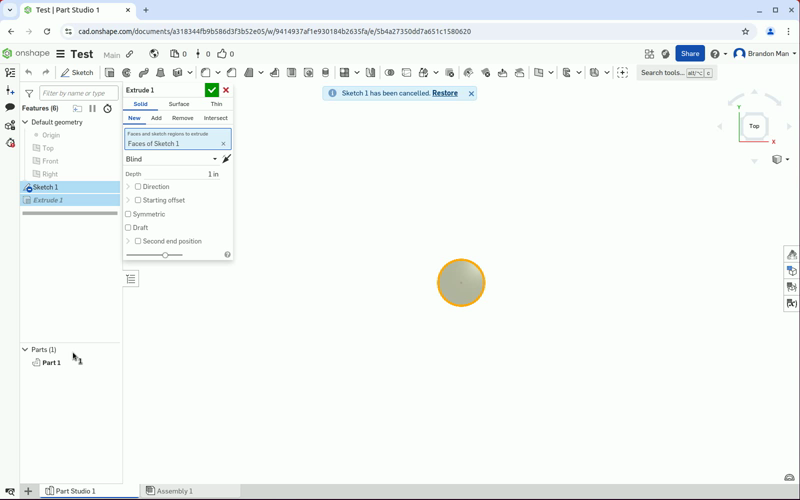
mouse_move(143, 106)
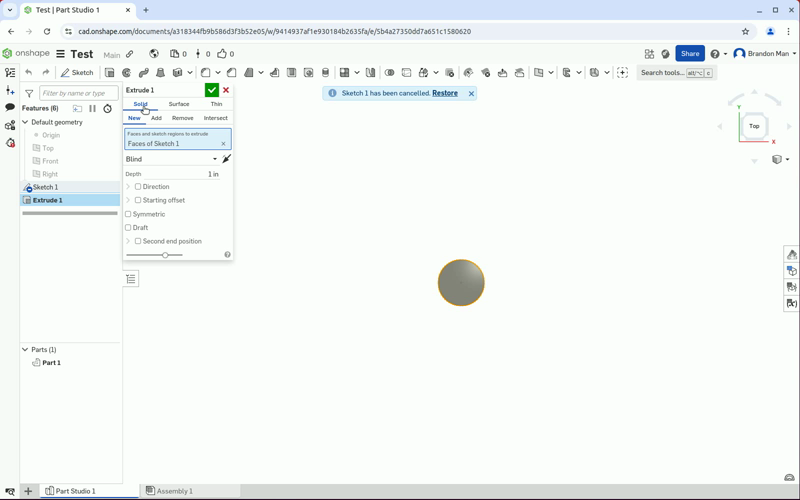
click(143, 106)
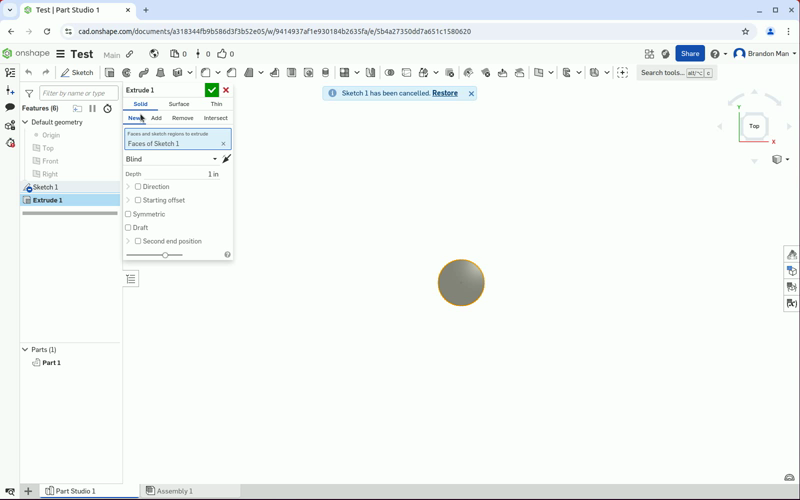
mouse_move(137, 120)
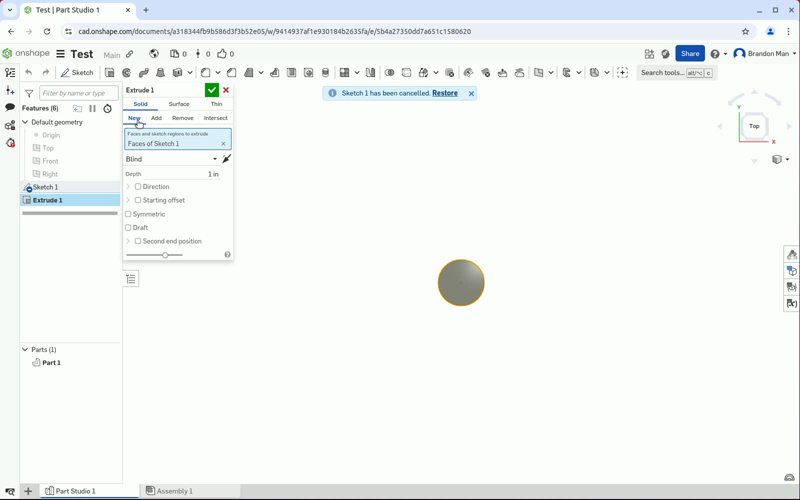
click(137, 120)
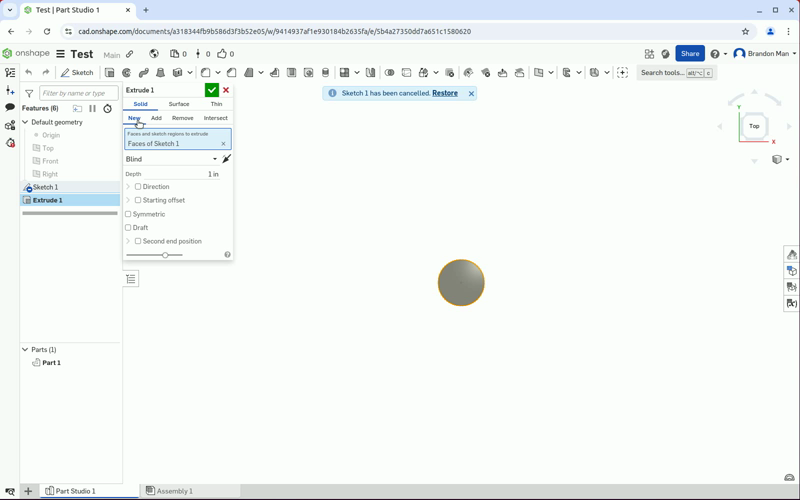
key(tab, 4)
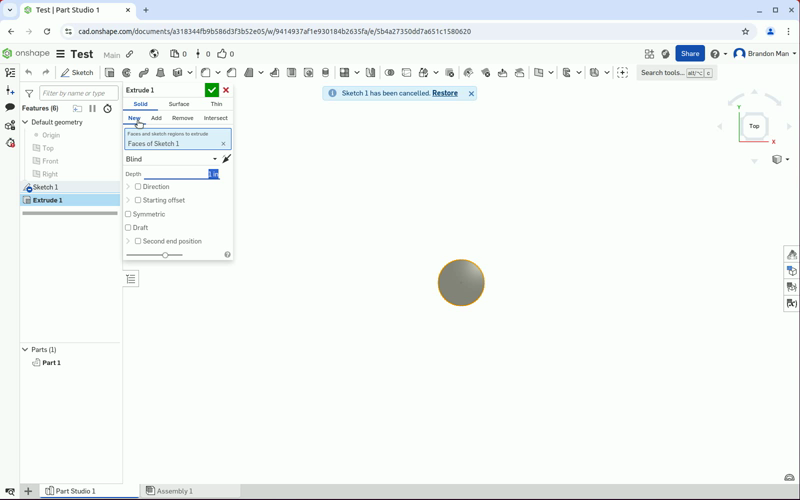
text(-3.129)
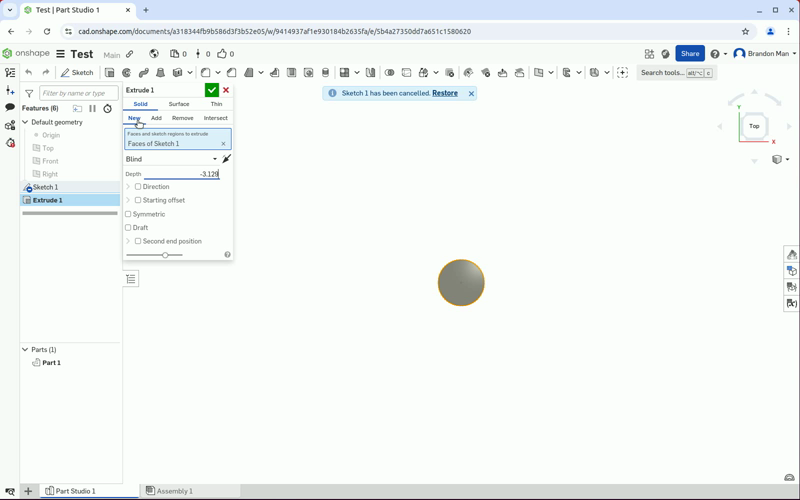
key(enter)
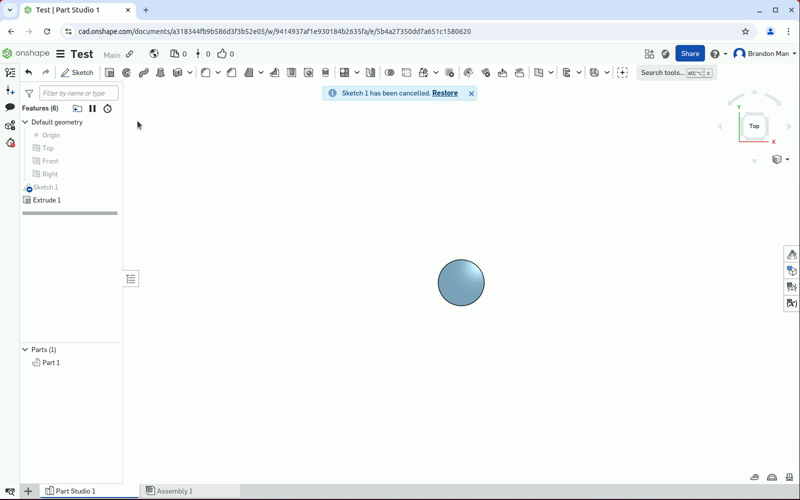
key(shift+h)
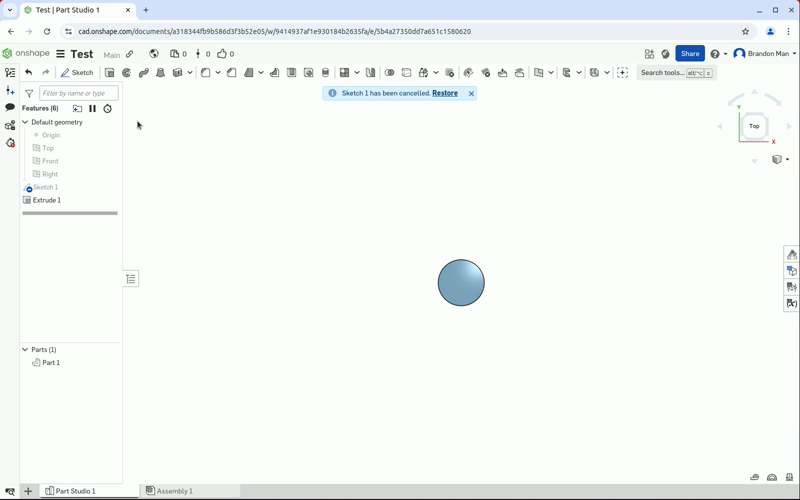
key(shift+h)
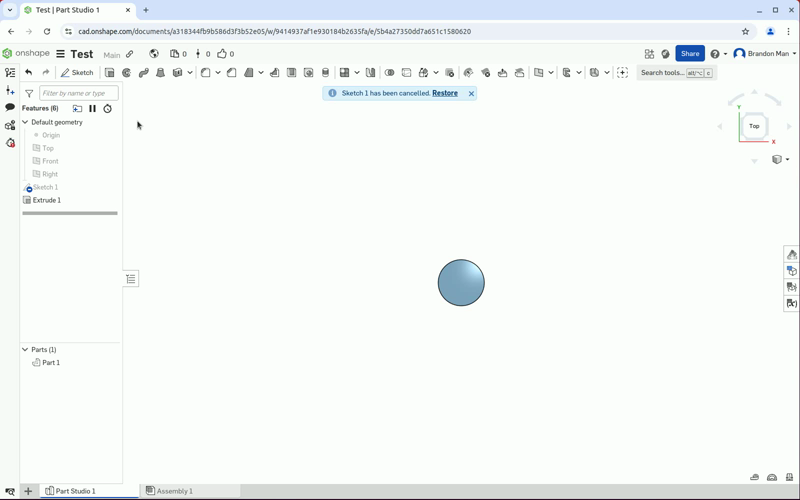
mouse_move(73, 189)
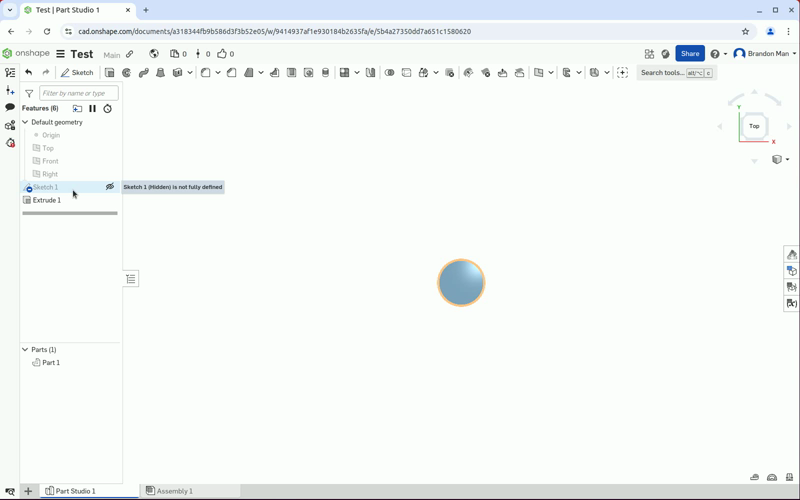
click(73, 189)
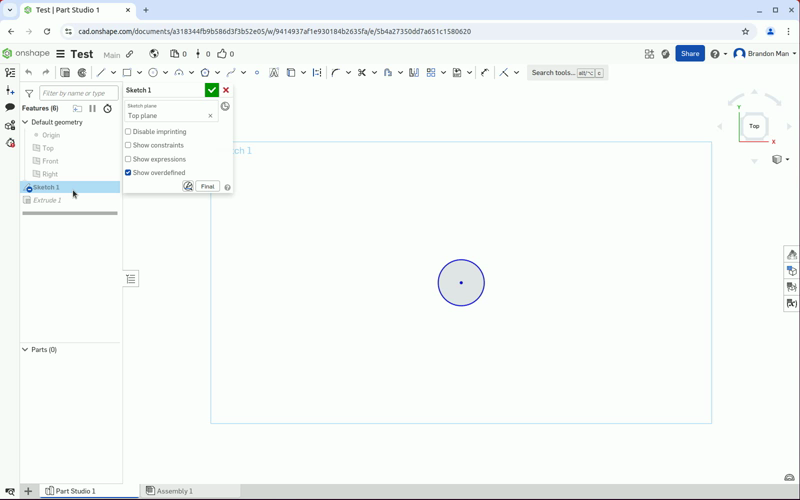
mouse_move(229, 92)
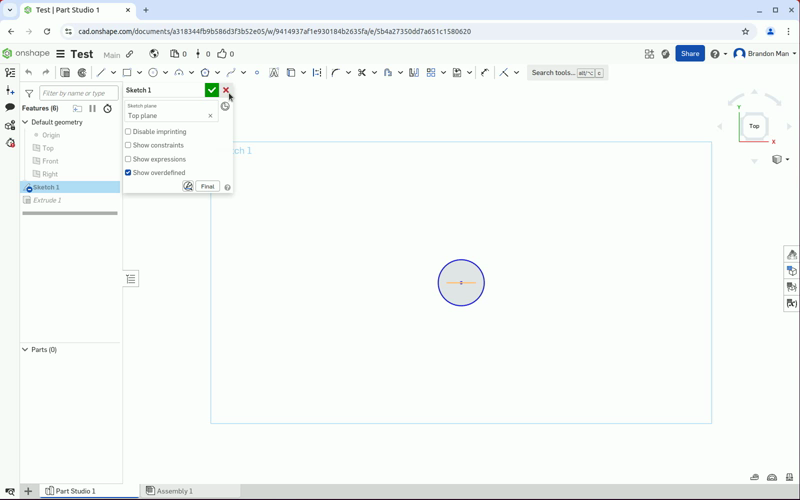
click(229, 92)
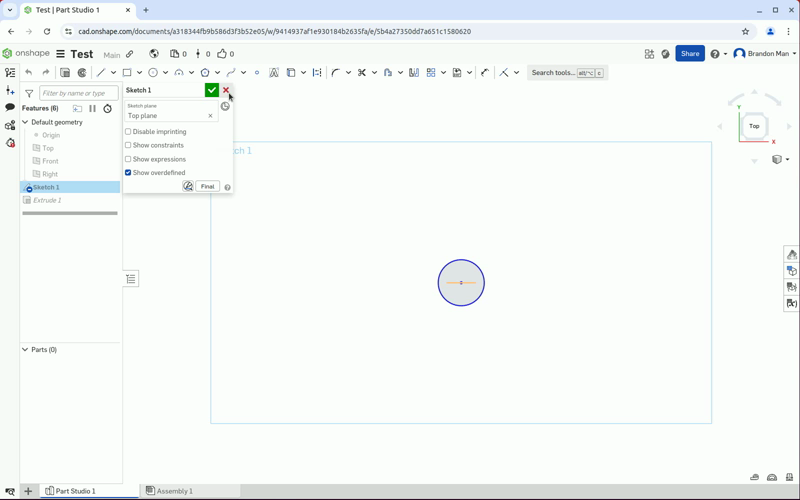
key(shift+s)
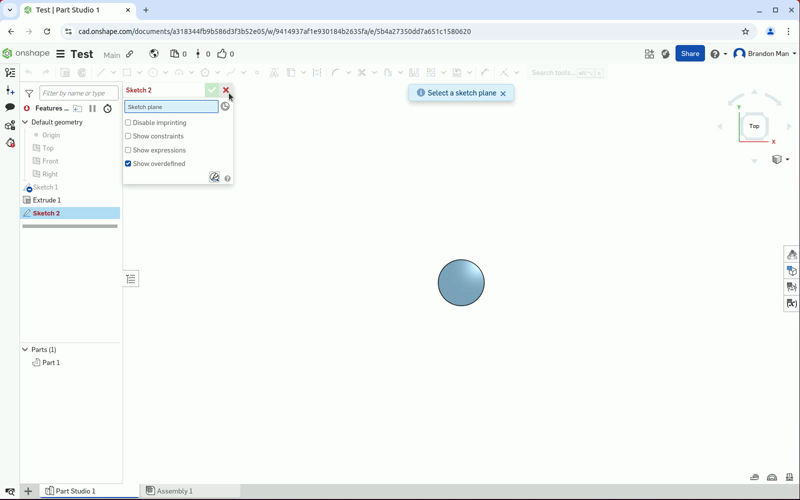
mouse_move(73, 150)
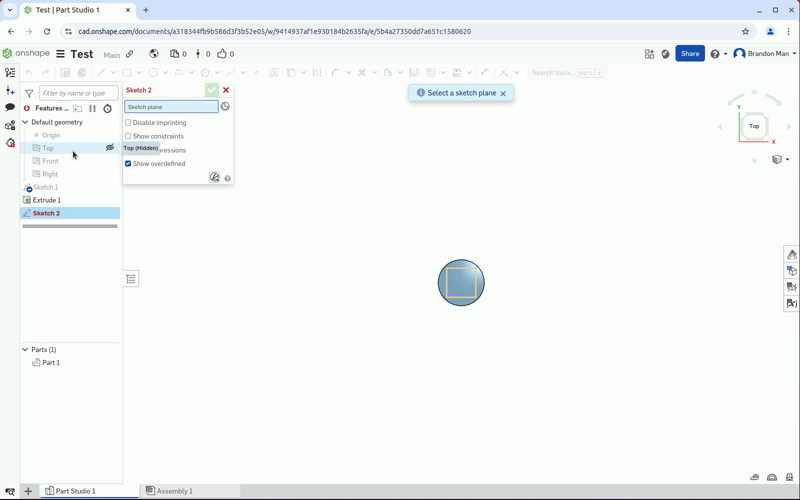
click(73, 150)
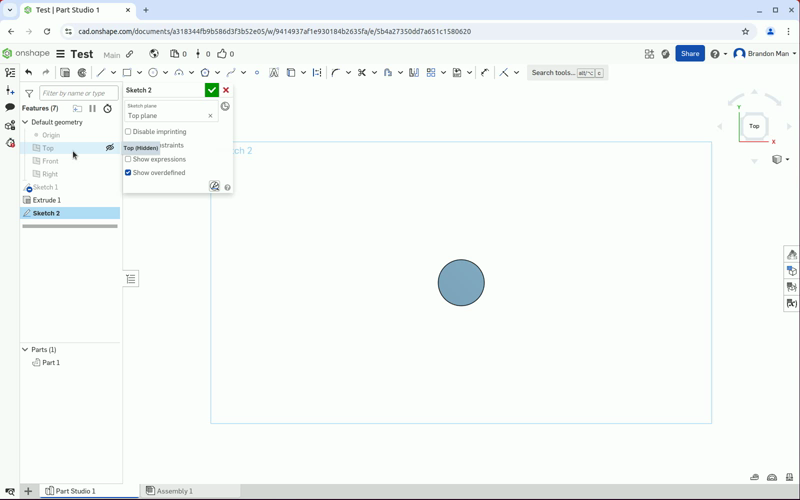
mouse_move(73, 352)
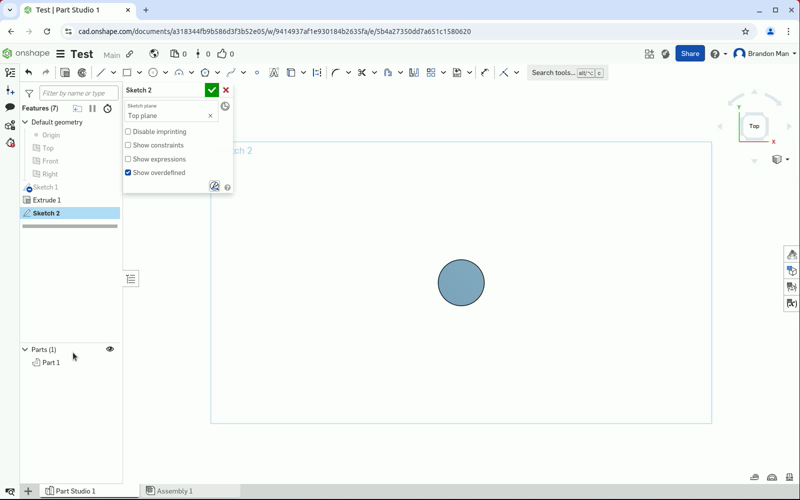
key(y)
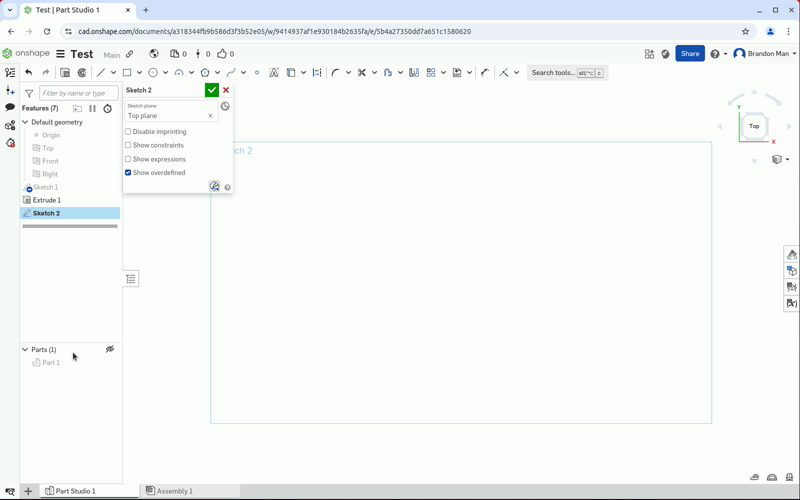
key(c)
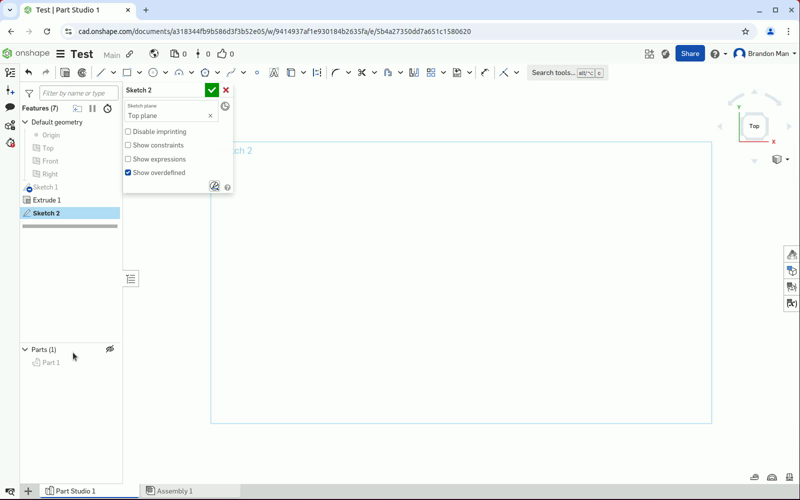
key_down(shift)
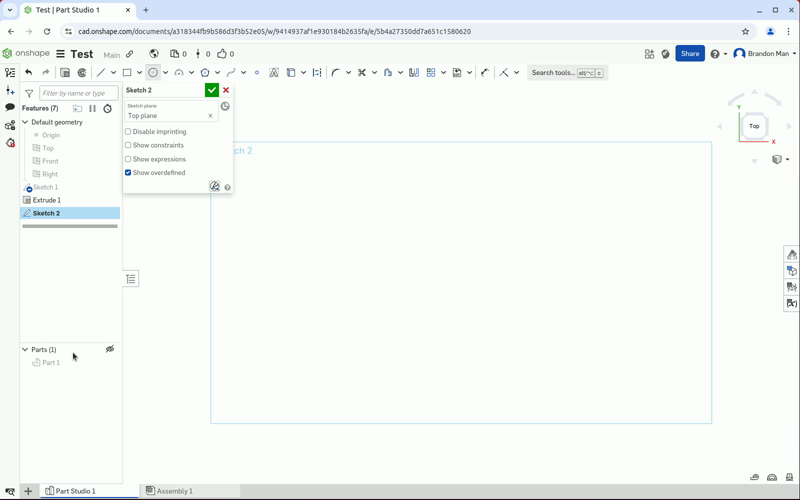
mouse_move(461, 282)
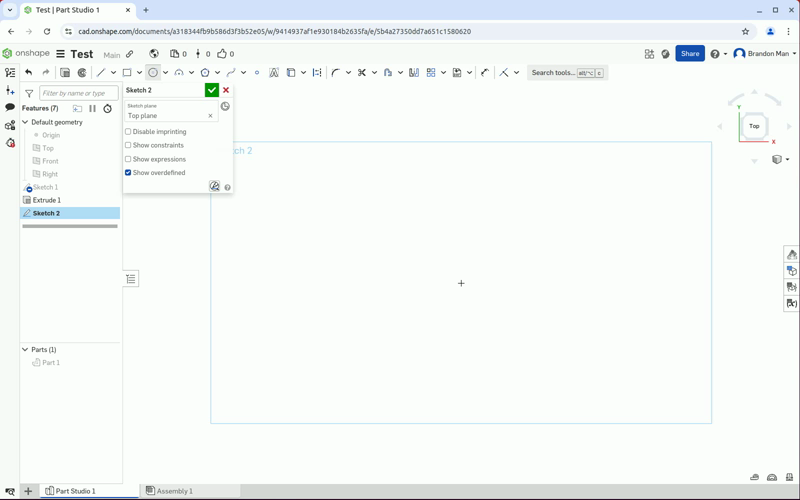
click(461, 282)
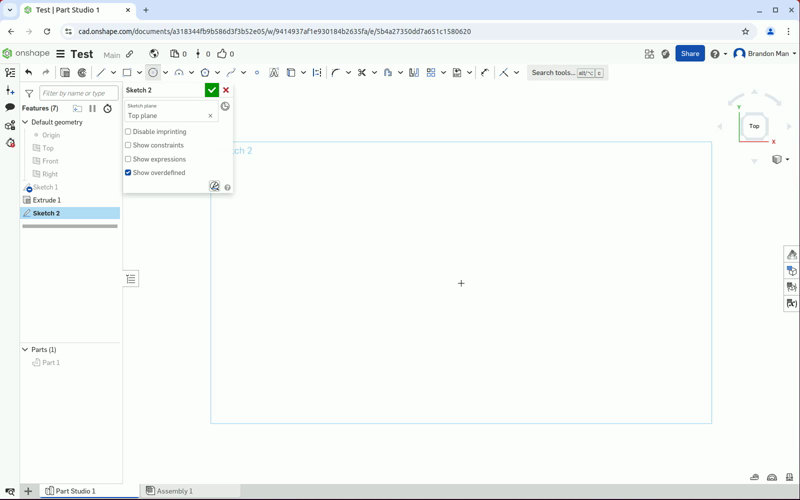
key_up(shift)
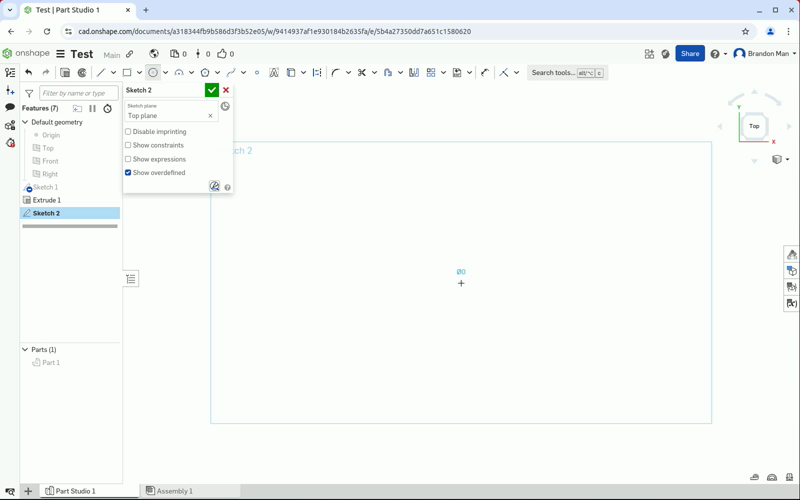
mouse_move(574, 282)
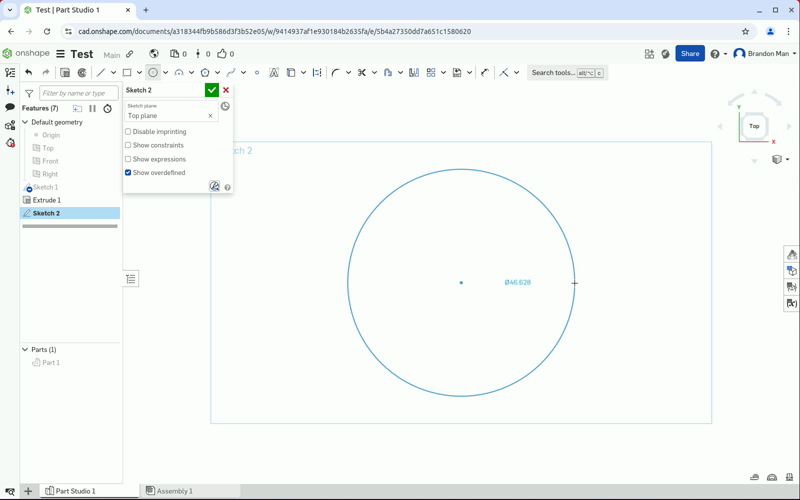
click(574, 282)
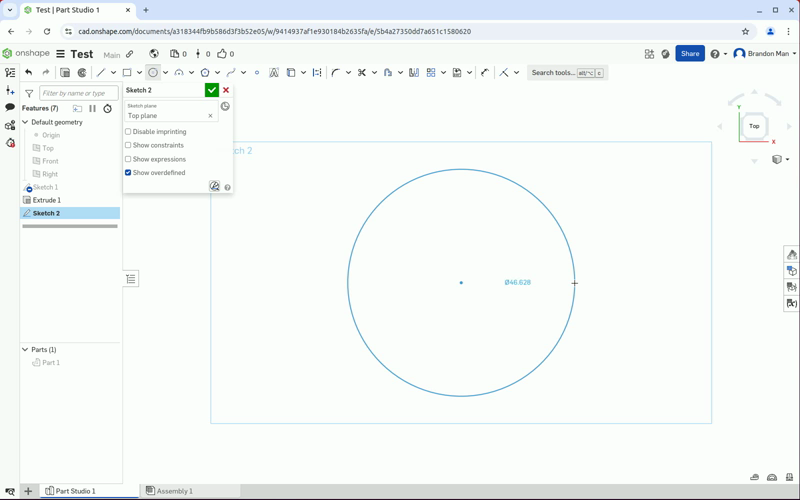
key(esc)
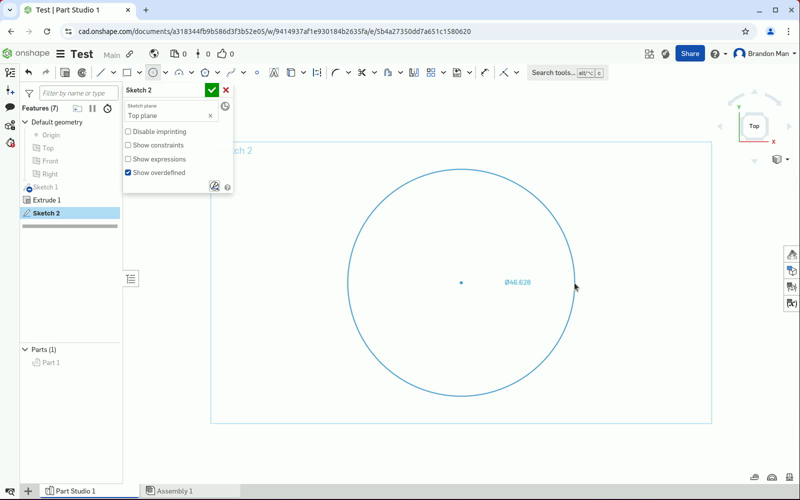
key(c)
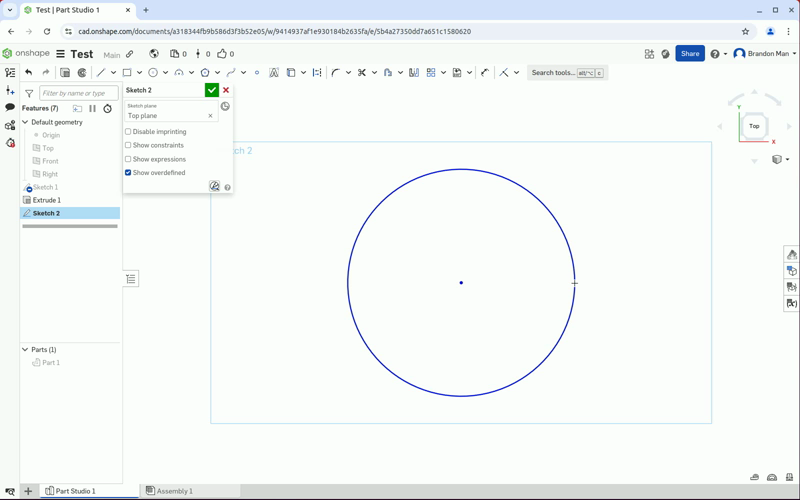
key_down(shift)
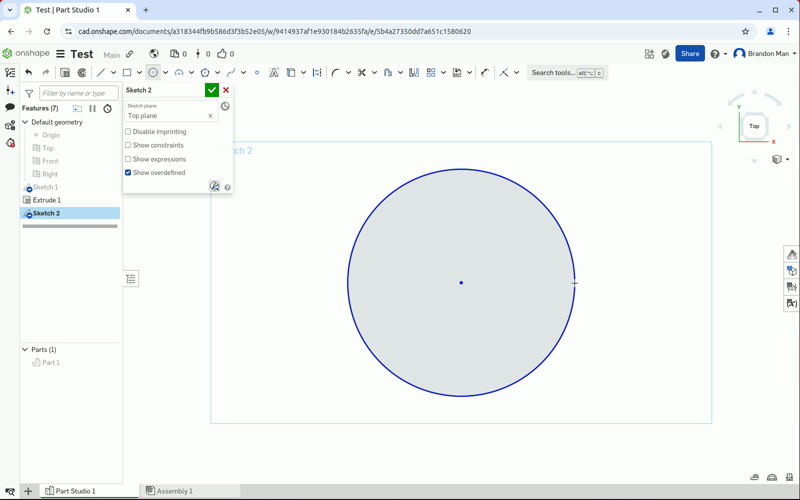
mouse_move(461, 282)
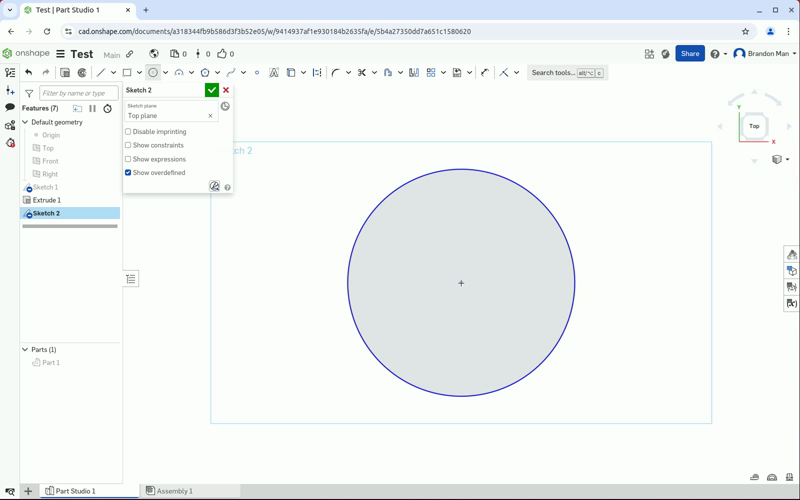
click(461, 282)
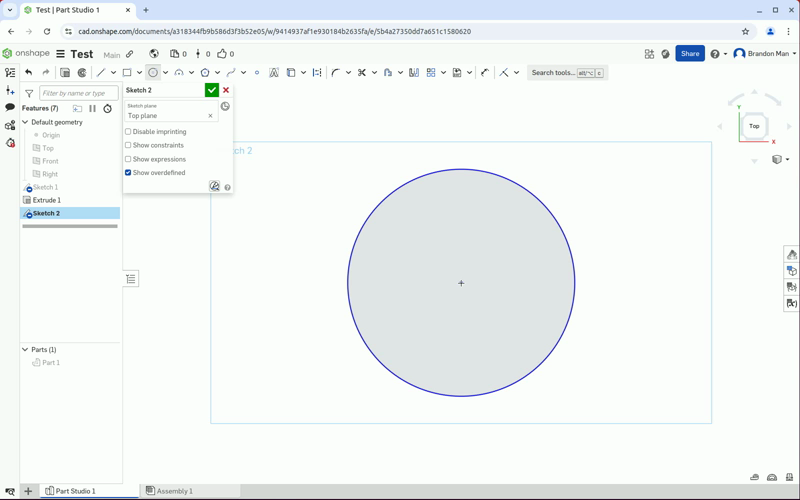
key_up(shift)
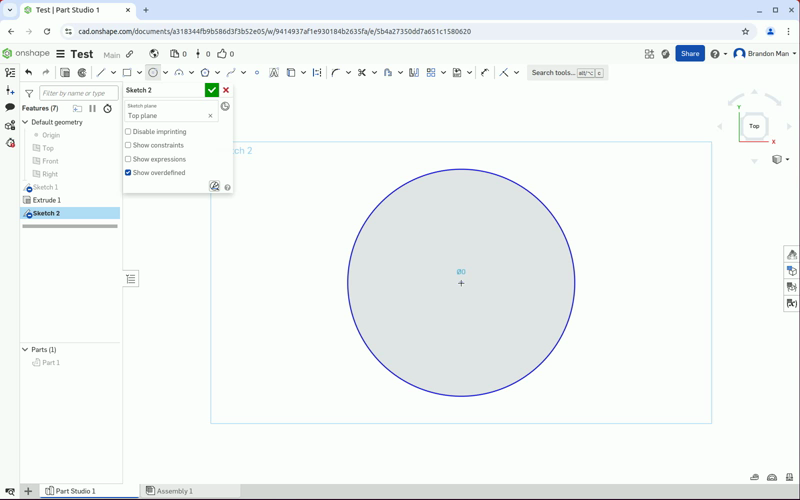
mouse_move(485, 282)
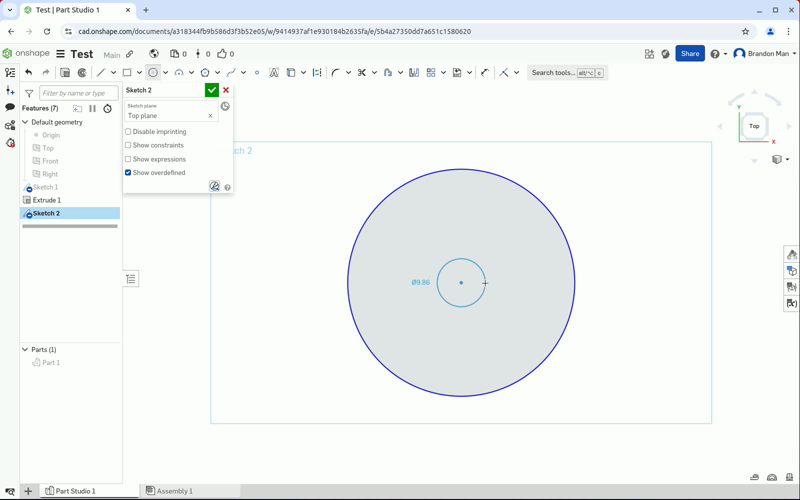
click(485, 282)
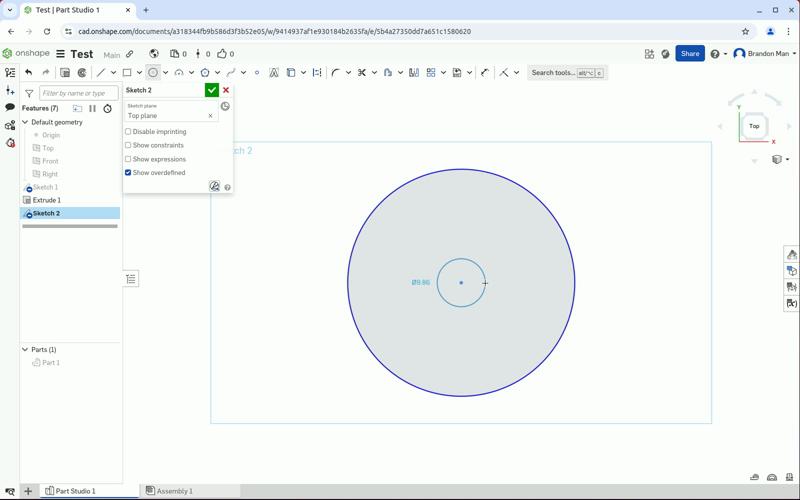
key(esc)
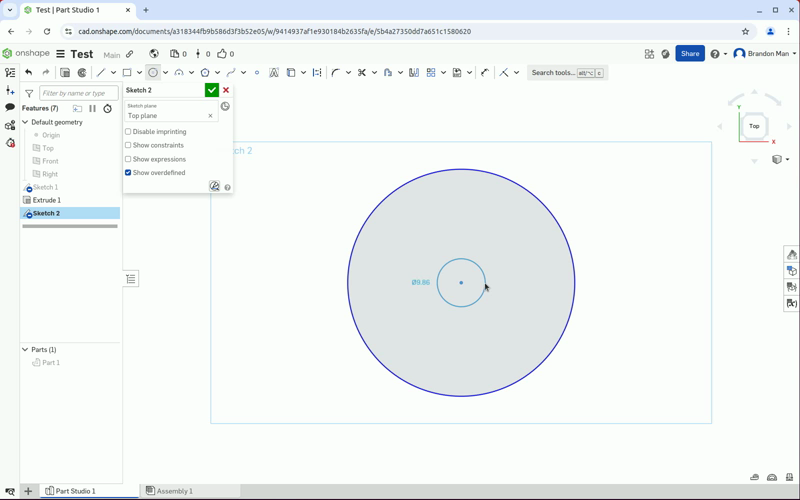
mouse_move(407, 261)
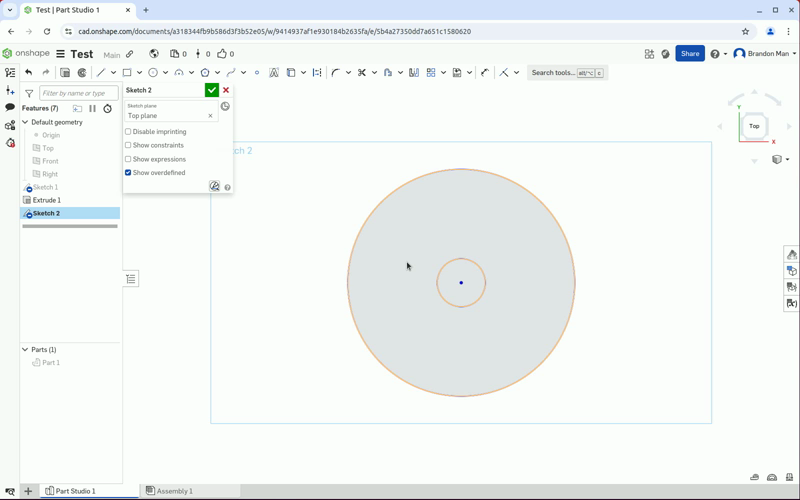
click(407, 261)
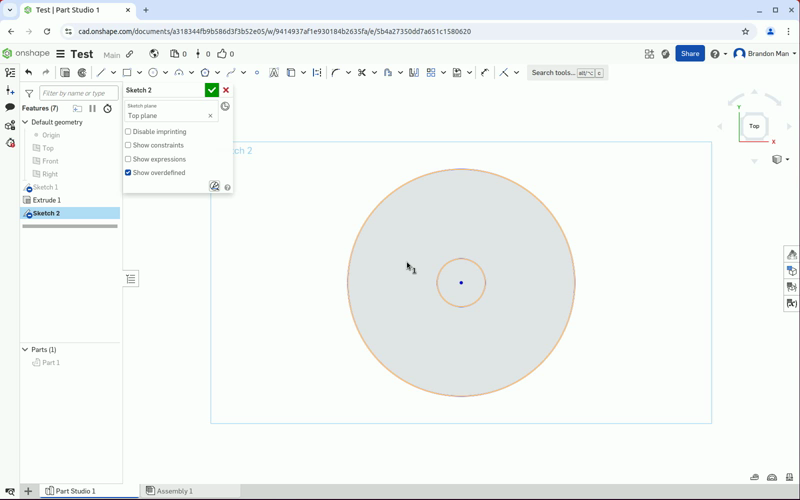
mouse_move(73, 352)
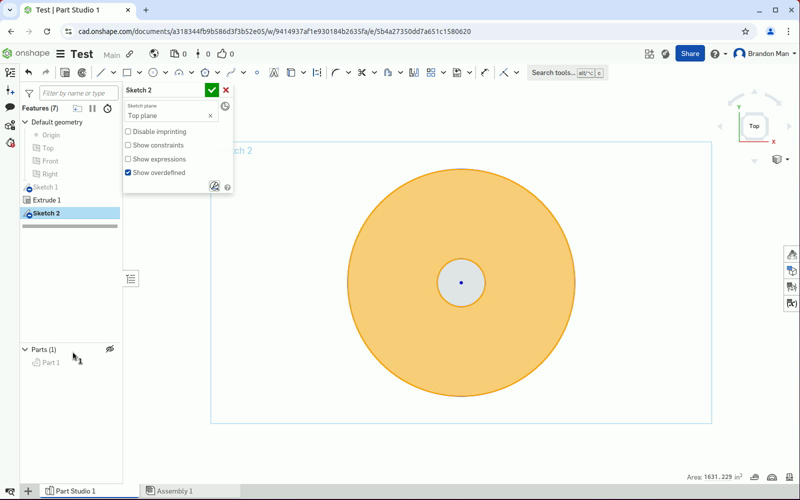
key(shift+y)
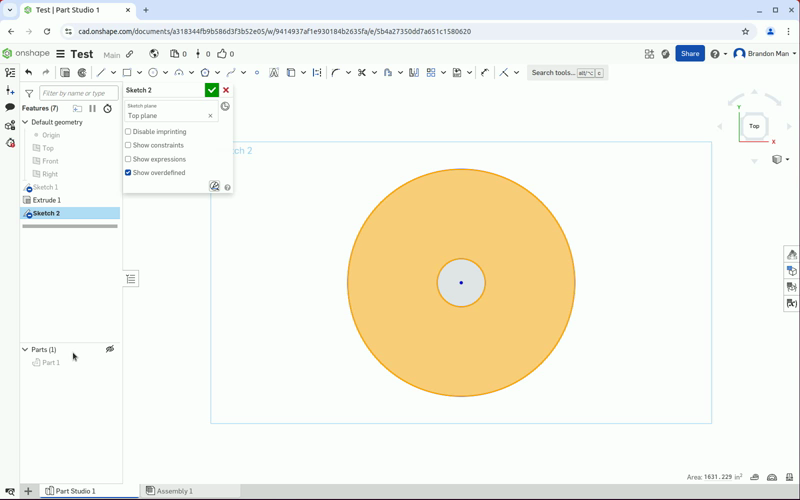
key(shift+e)
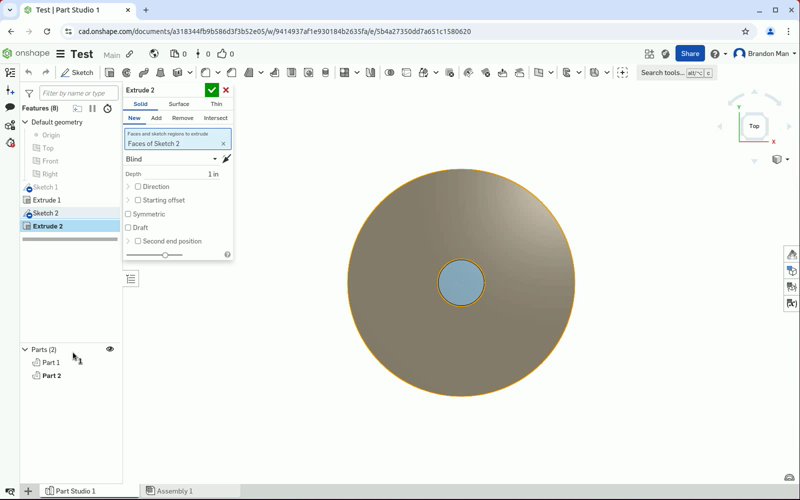
mouse_move(143, 106)
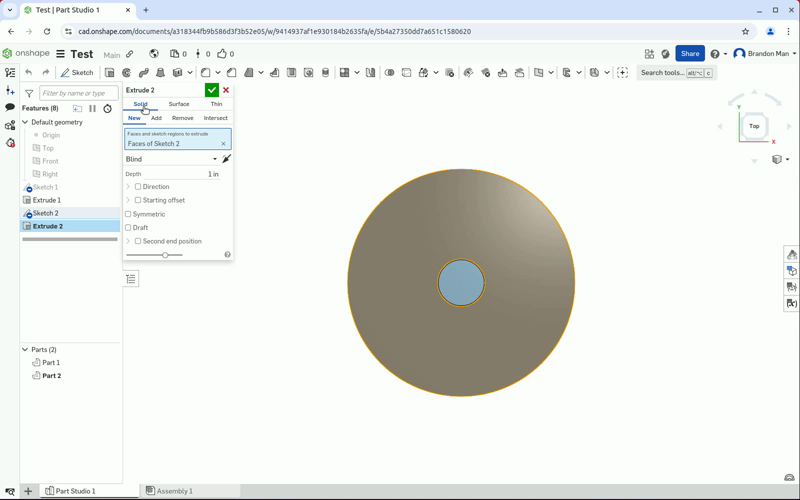
click(143, 106)
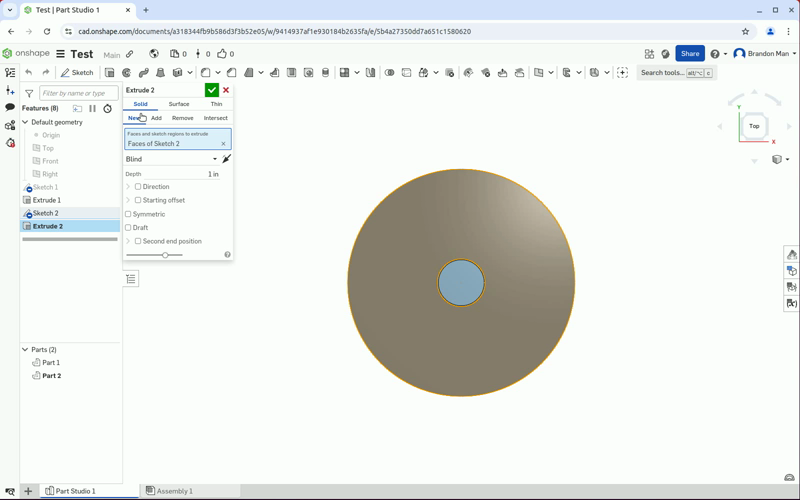
mouse_move(137, 120)
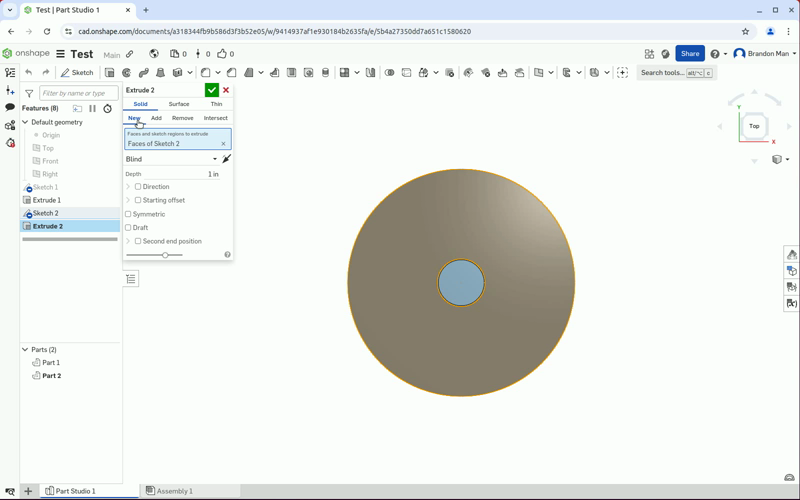
click(137, 120)
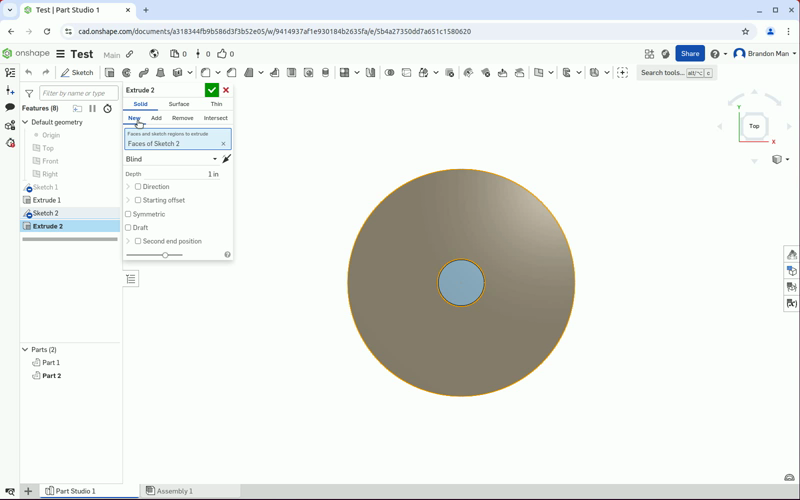
key(tab, 4)
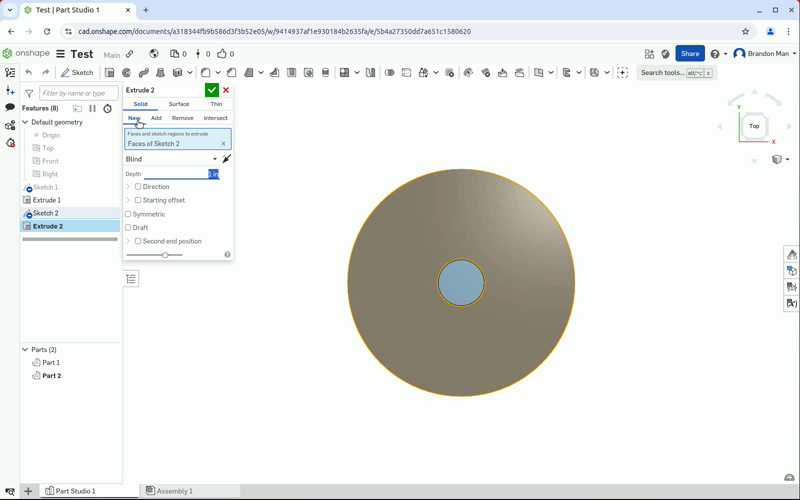
text(-3.129)
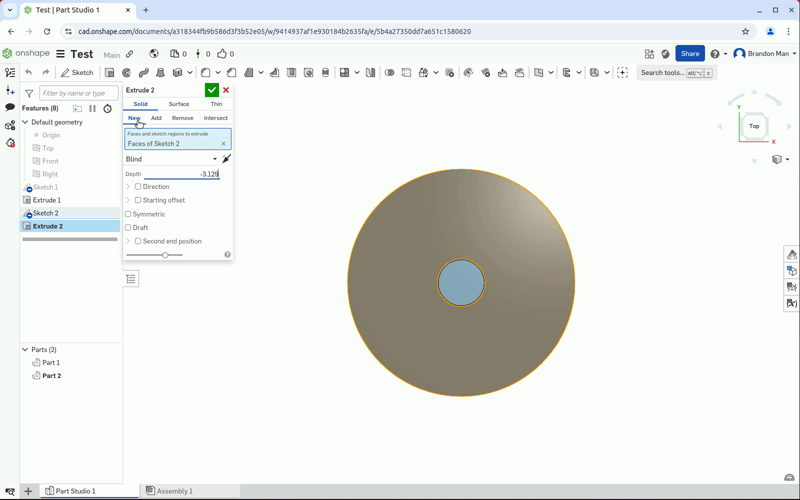
key(enter)
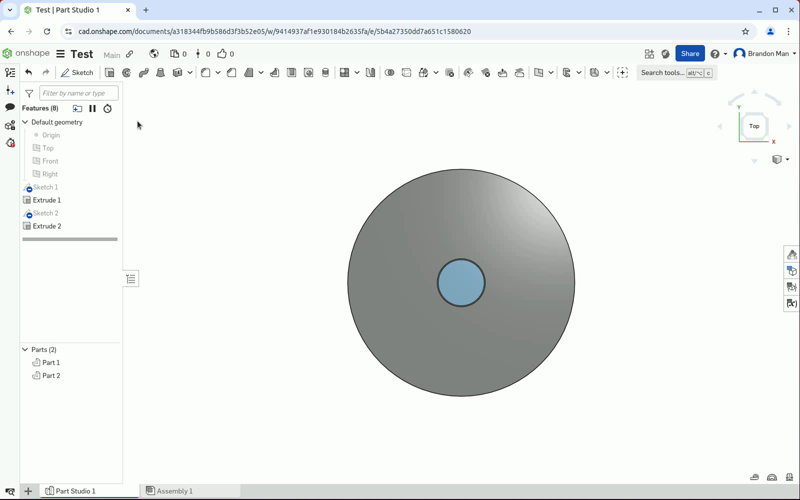
key(shift+h)
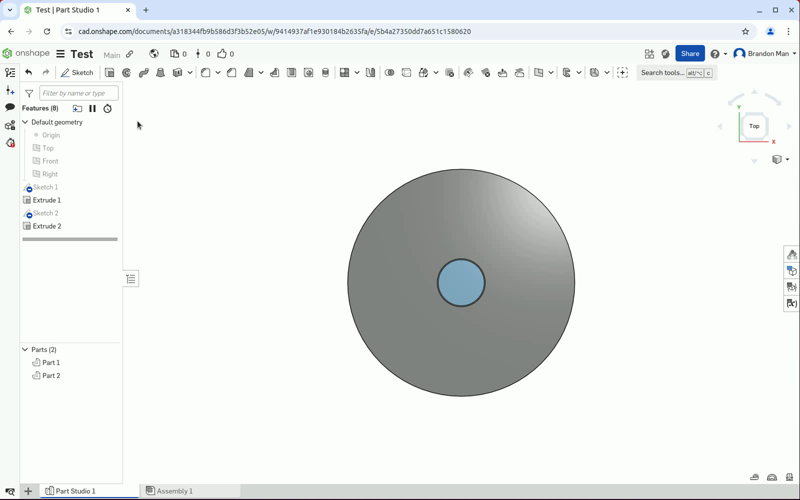
key(shift+h)
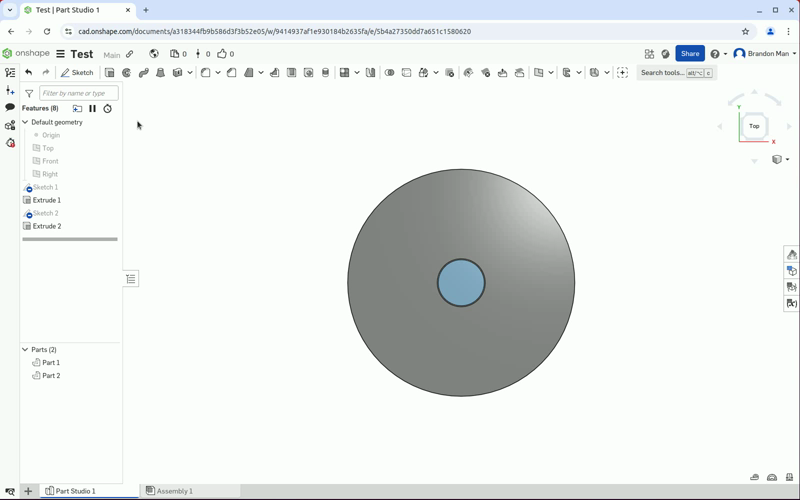
mouse_move(73, 189)
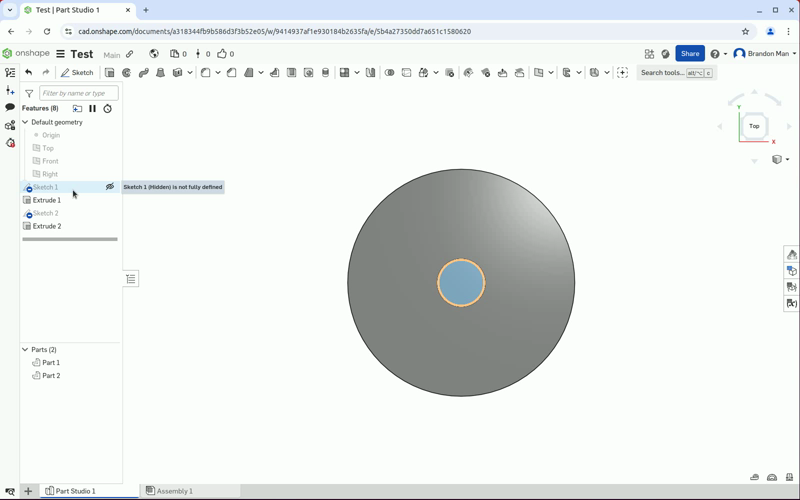
click(73, 189)
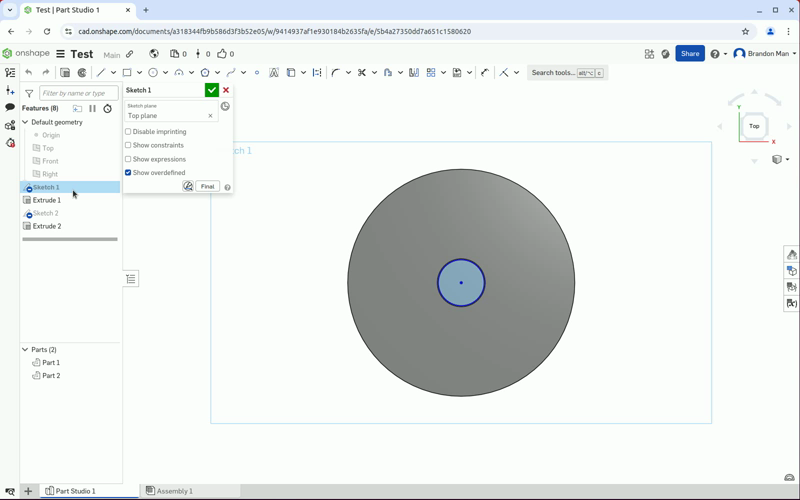
mouse_move(229, 92)
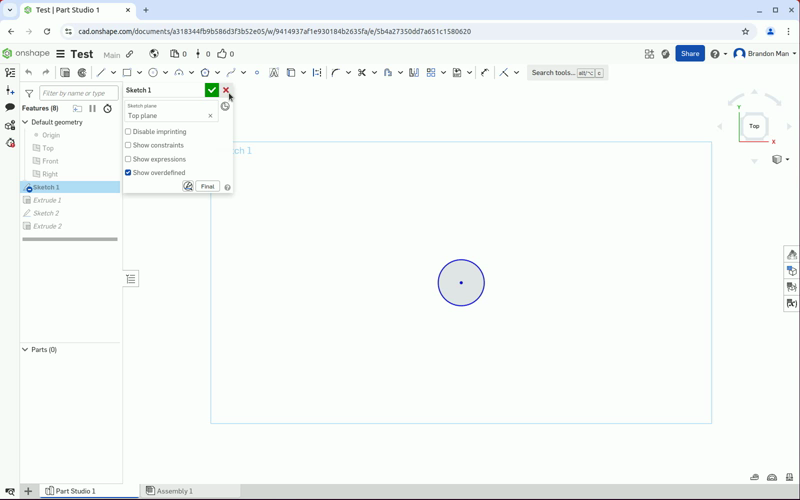
click(229, 92)
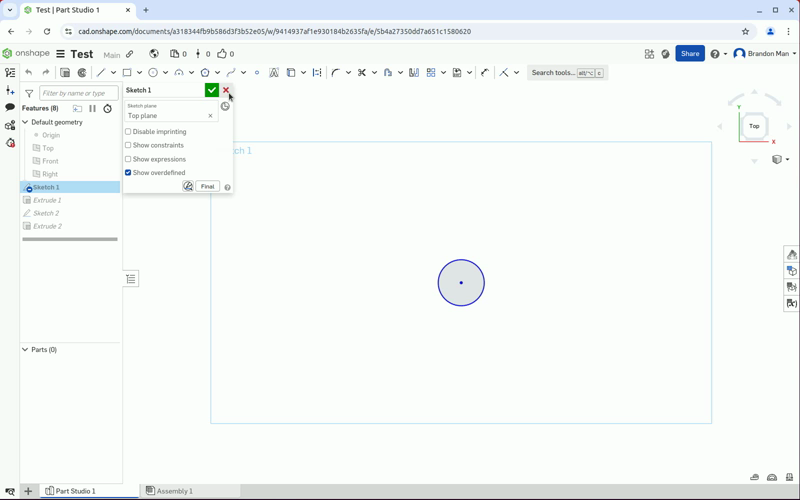
key(shift+s)
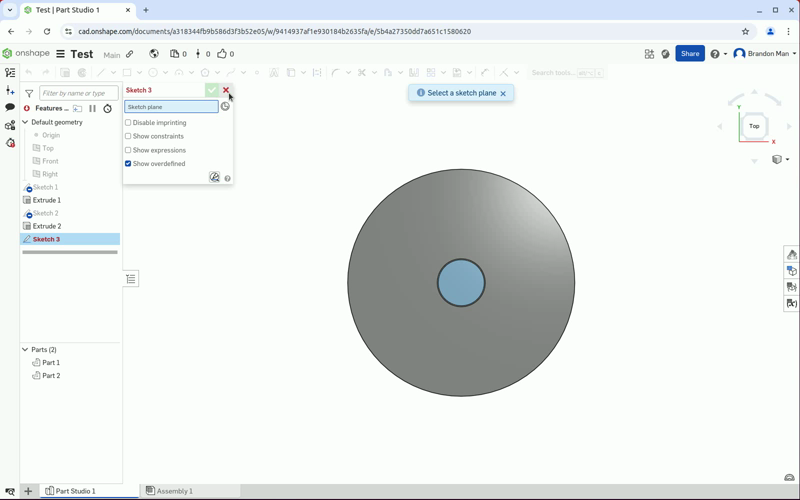
mouse_move(73, 150)
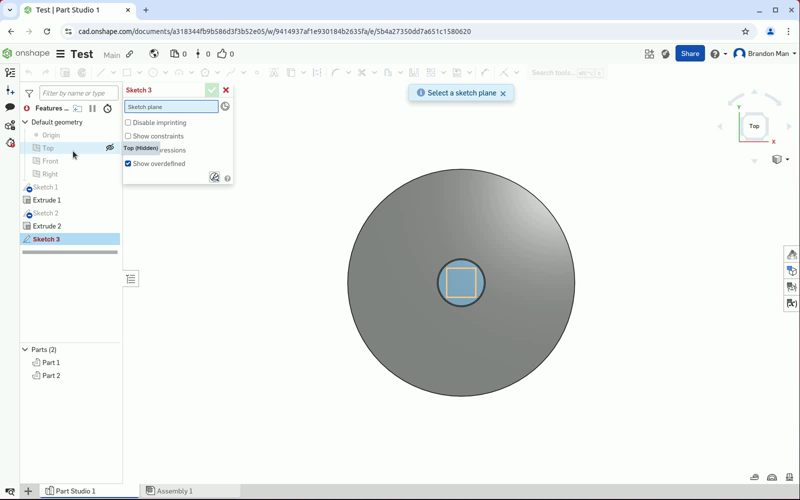
click(73, 150)
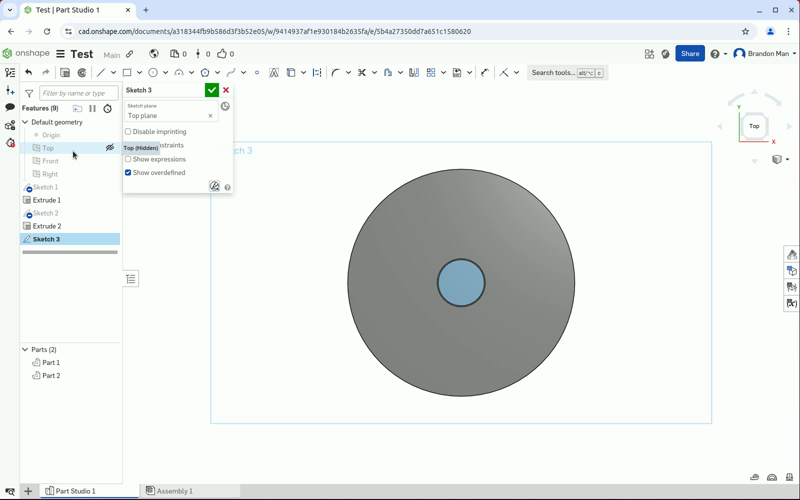
mouse_move(73, 352)
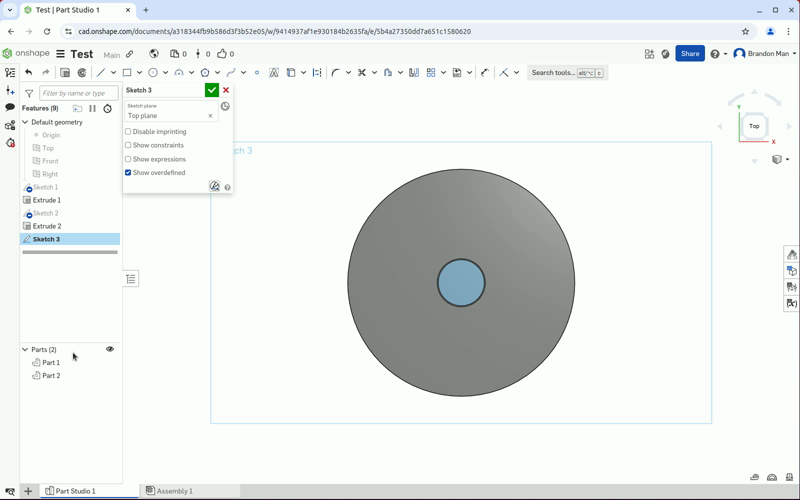
key(y)
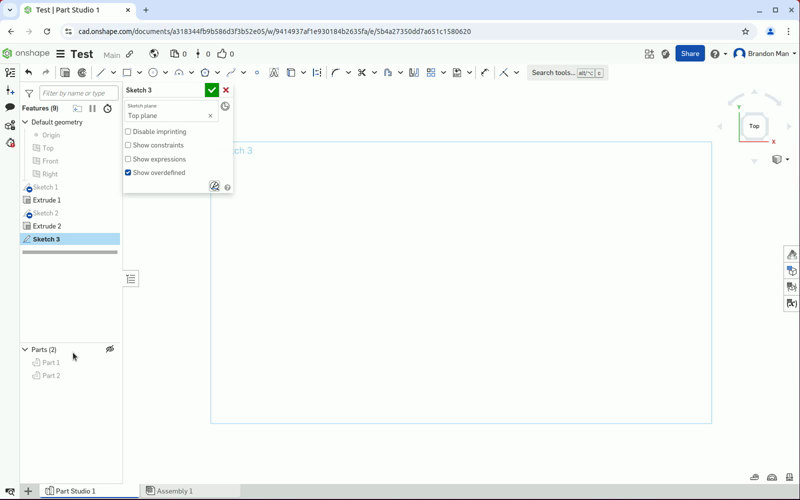
key(c)
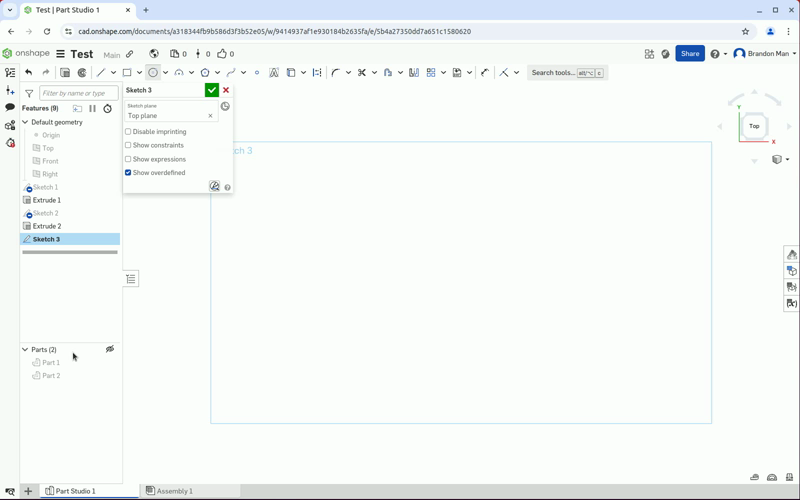
key_down(shift)
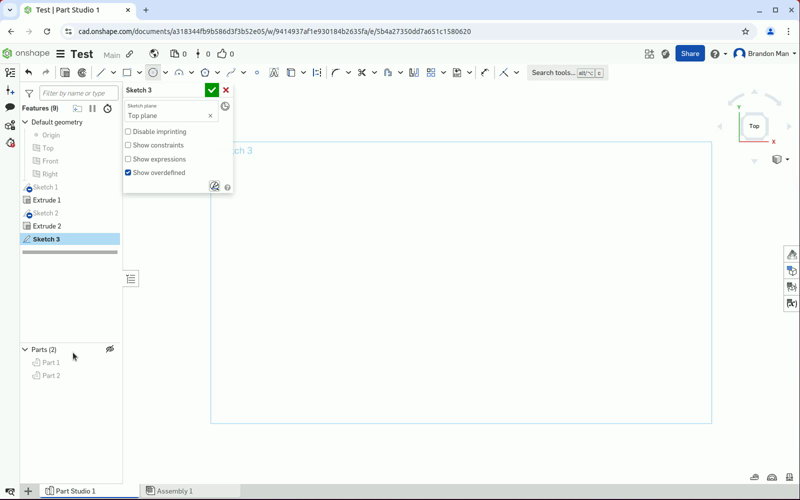
mouse_move(461, 282)
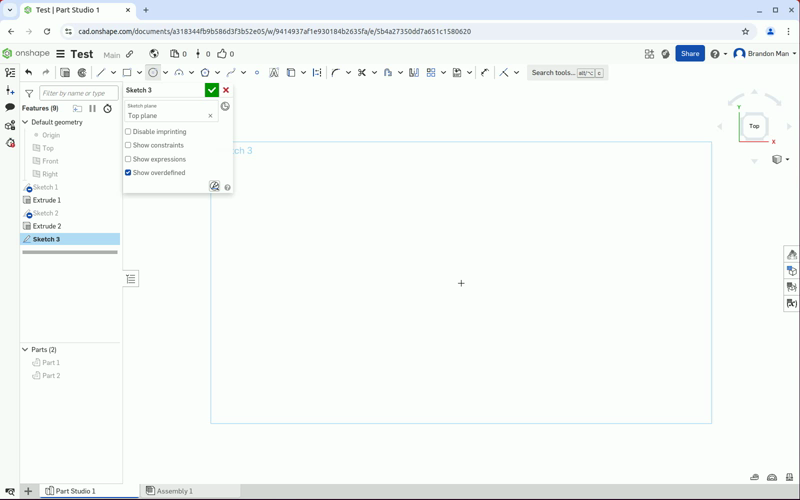
click(461, 282)
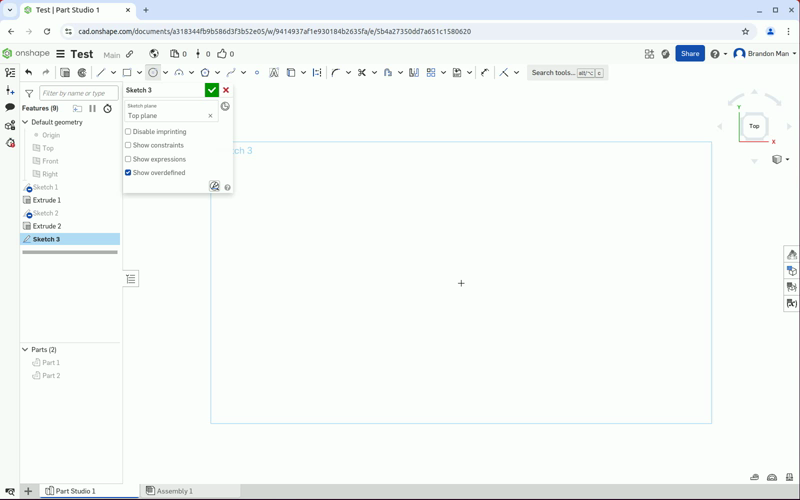
key_up(shift)
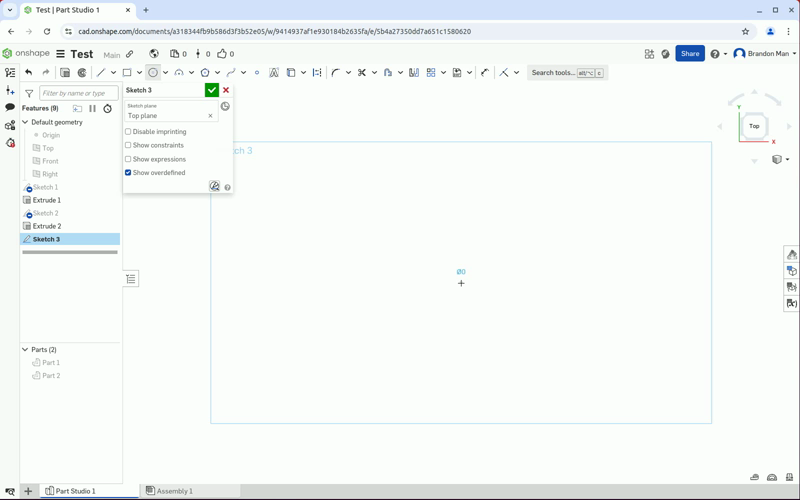
mouse_move(484, 282)
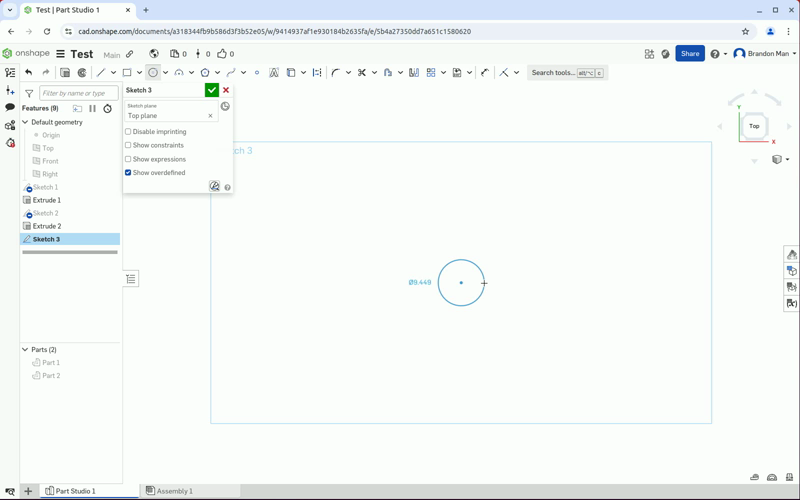
click(484, 282)
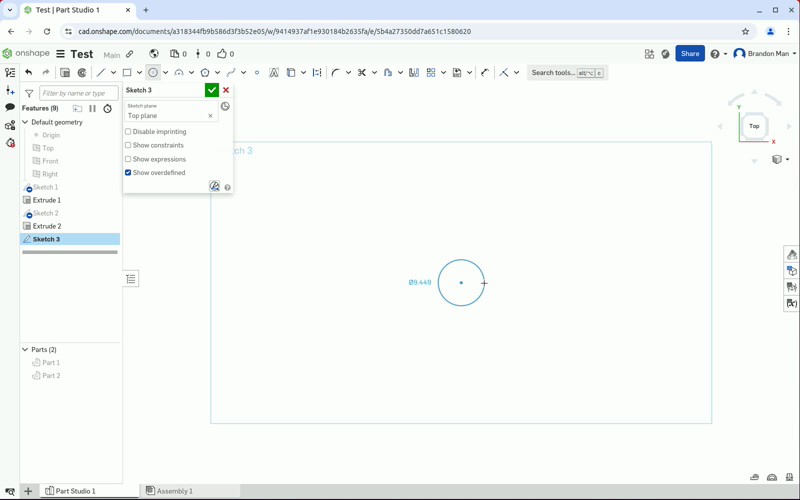
key(esc)
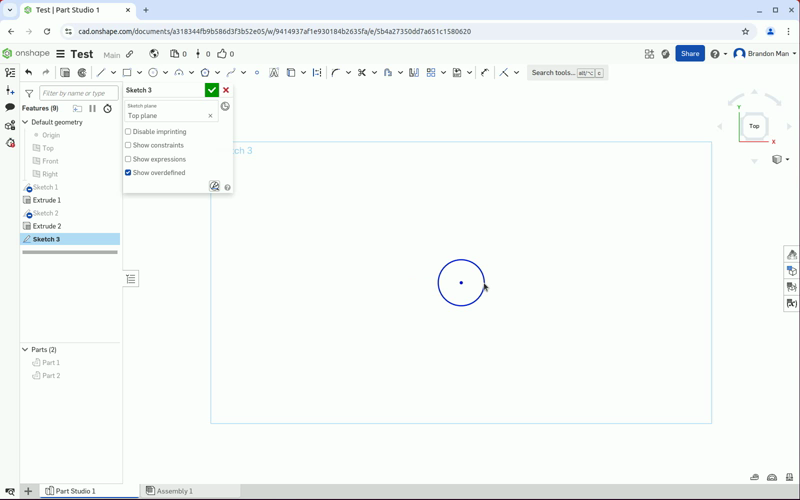
mouse_move(452, 278)
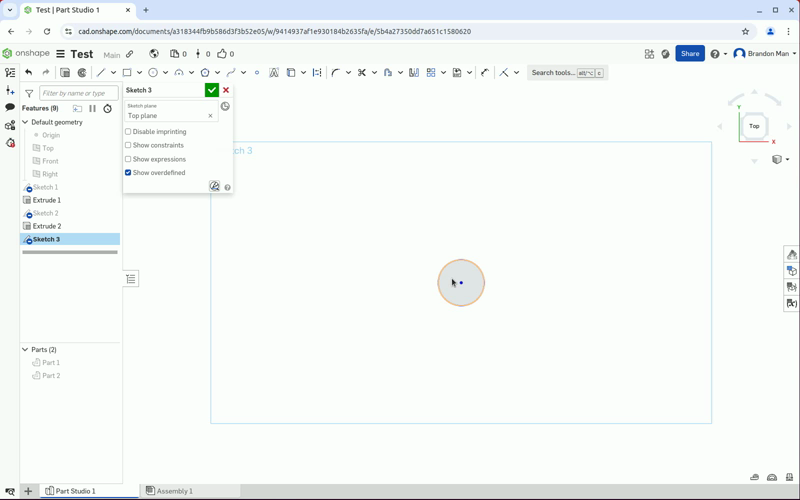
scroll(6)
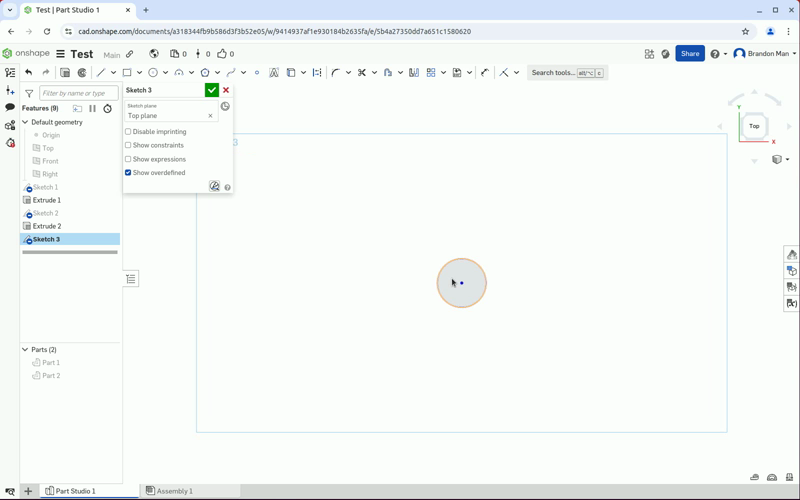
scroll(6)
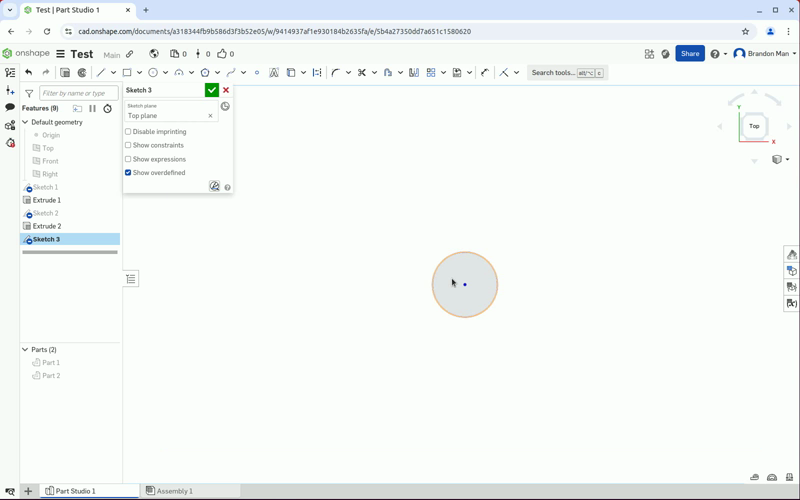
scroll(6)
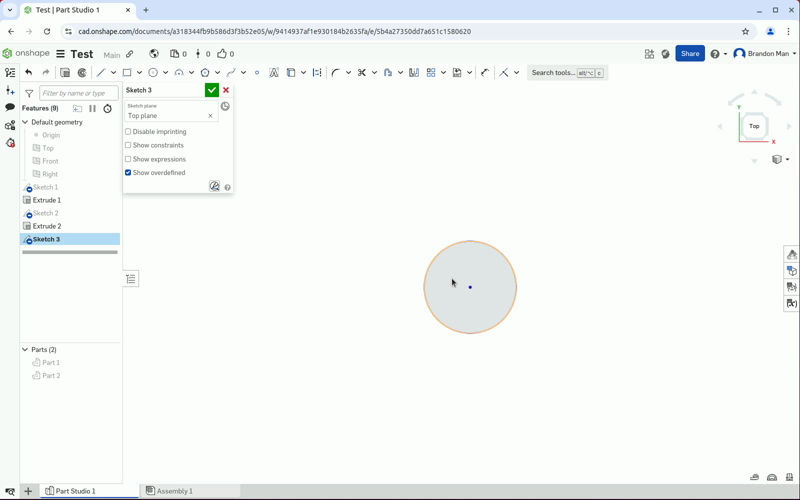
scroll(6)
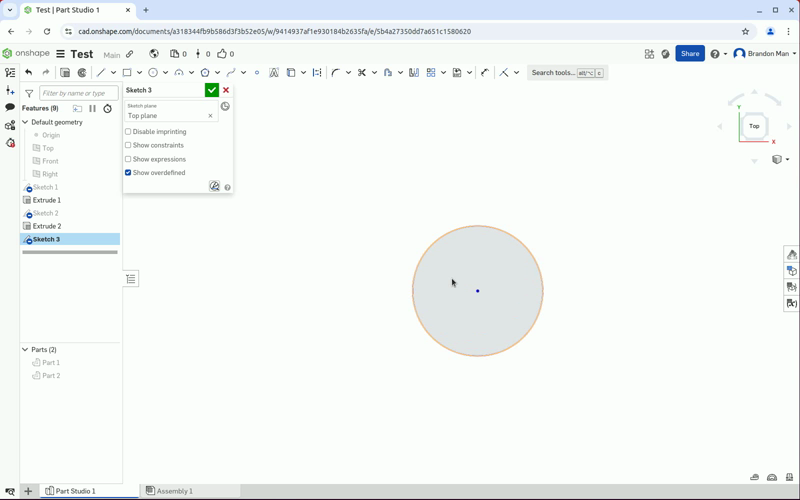
scroll(6)
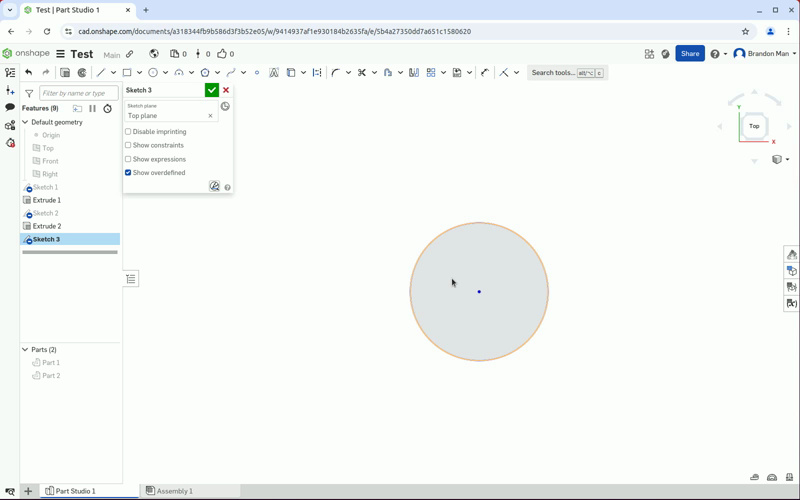
scroll(6)
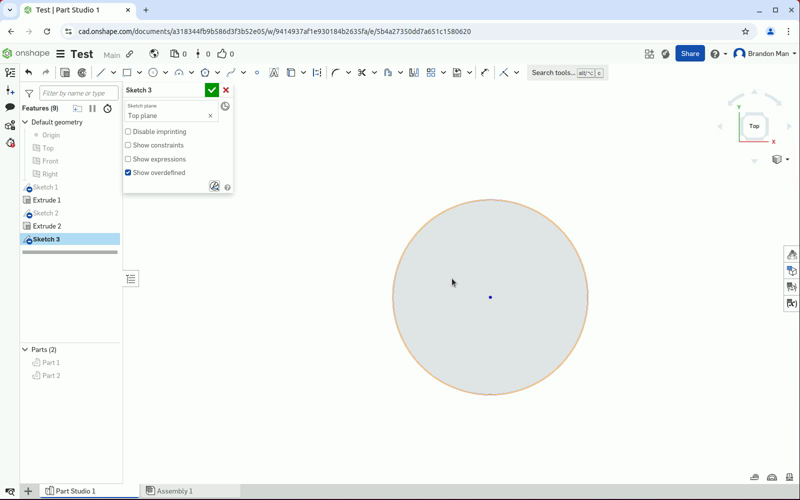
scroll(6)
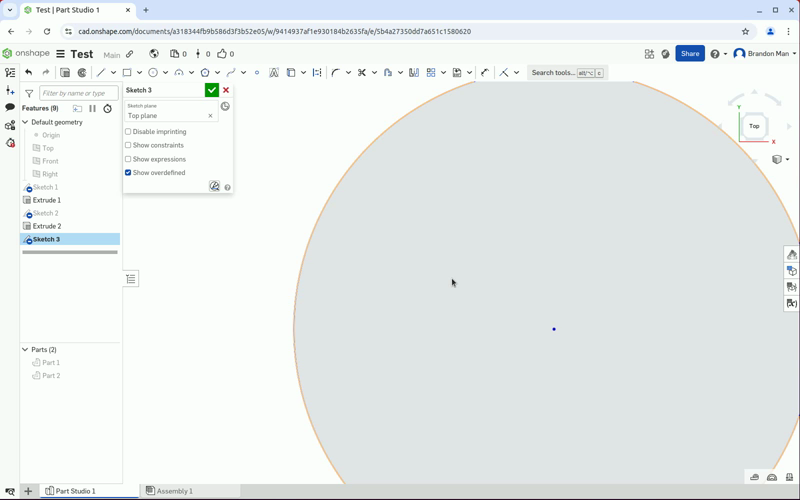
click(452, 278)
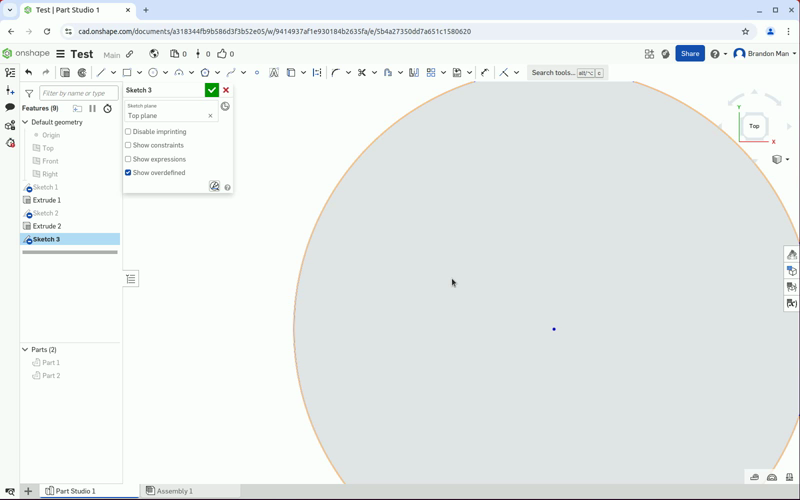
scroll(-6)
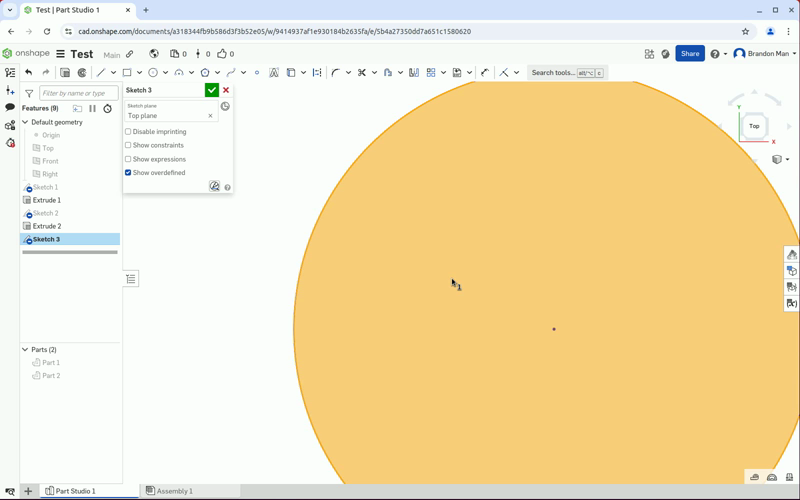
scroll(-6)
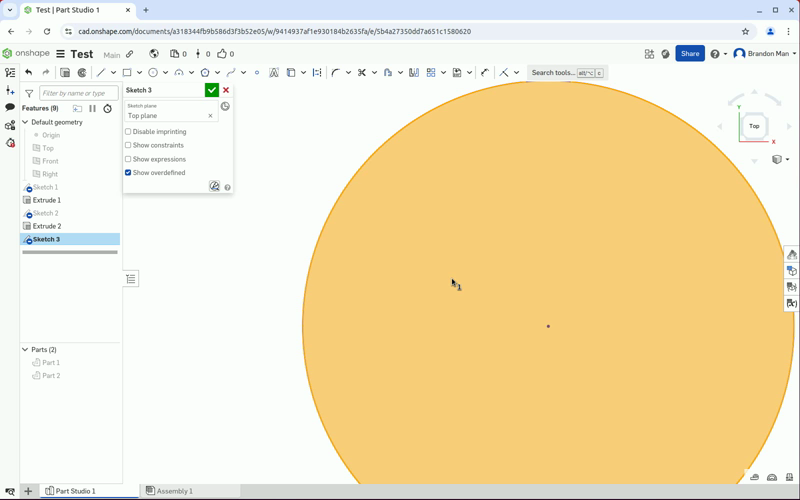
scroll(-6)
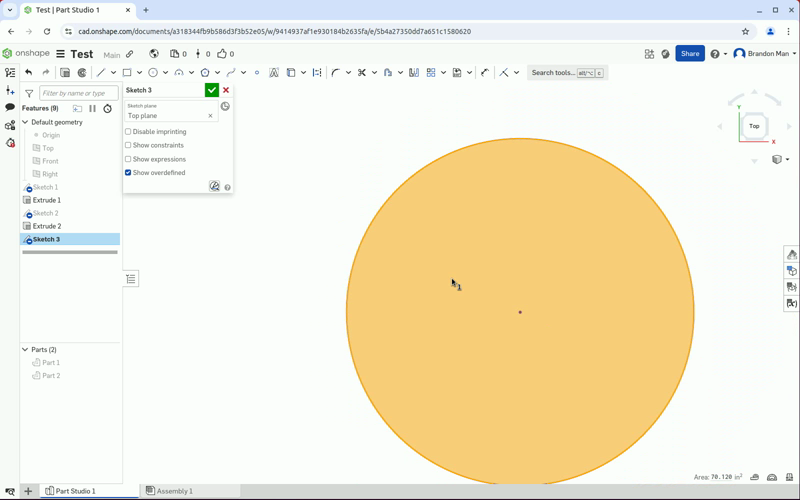
scroll(-6)
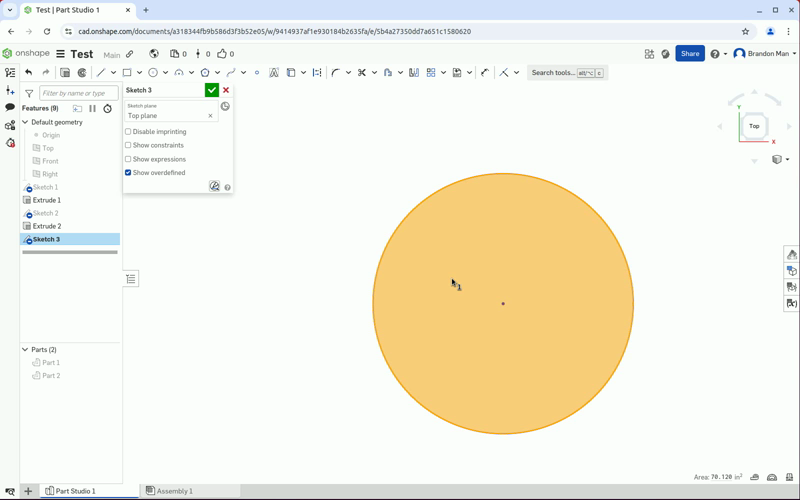
scroll(-6)
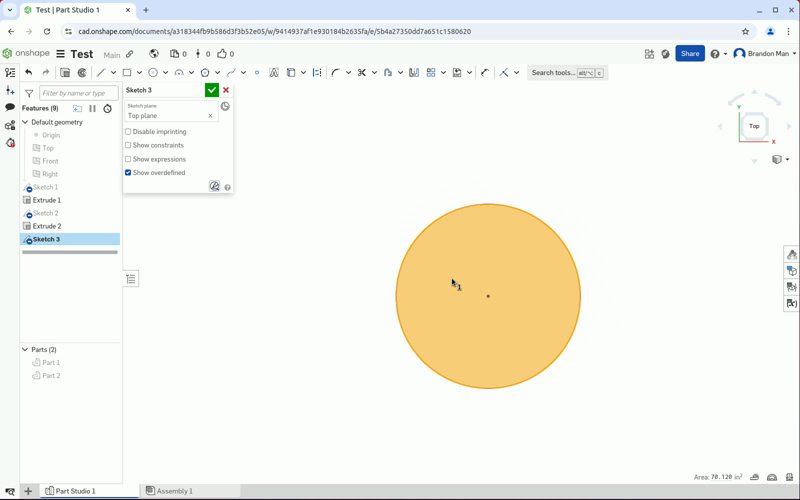
scroll(-6)
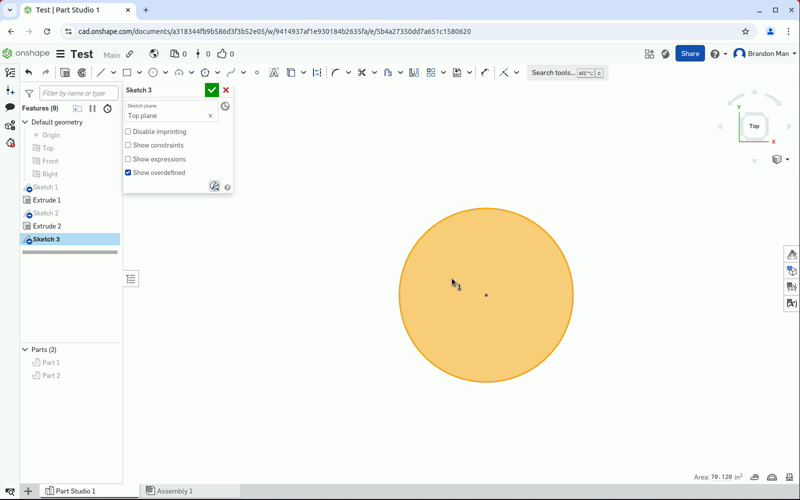
scroll(-6)
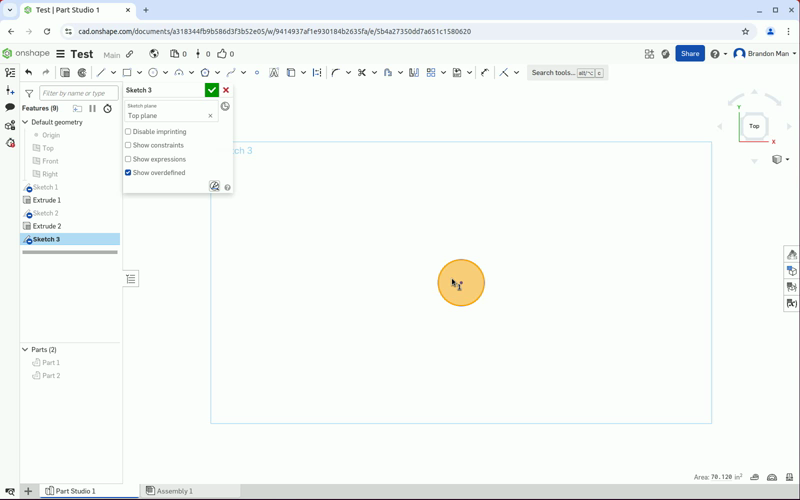
mouse_move(73, 352)
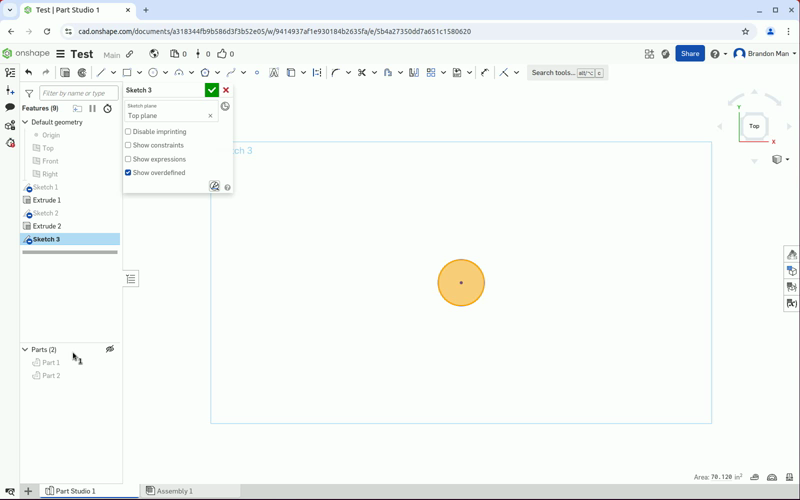
key(shift+y)
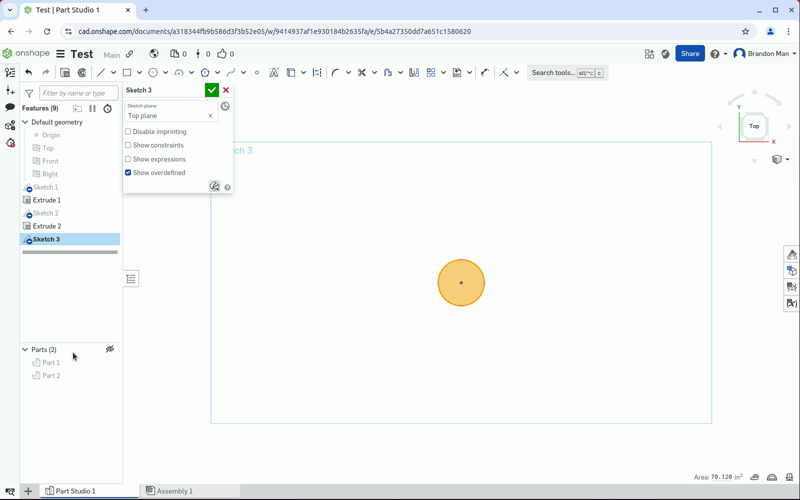
key(shift+e)
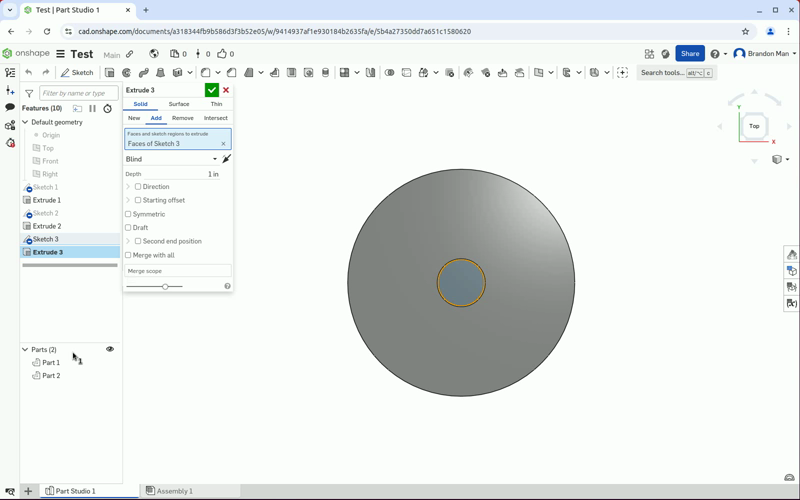
mouse_move(143, 106)
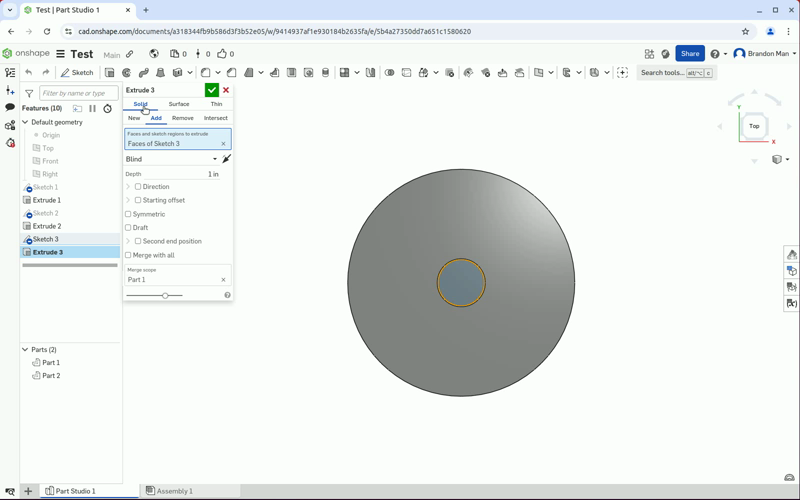
click(143, 106)
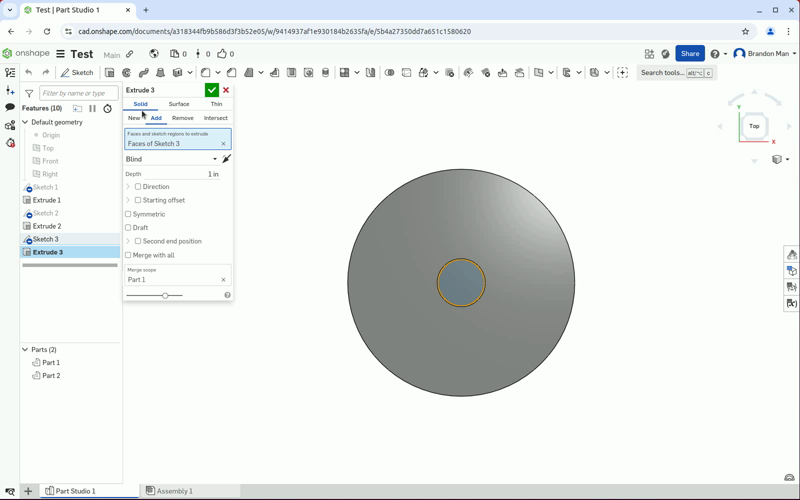
mouse_move(137, 120)
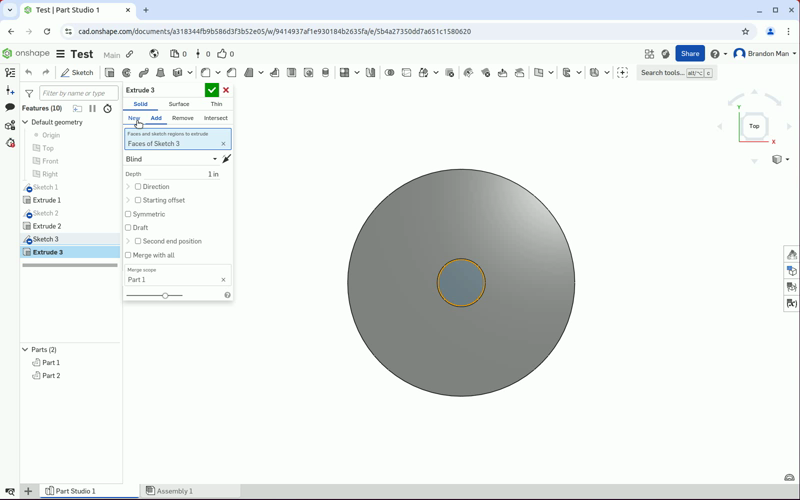
click(137, 120)
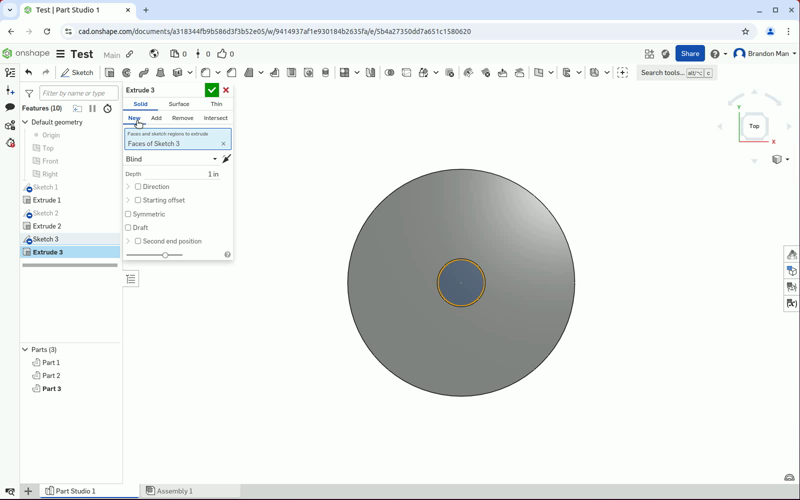
key(tab, 4)
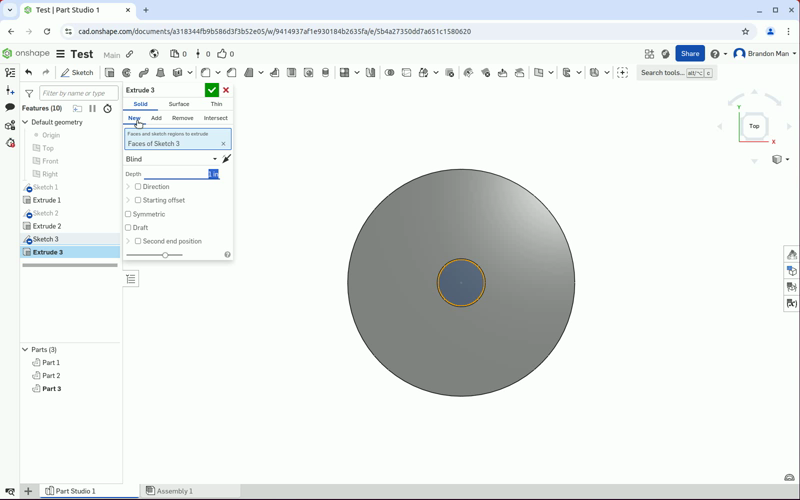
text(4.574)
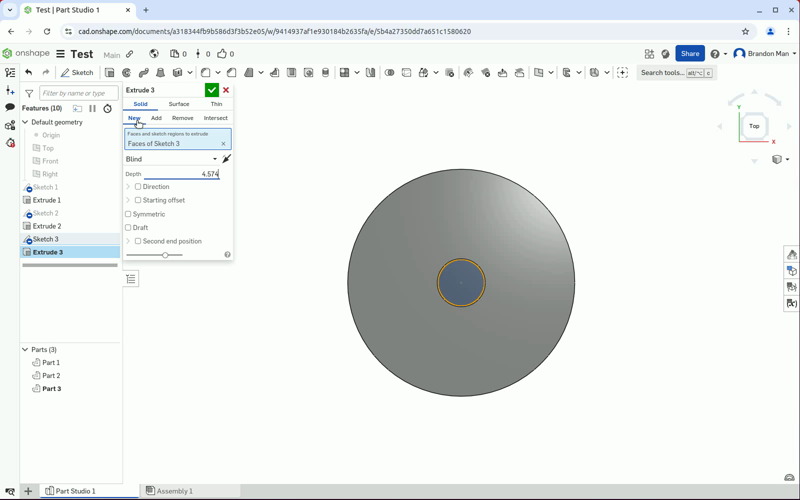
key(enter)
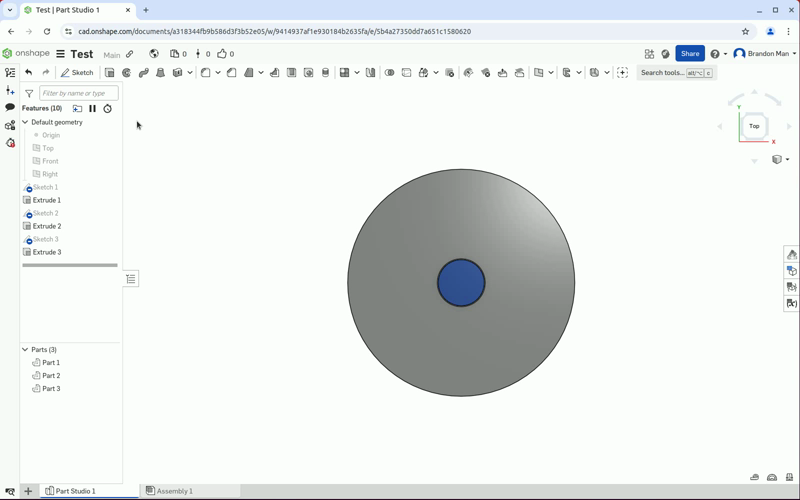
key(shift+h)
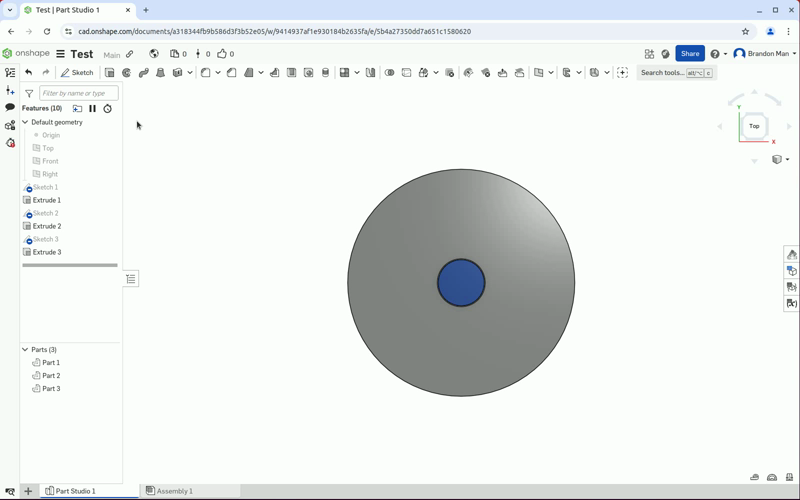
key(shift+h)
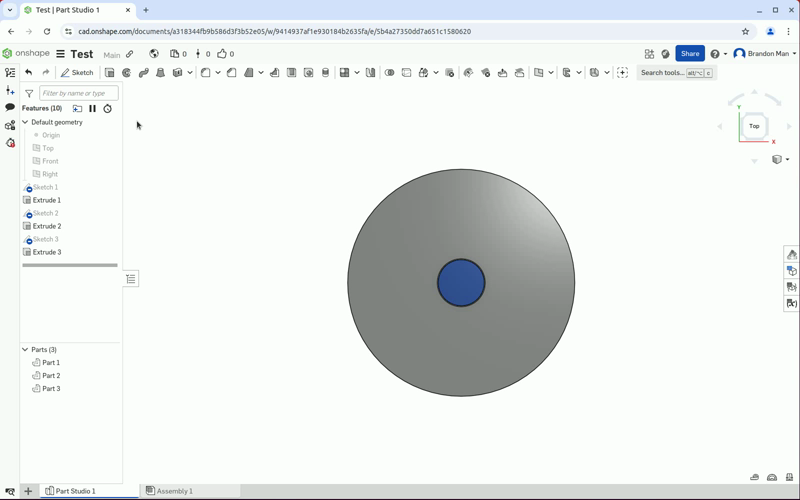
mouse_move(73, 189)
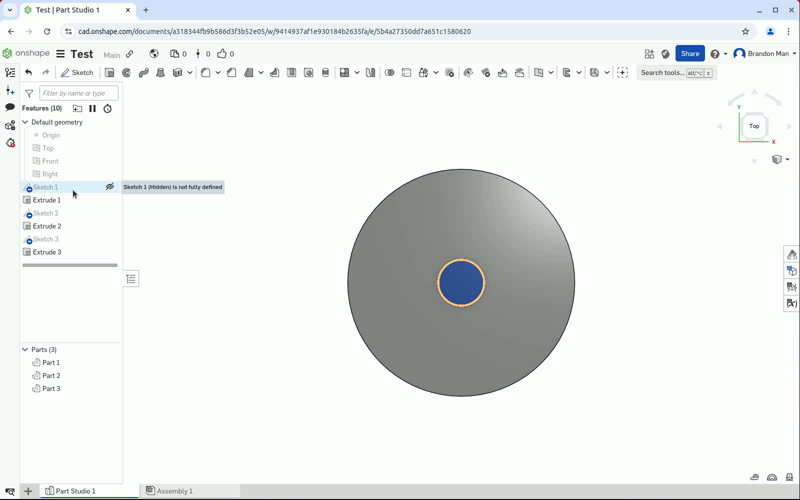
click(73, 189)
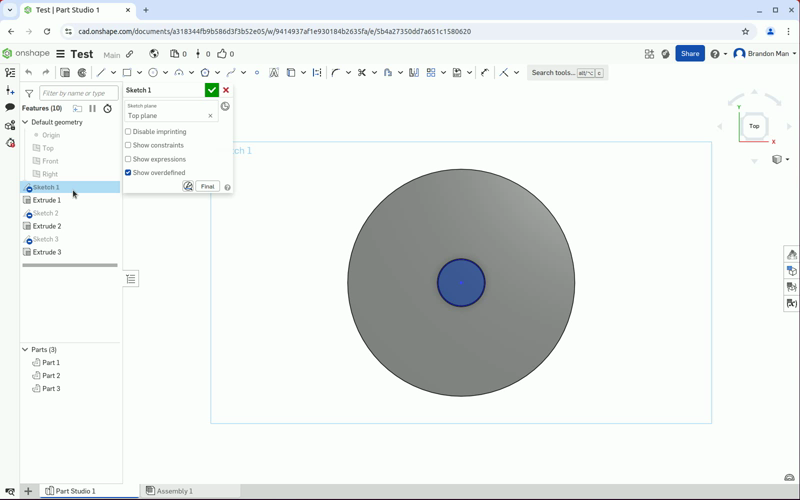
mouse_move(229, 92)
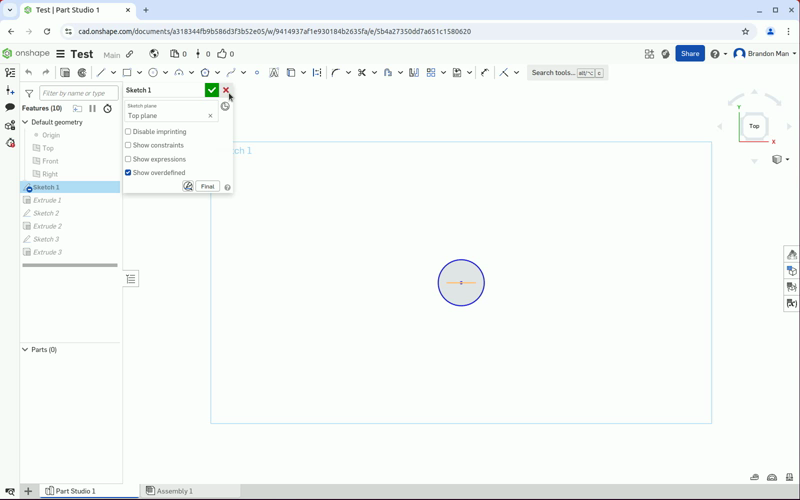
click(229, 92)
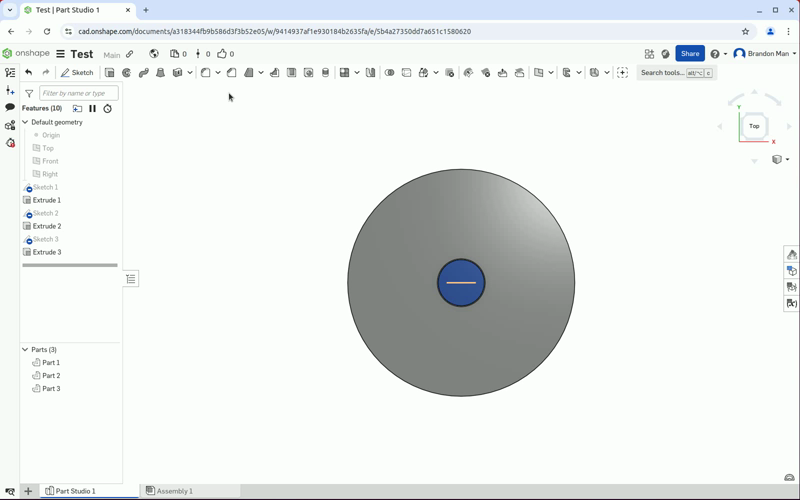
mouse_move(73, 352)
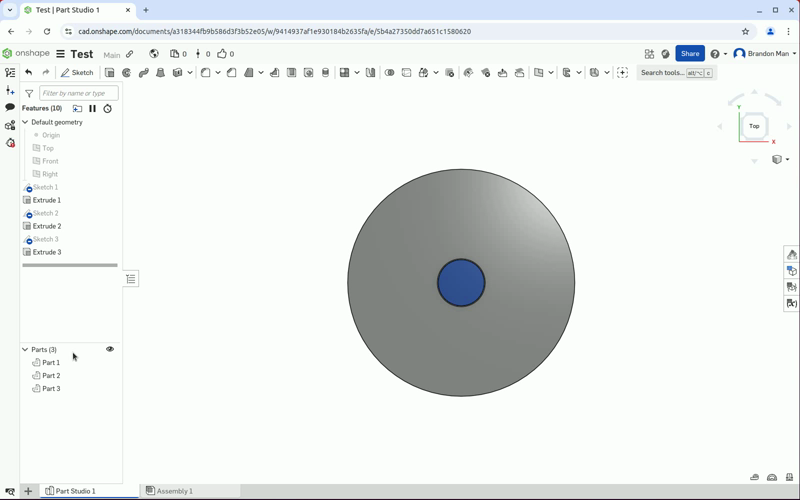
key(y)
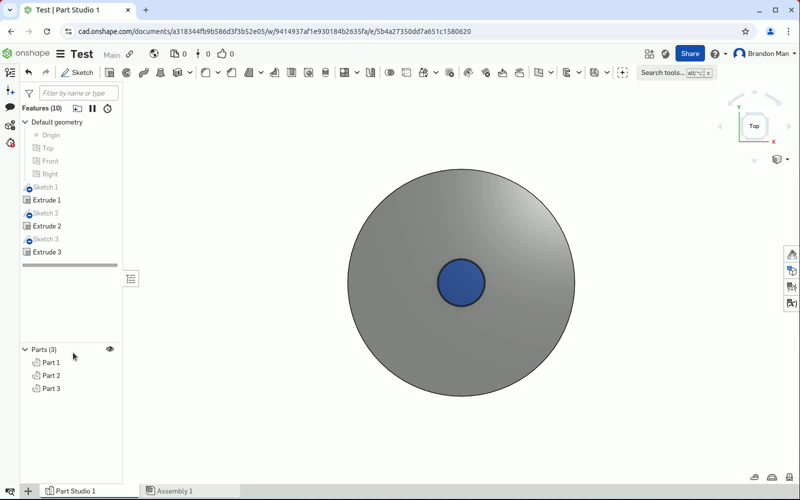
key(shift+p)
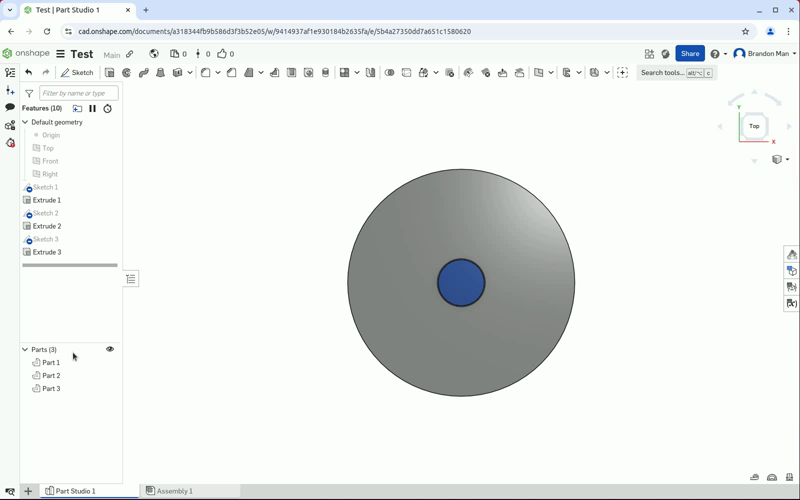
key(space)
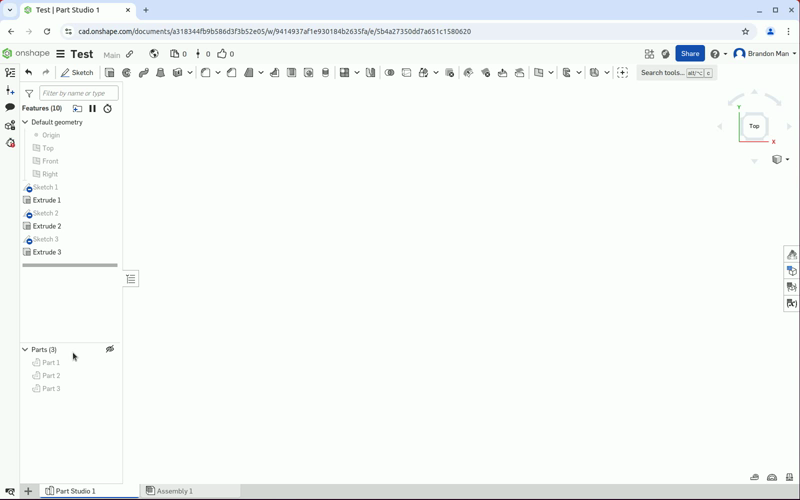
key_down(shift)
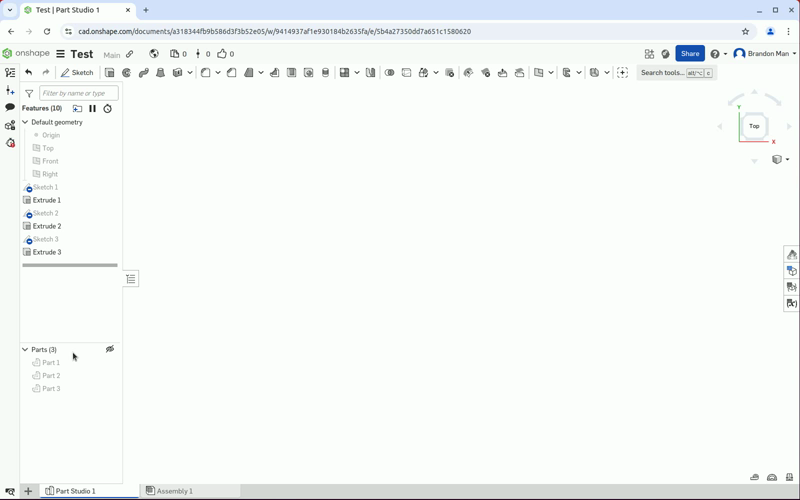
key(up)
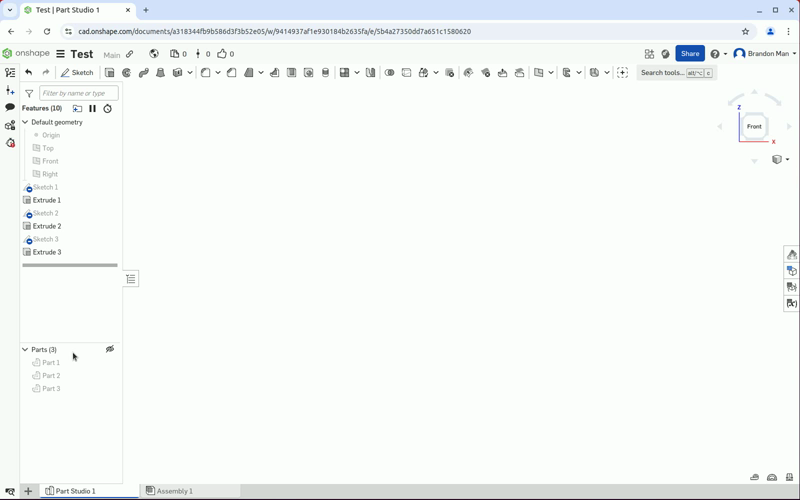
key_up(shift)
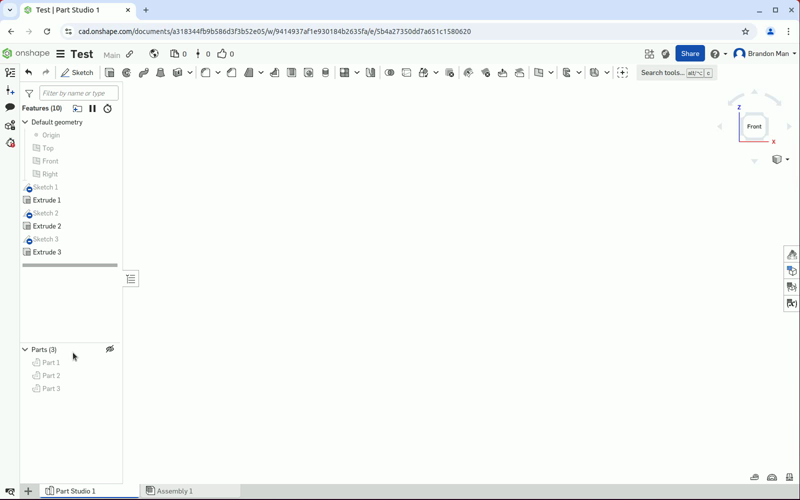
mouse_move(73, 352)
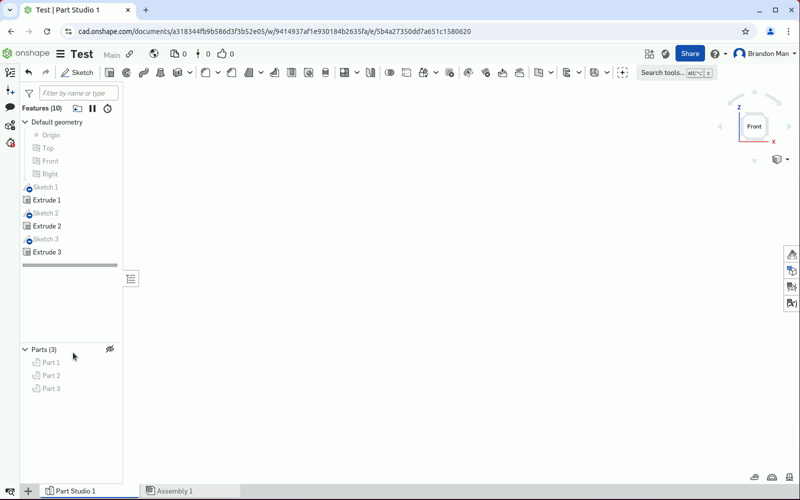
key(shift+y)
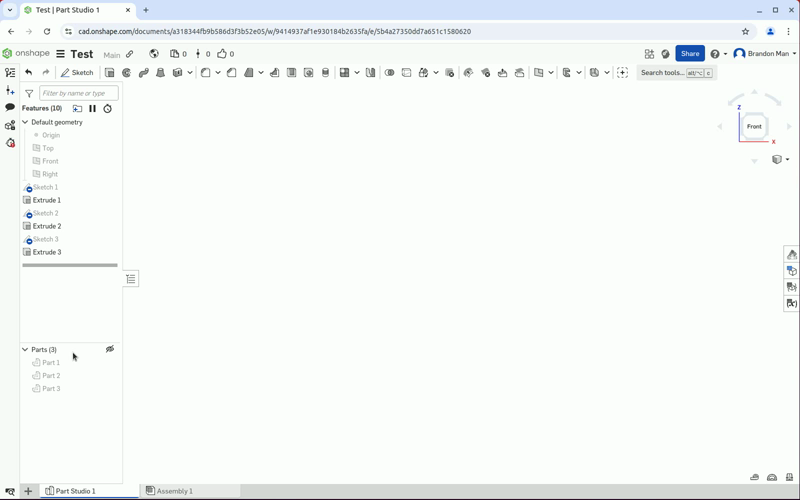
key(shift+s)
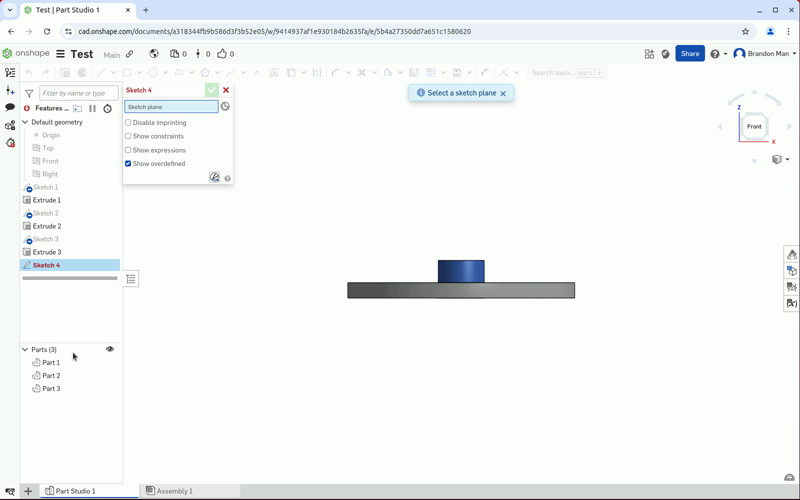
mouse_move(73, 163)
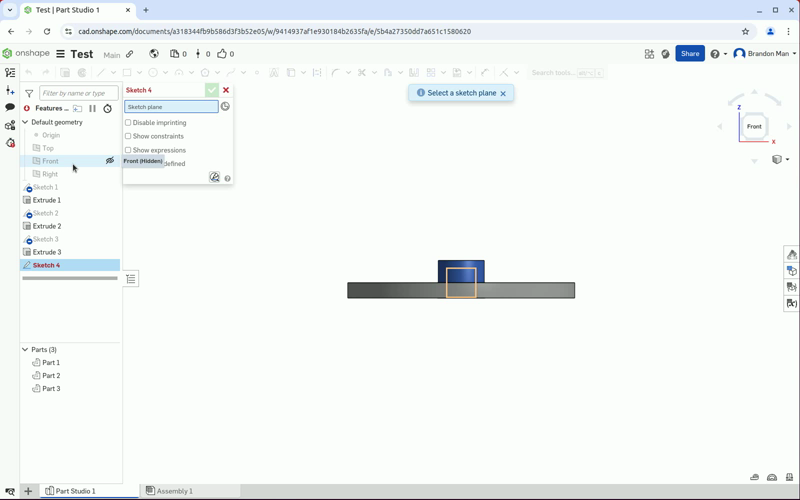
click(73, 163)
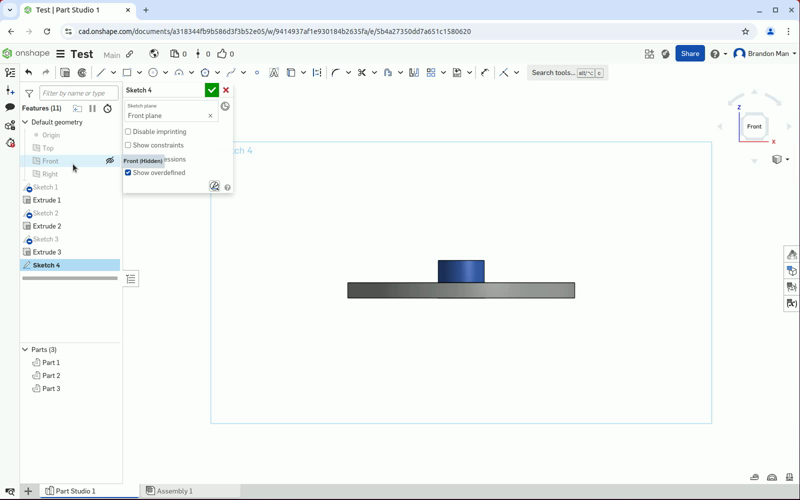
mouse_move(73, 352)
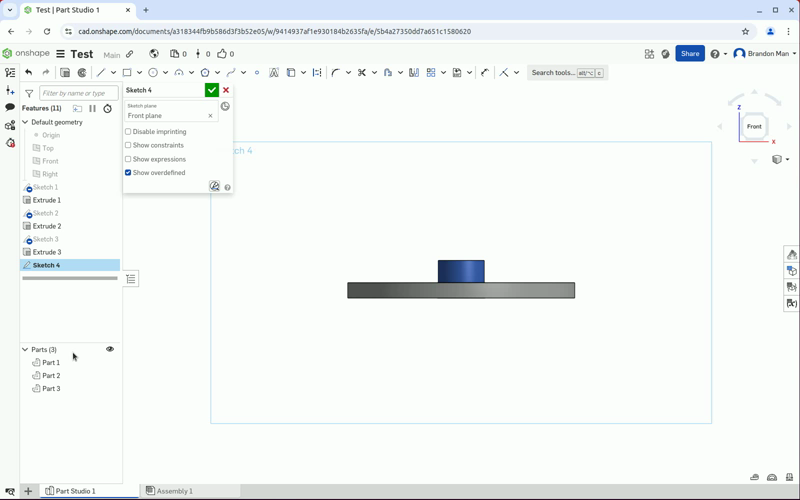
key(y)
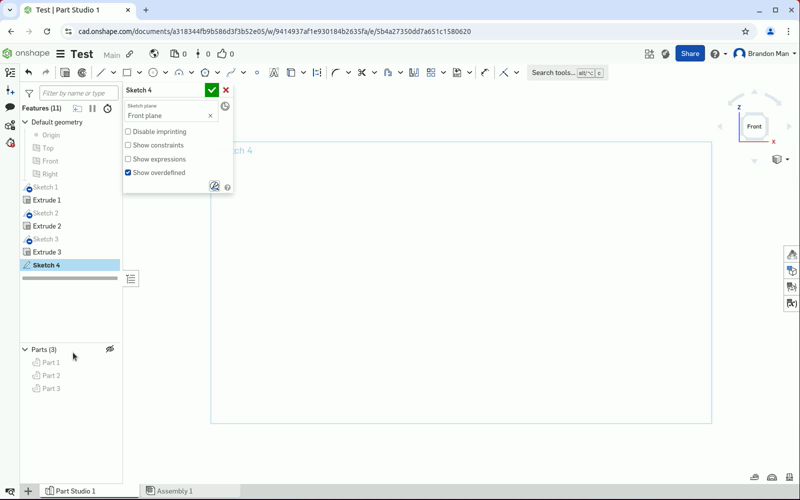
key(c)
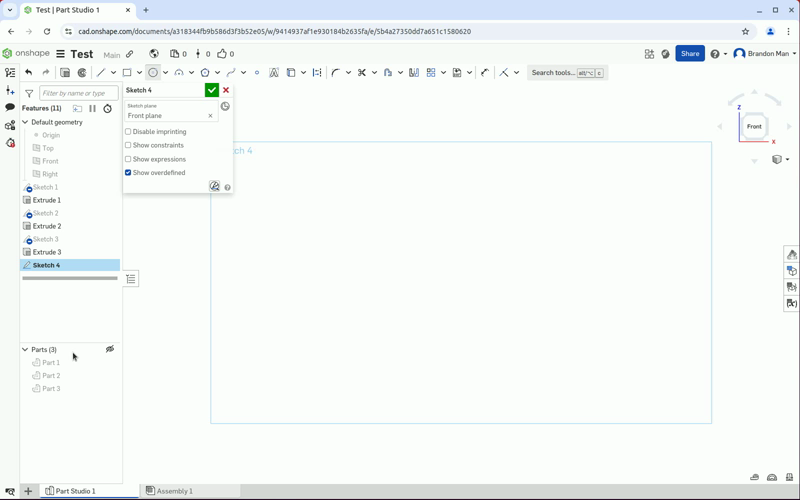
key_down(shift)
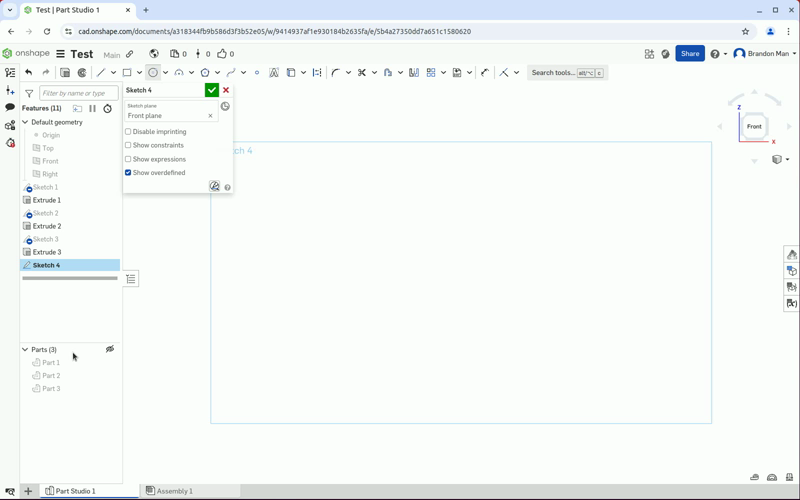
mouse_move(461, 271)
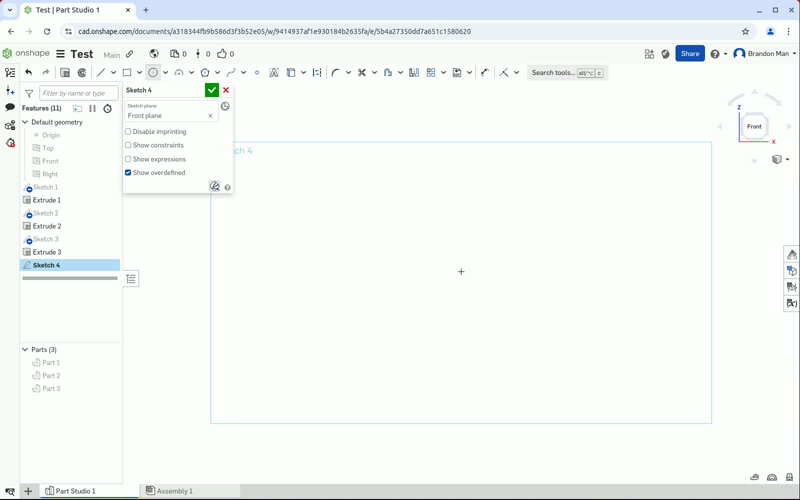
click(461, 271)
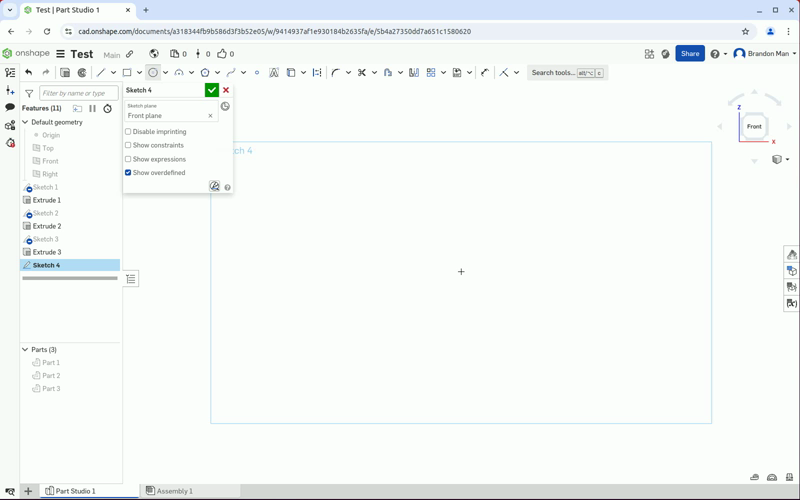
key_up(shift)
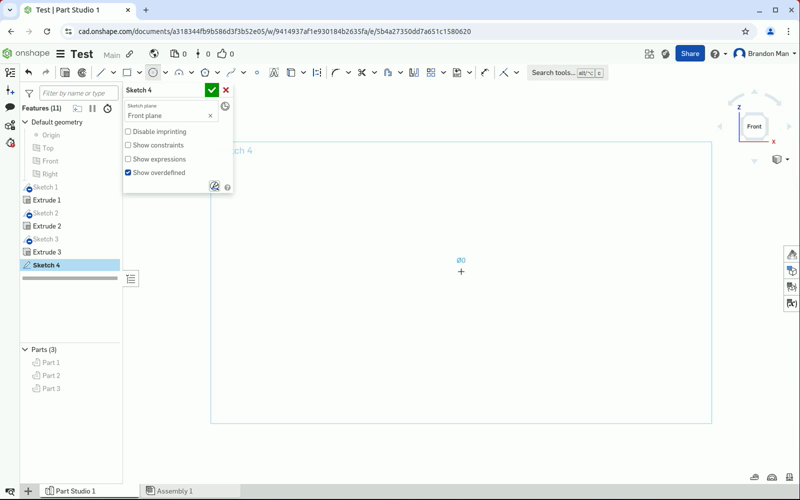
mouse_move(467, 271)
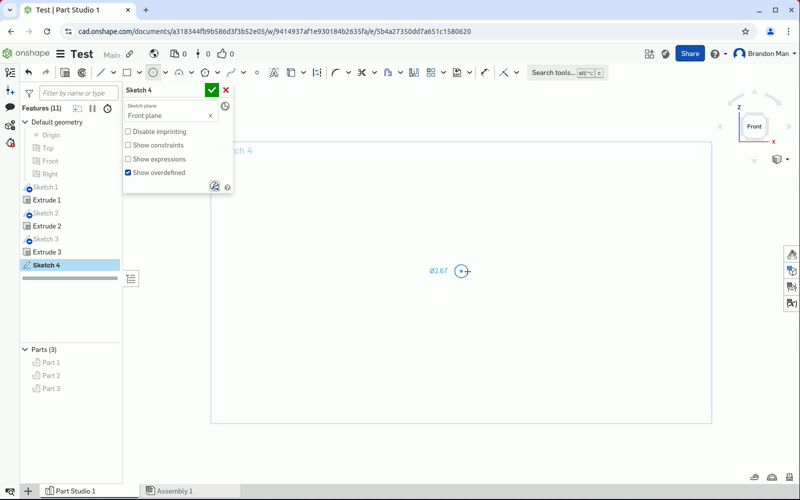
click(467, 271)
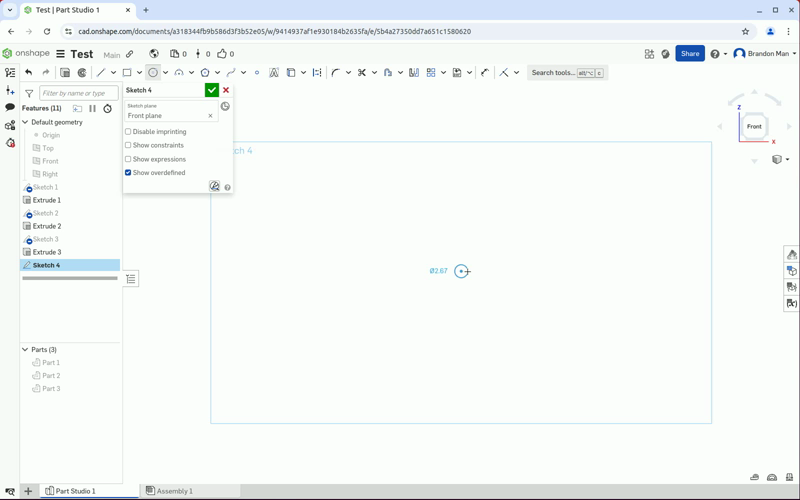
key(esc)
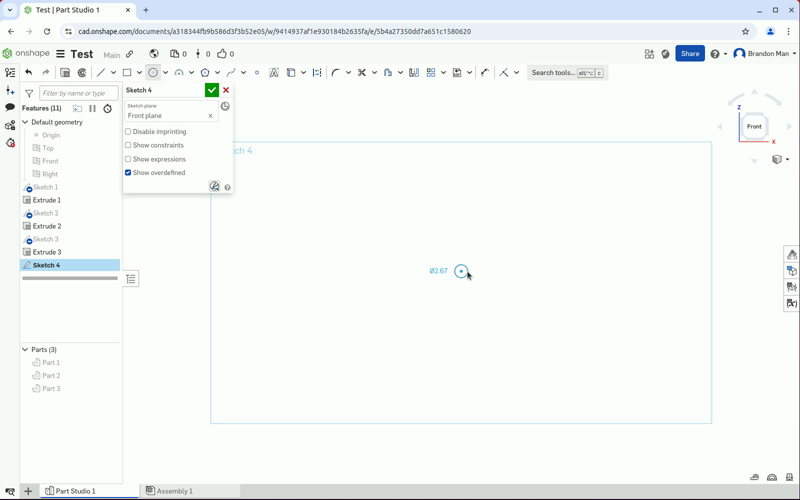
mouse_move(465, 272)
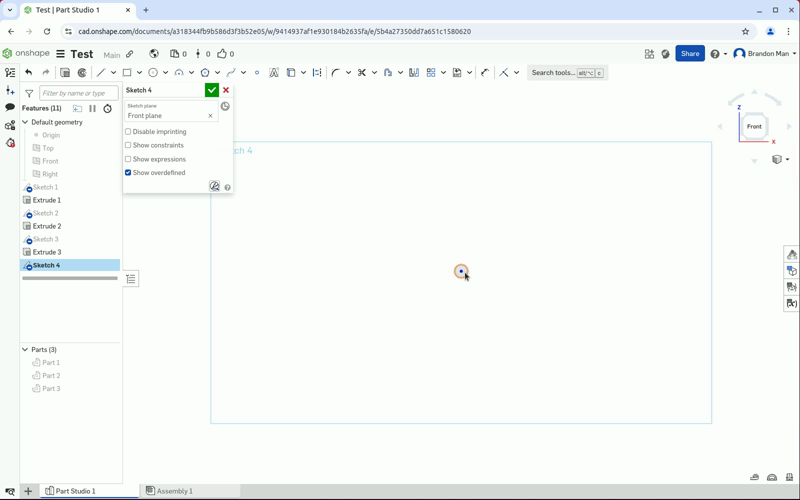
scroll(6)
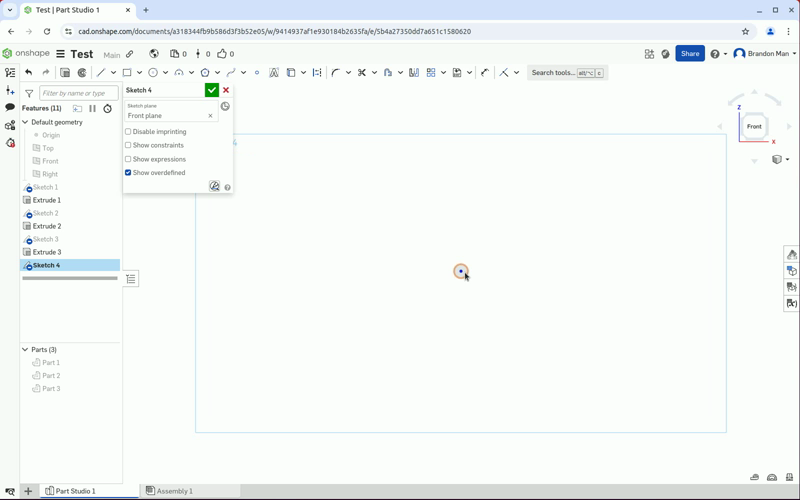
scroll(6)
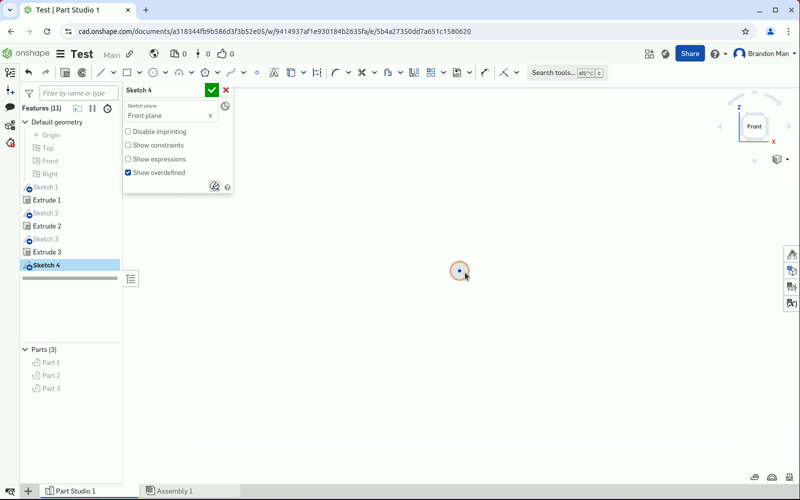
scroll(6)
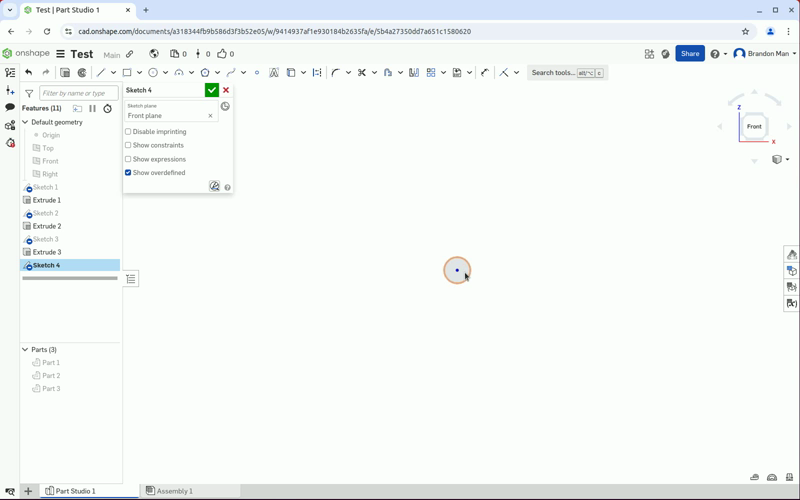
scroll(6)
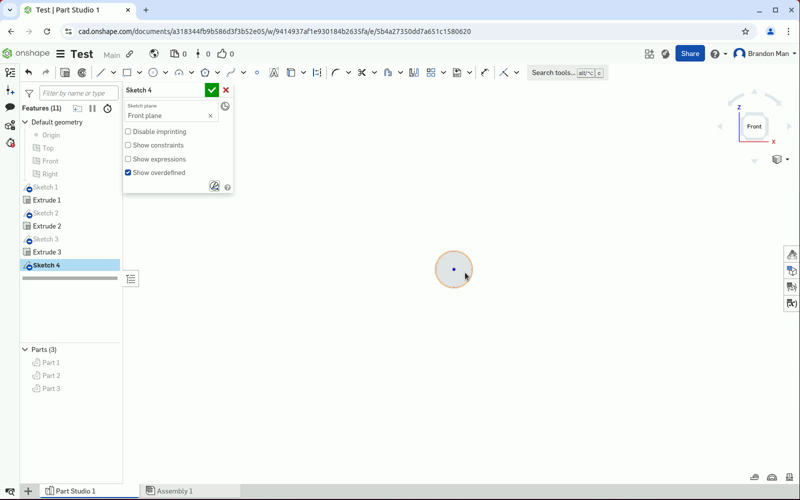
scroll(6)
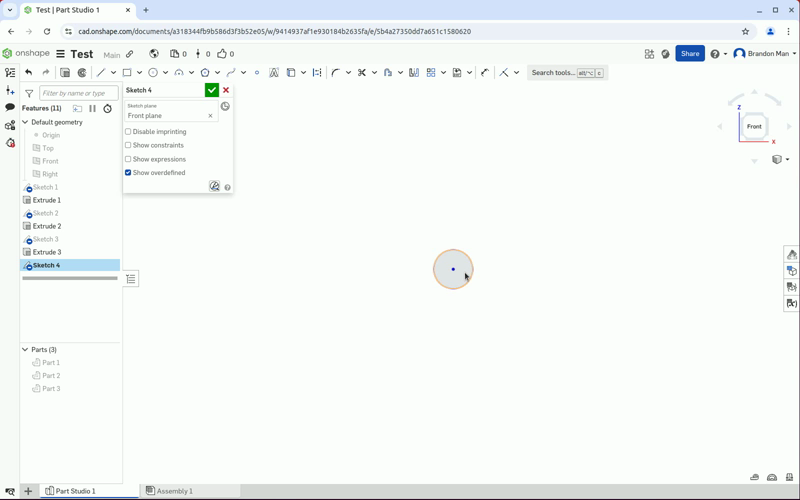
scroll(6)
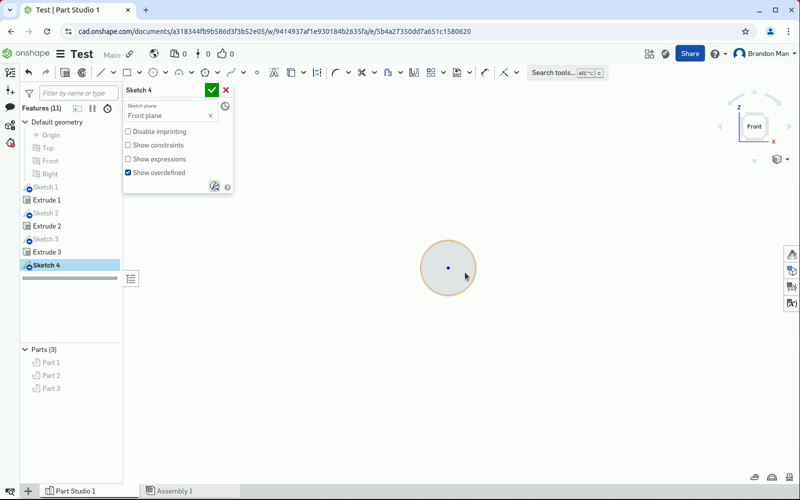
scroll(6)
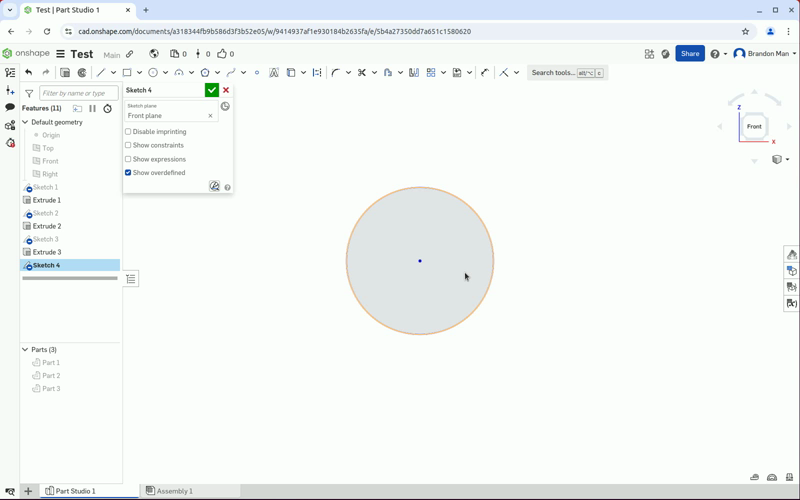
click(465, 272)
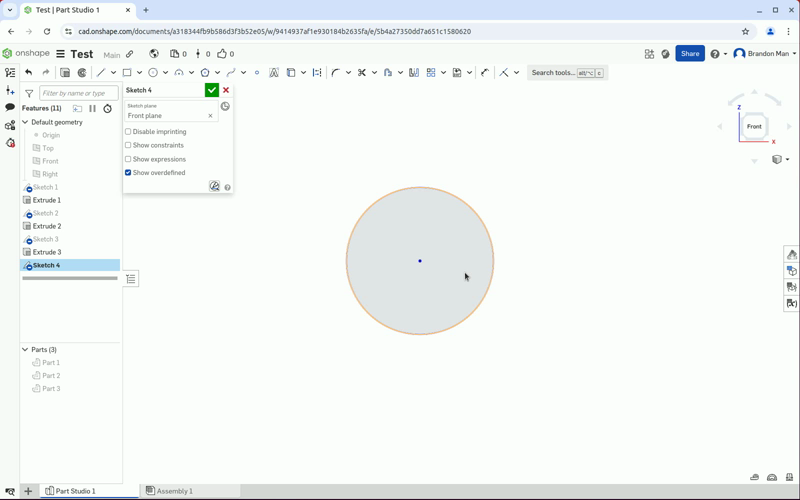
scroll(-6)
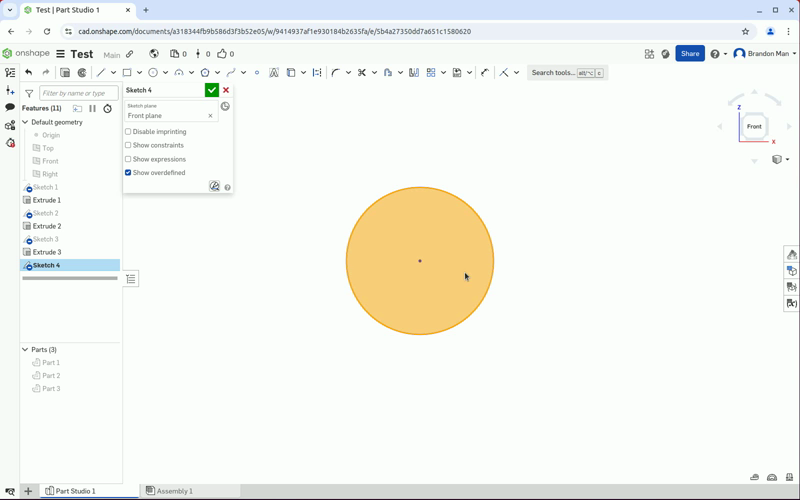
scroll(-6)
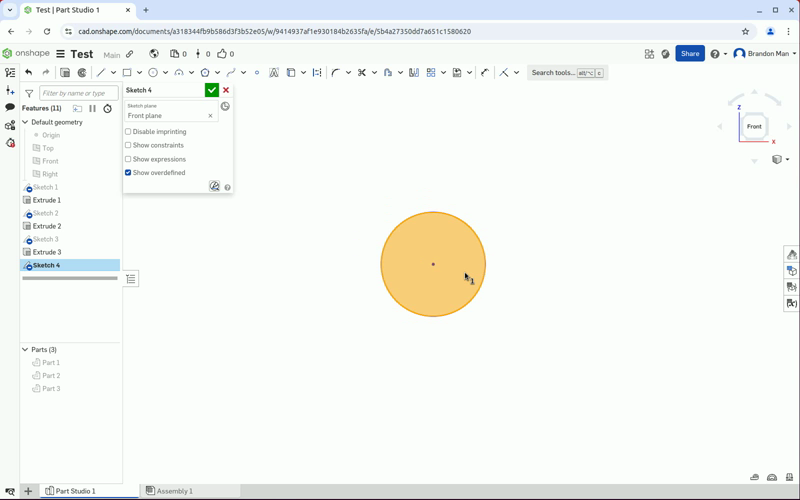
scroll(-6)
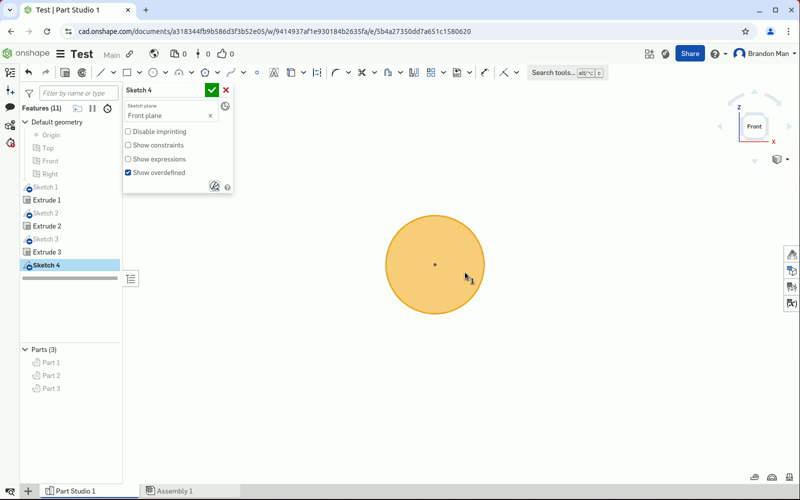
scroll(-6)
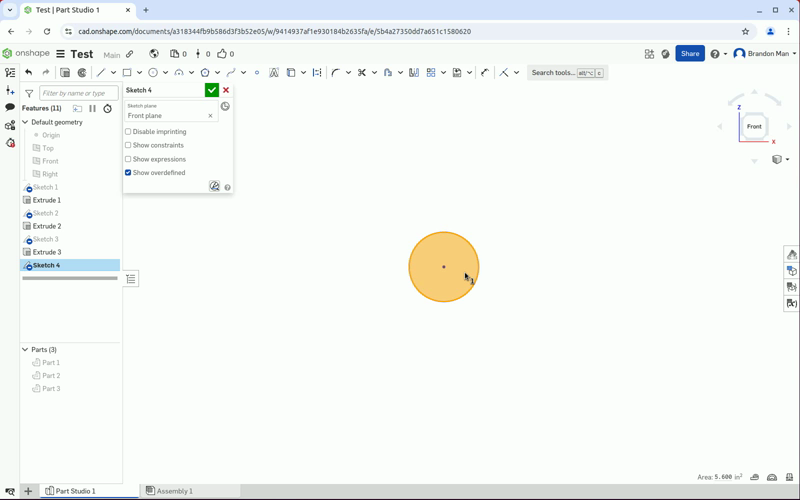
scroll(-6)
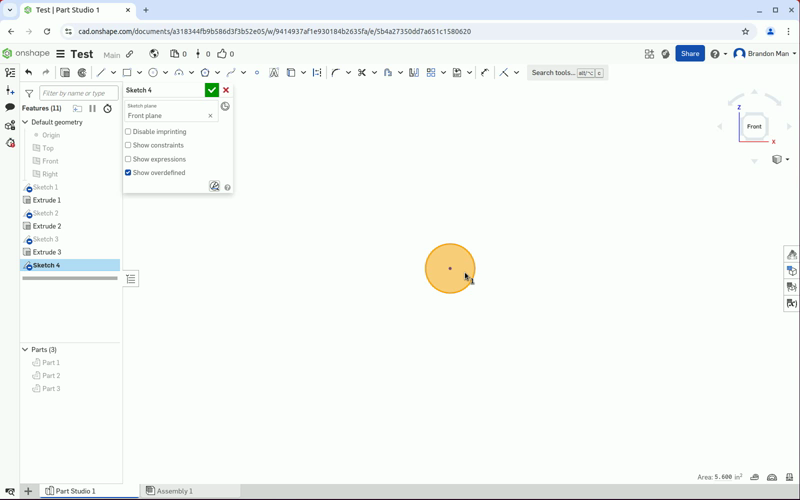
scroll(-6)
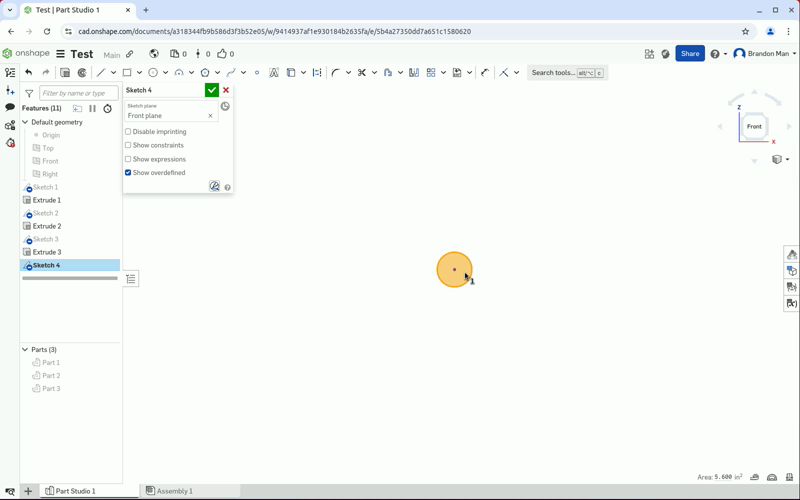
scroll(-6)
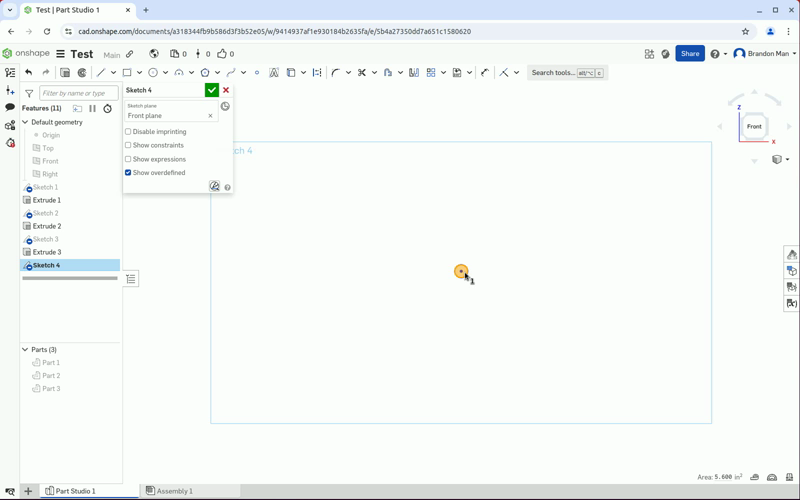
mouse_move(73, 352)
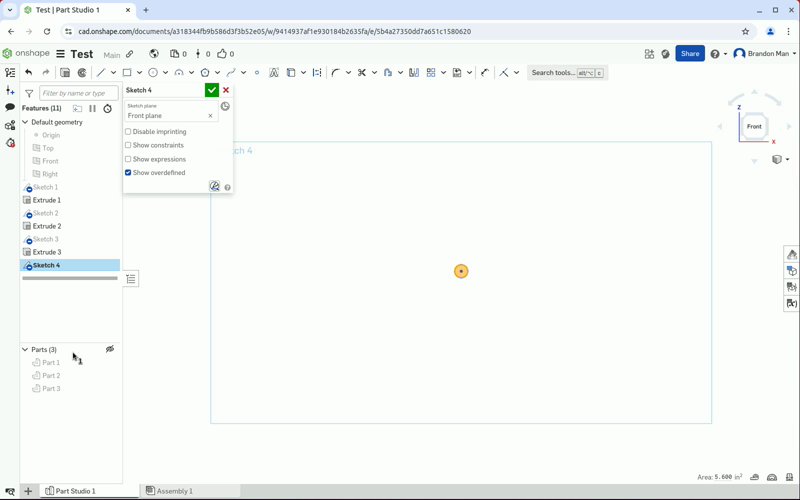
key(shift+y)
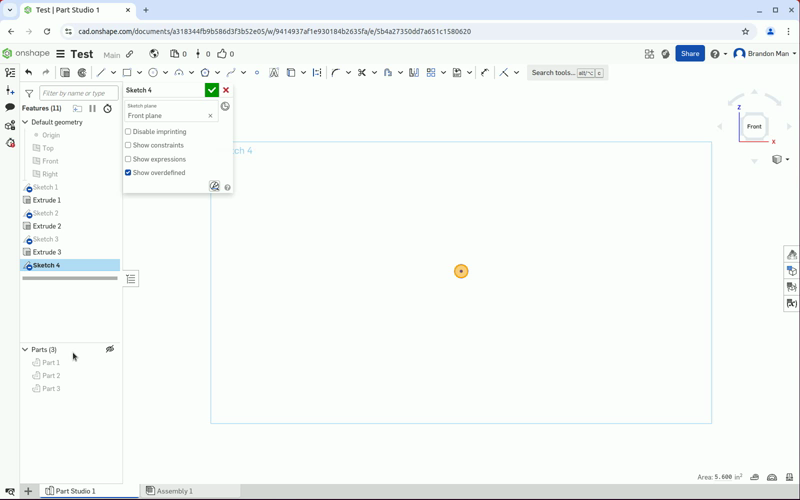
key(shift+e)
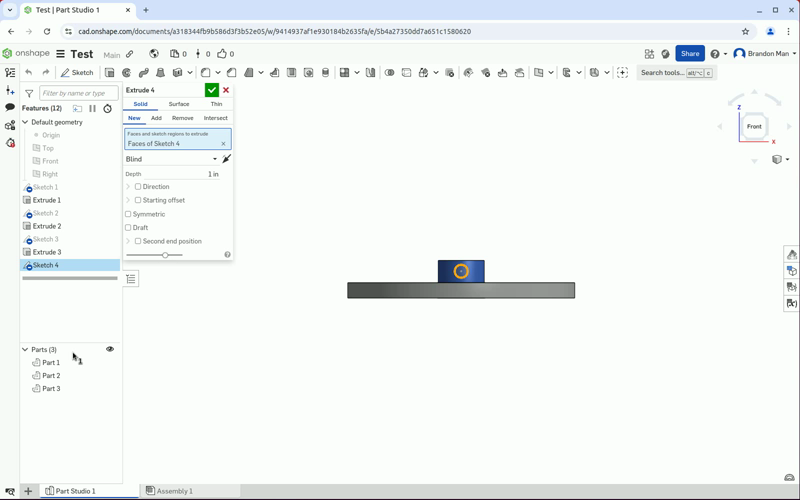
mouse_move(143, 106)
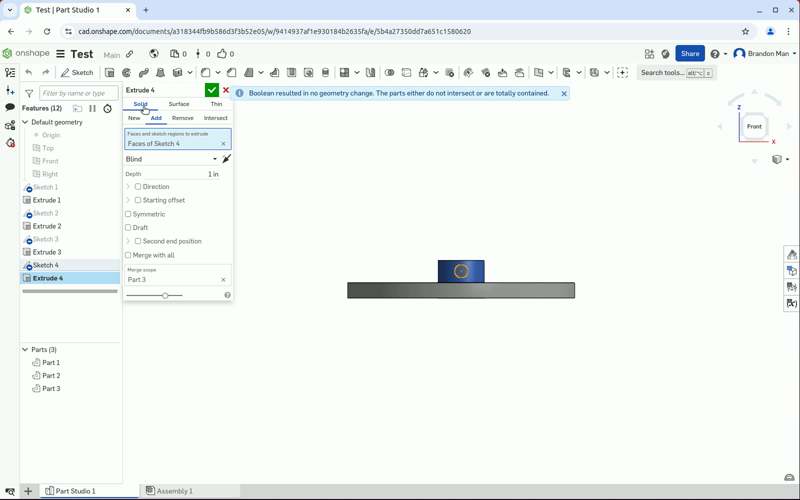
click(143, 106)
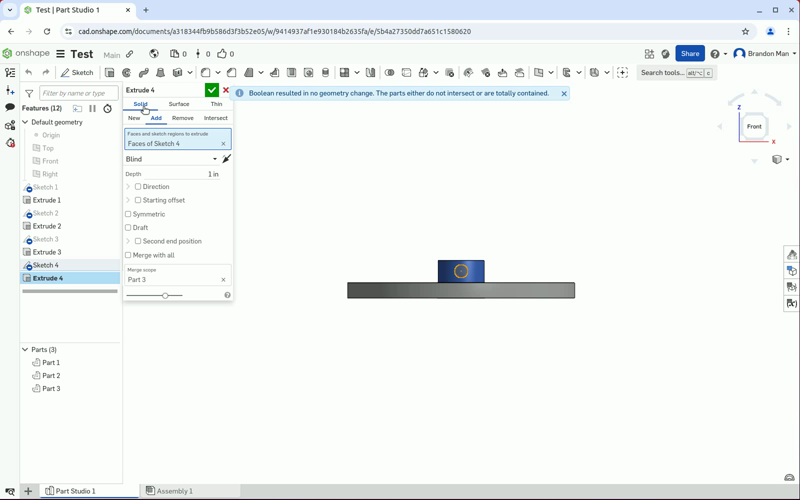
mouse_move(186, 120)
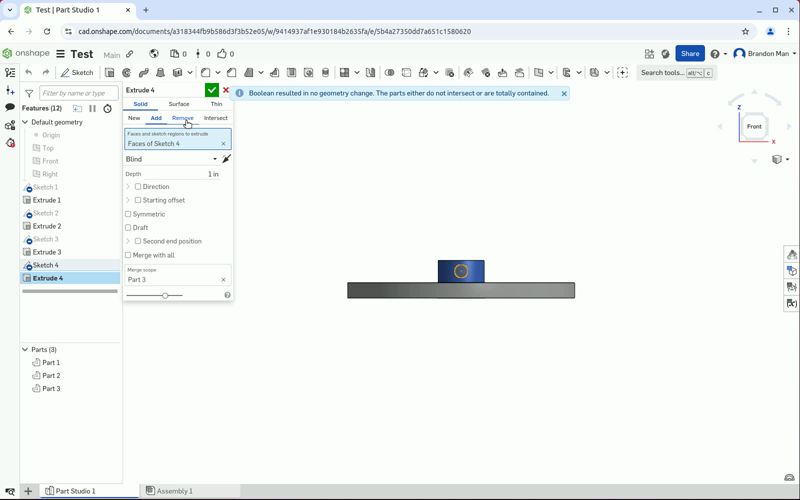
click(186, 120)
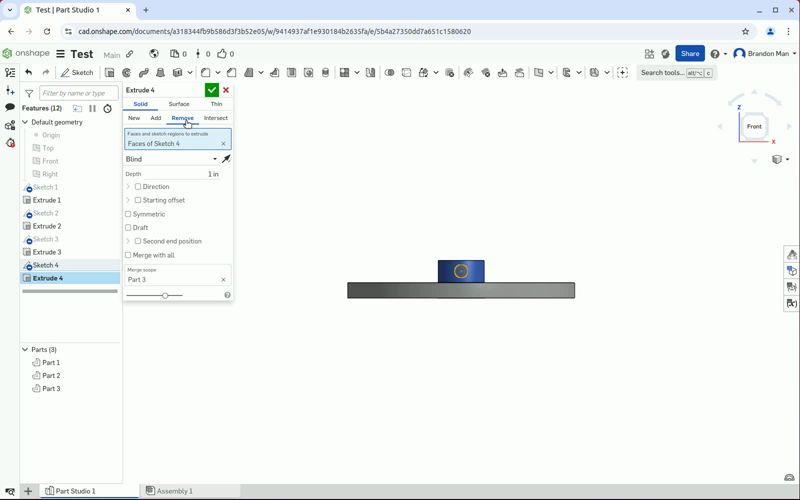
key(tab, 4)
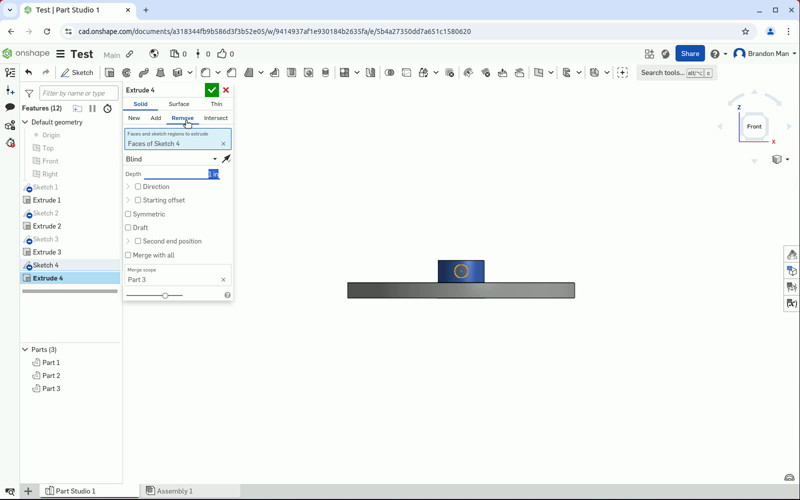
text(19.256)
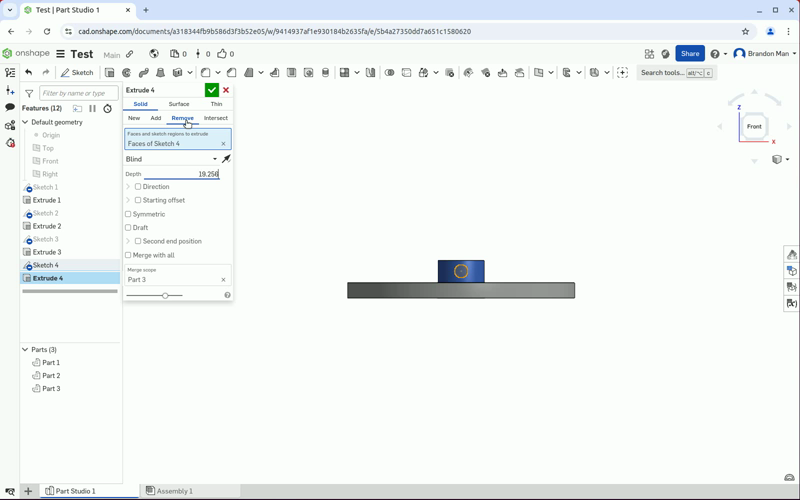
key(tab, 3)
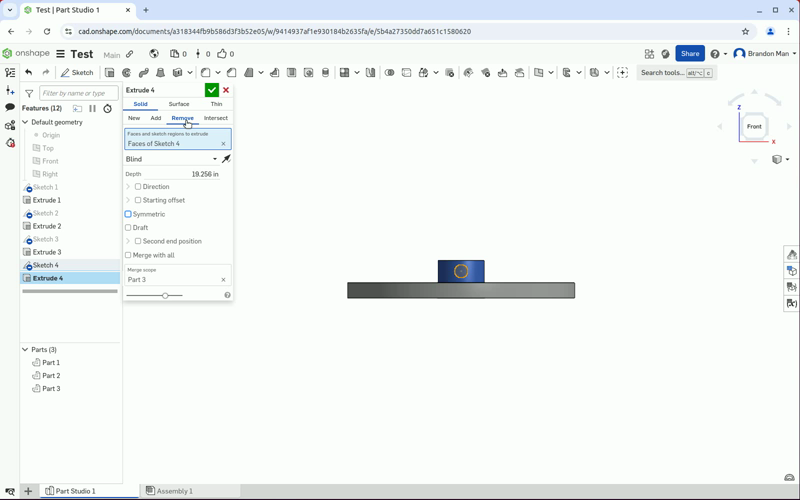
key(space)
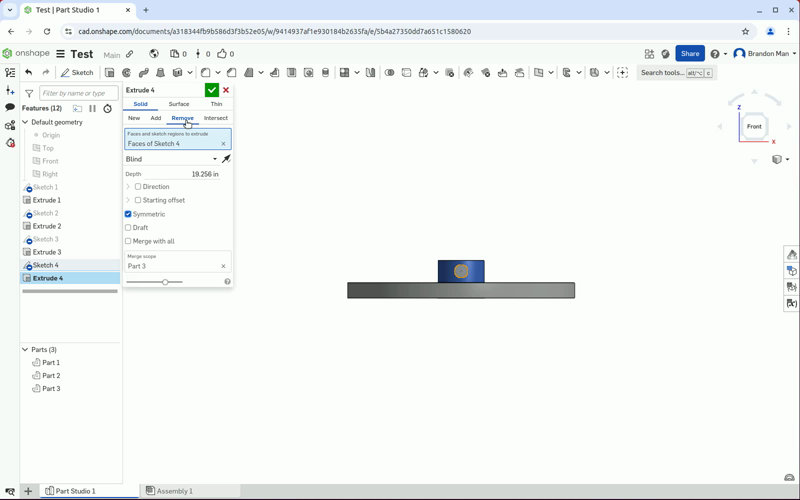
key(tab, 2)
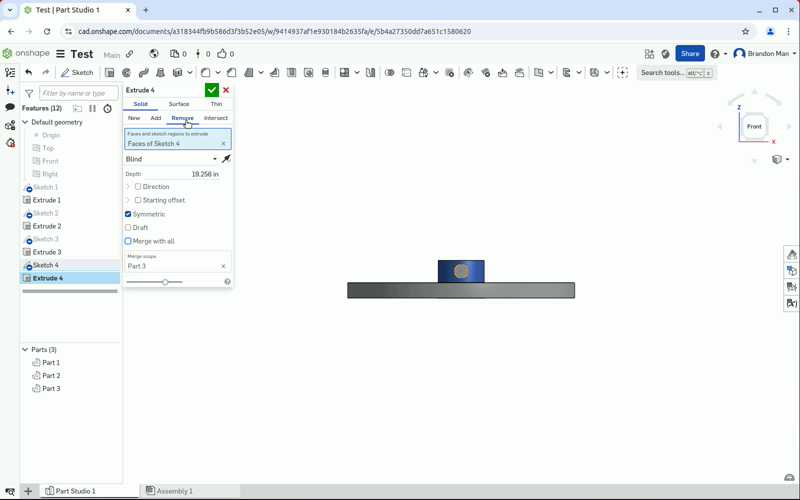
key(space)
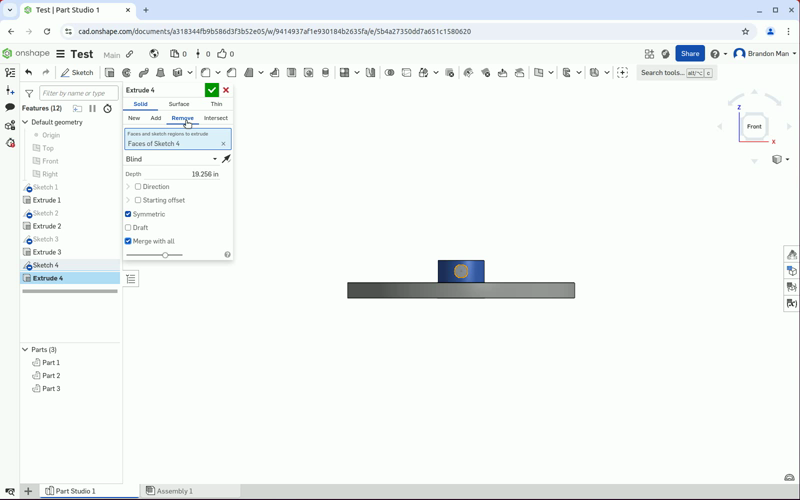
key(enter)
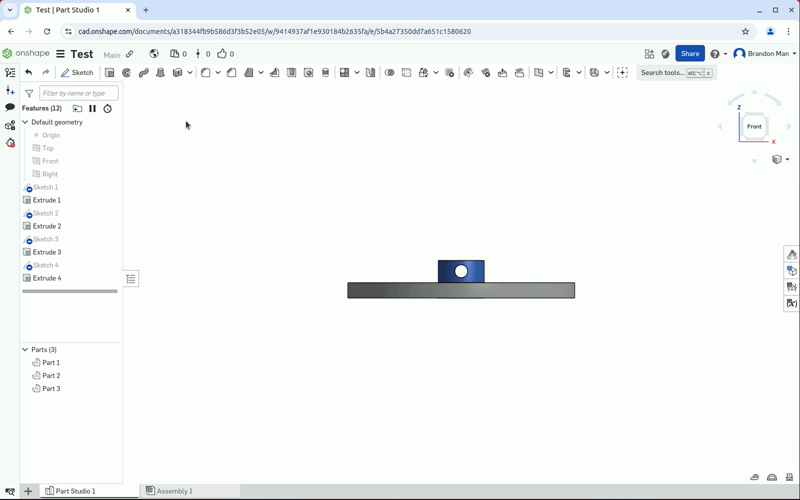
key(shift+h)
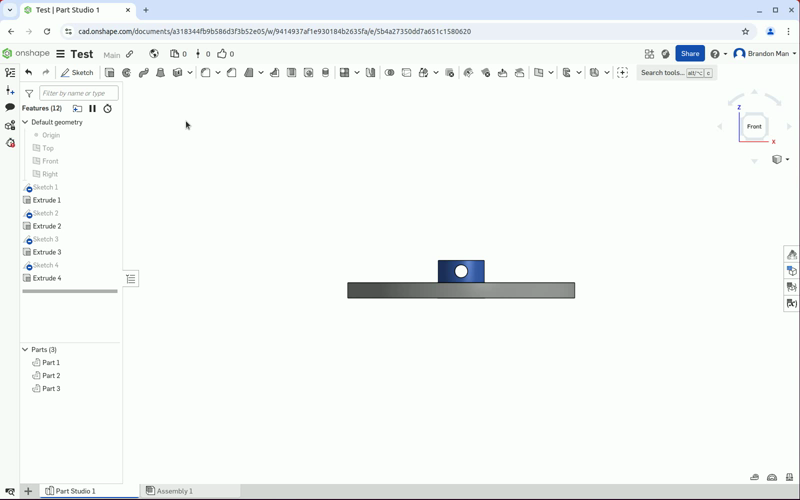
key(shift+h)
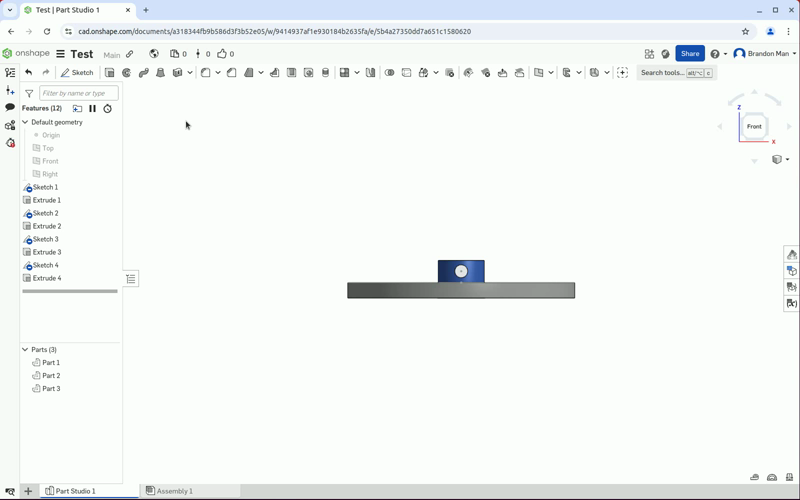
key(shift+7)
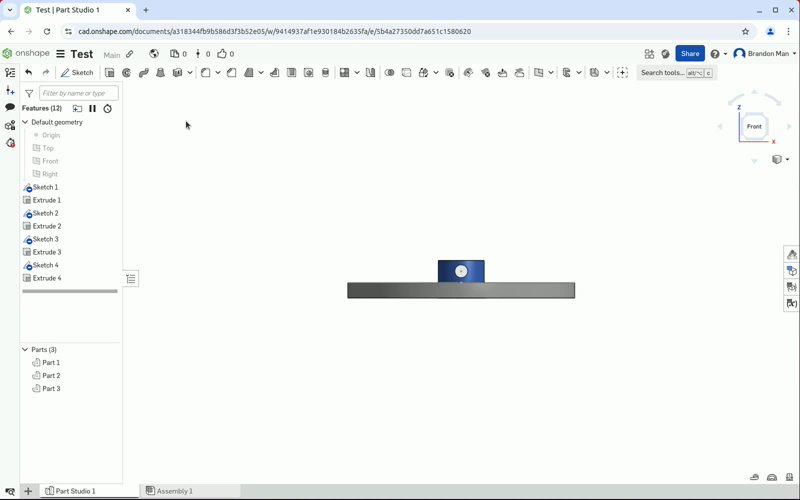
key(left, 2)
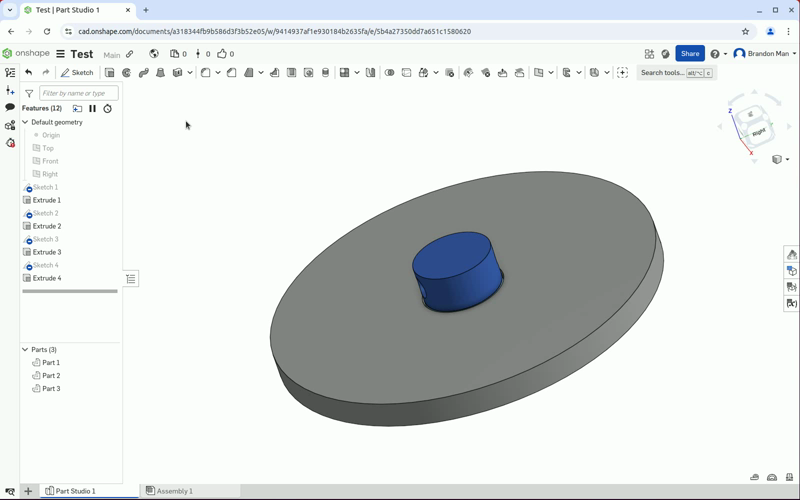
key(down, 2)
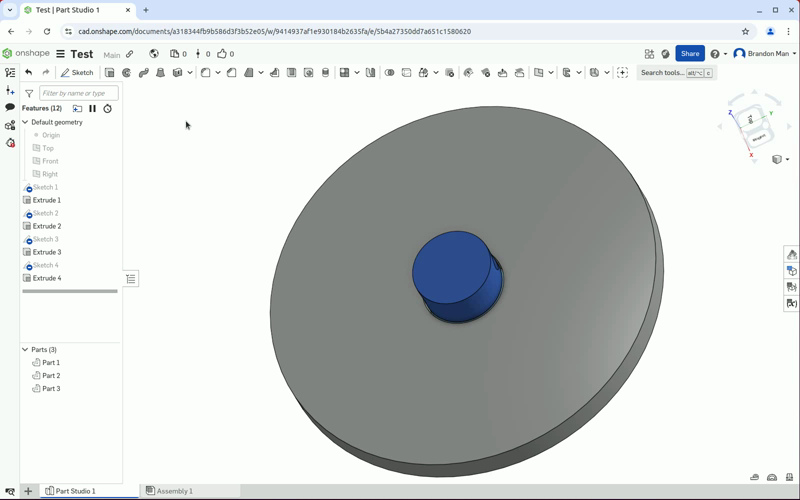
key(up, 2)
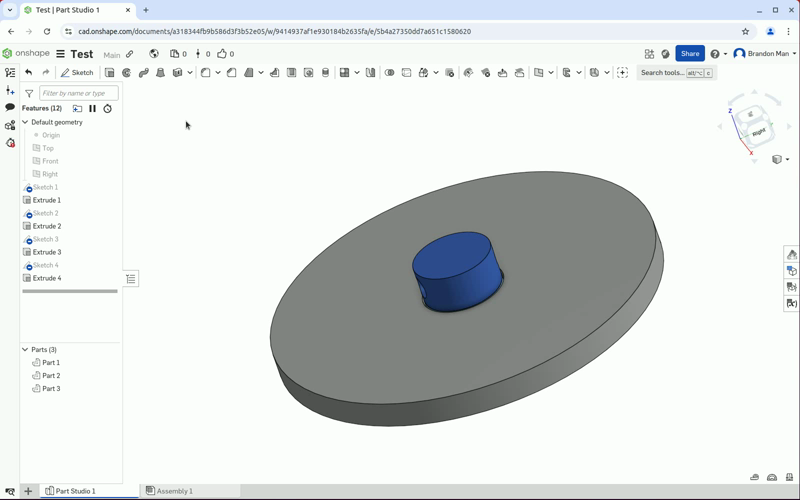
key(right, 2)
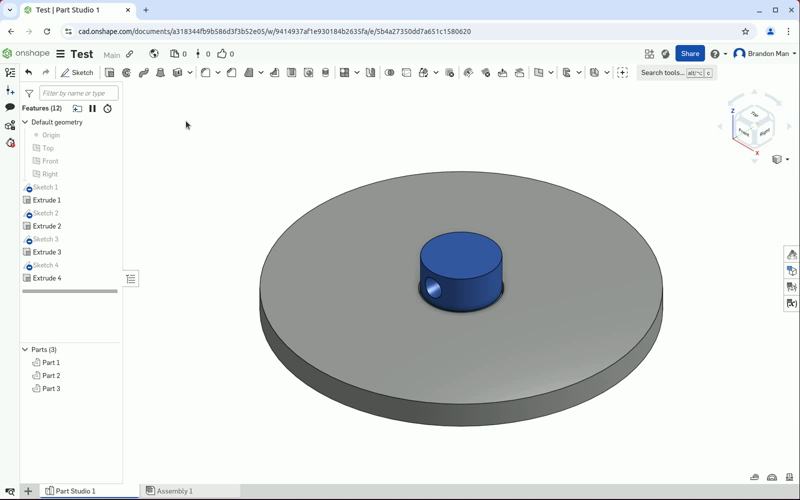
mouse_move(73, 189)
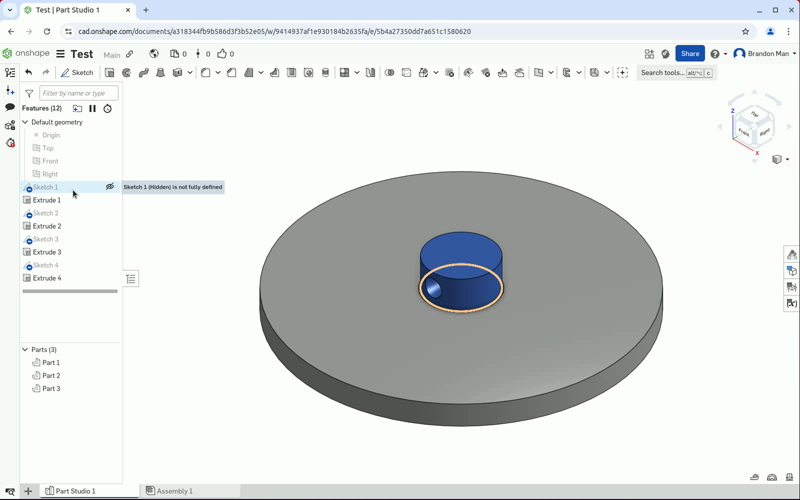
click(73, 189)